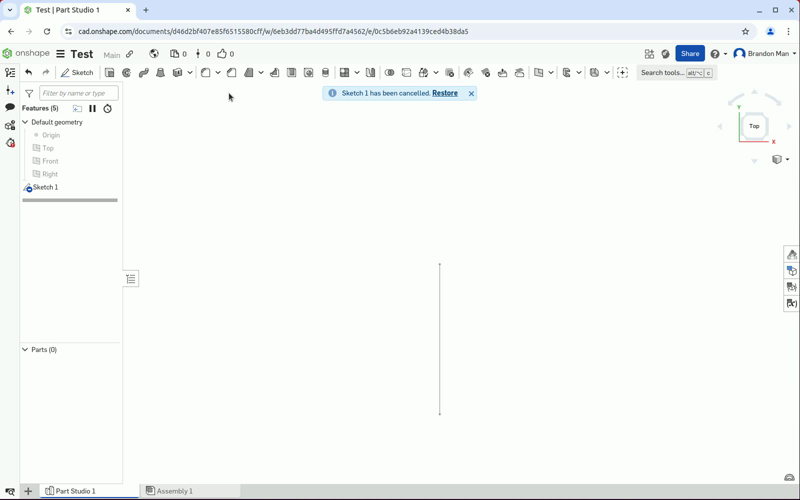
key(shift+h)
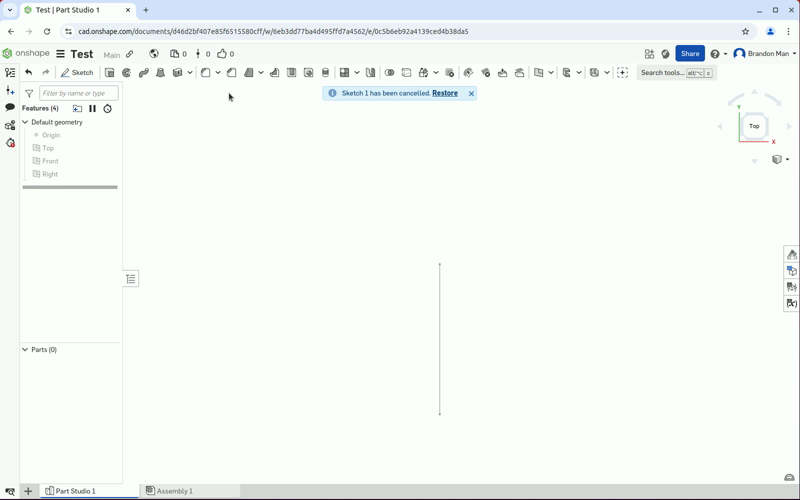
key(shift+s)
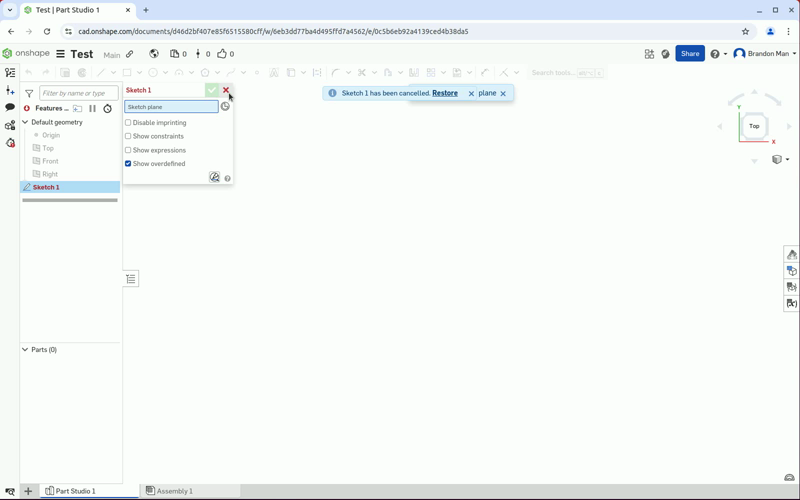
mouse_move(73, 150)
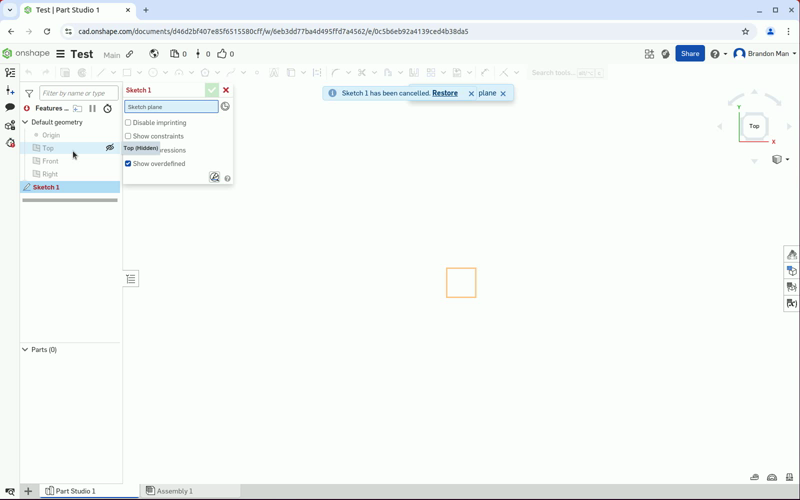
click(73, 150)
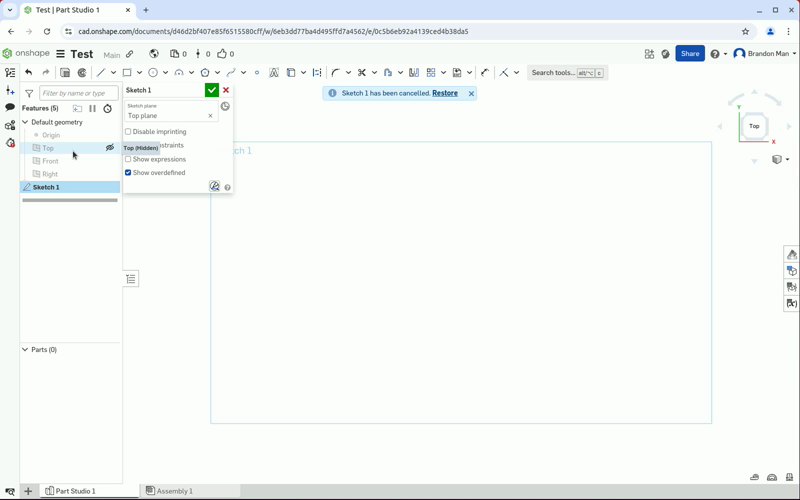
mouse_move(73, 352)
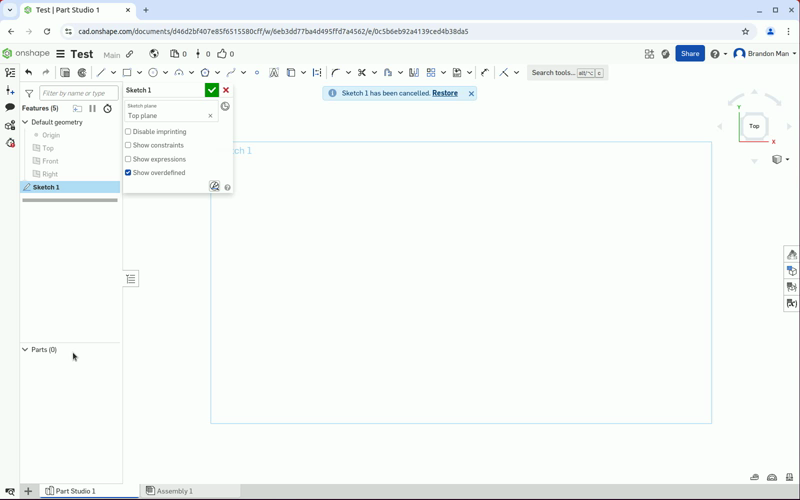
key(y)
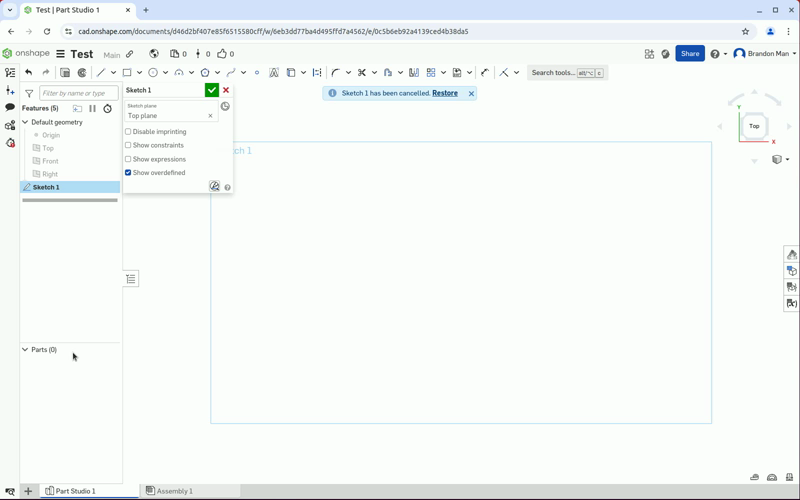
key(a)
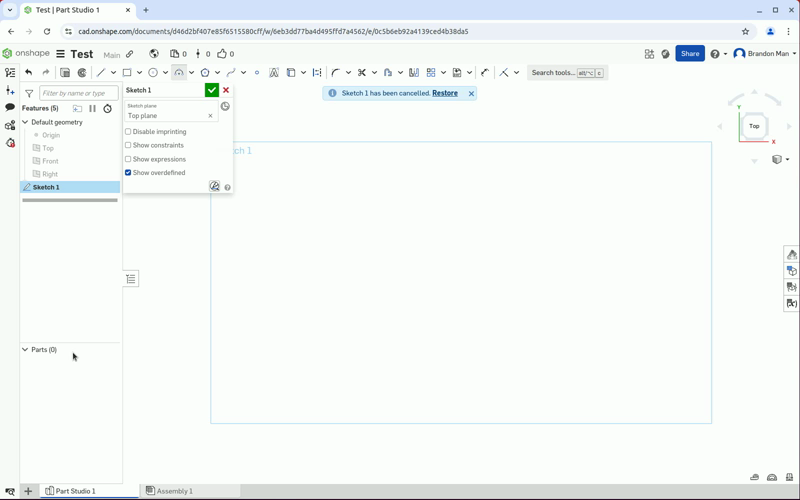
key_down(shift)
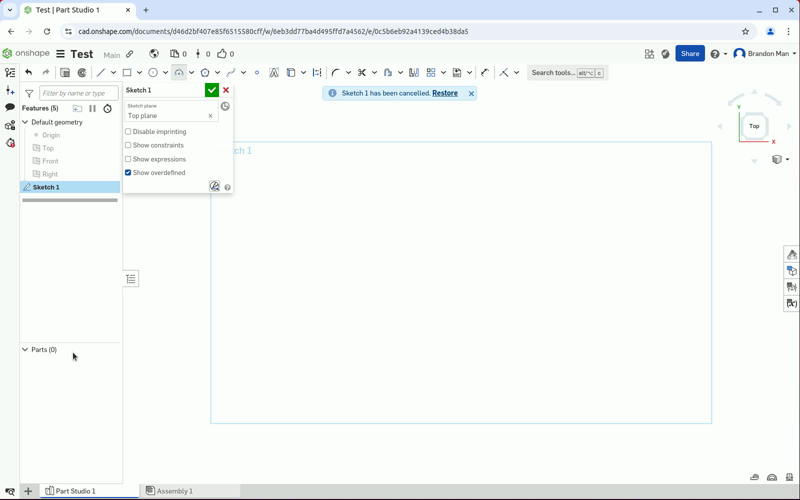
mouse_move(356, 341)
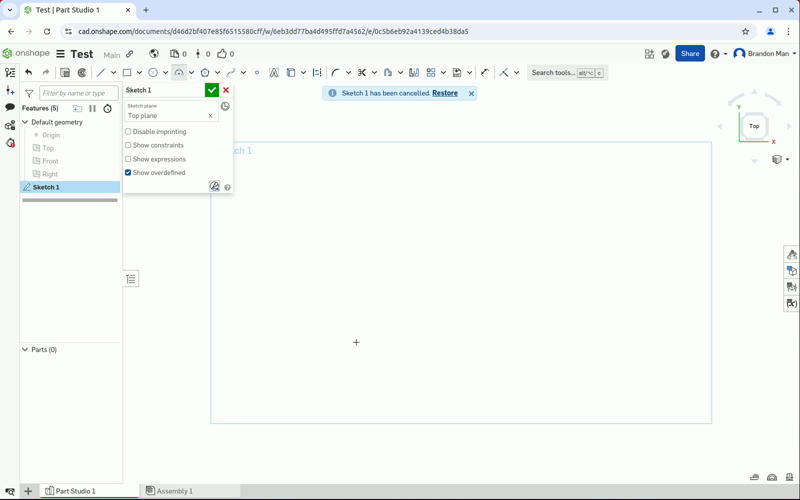
click(356, 341)
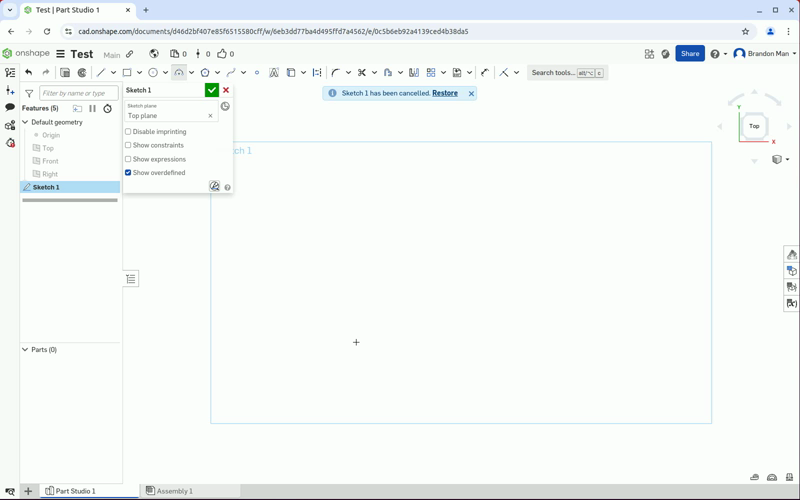
key_up(shift)
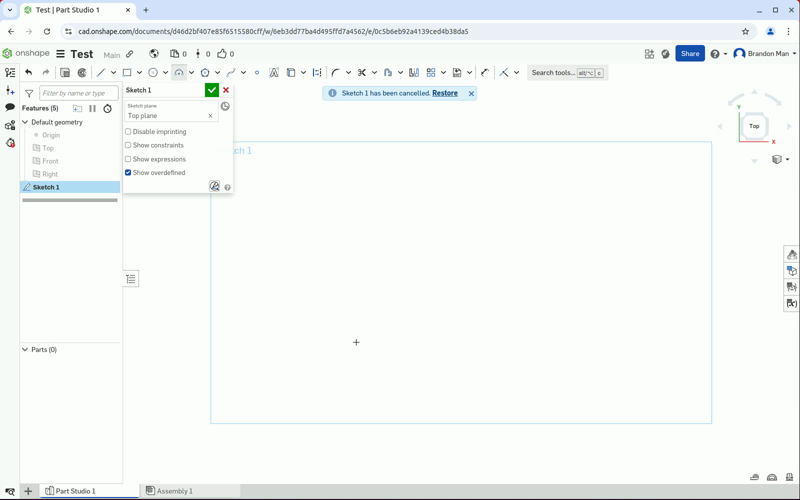
key_down(shift)
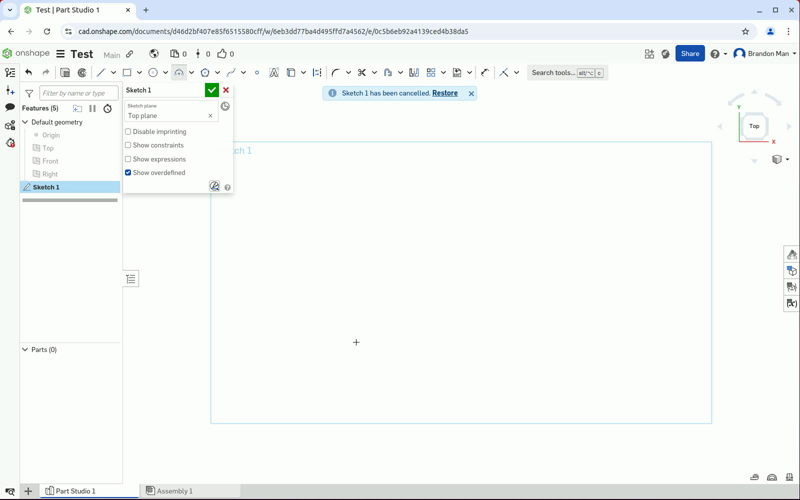
mouse_move(363, 348)
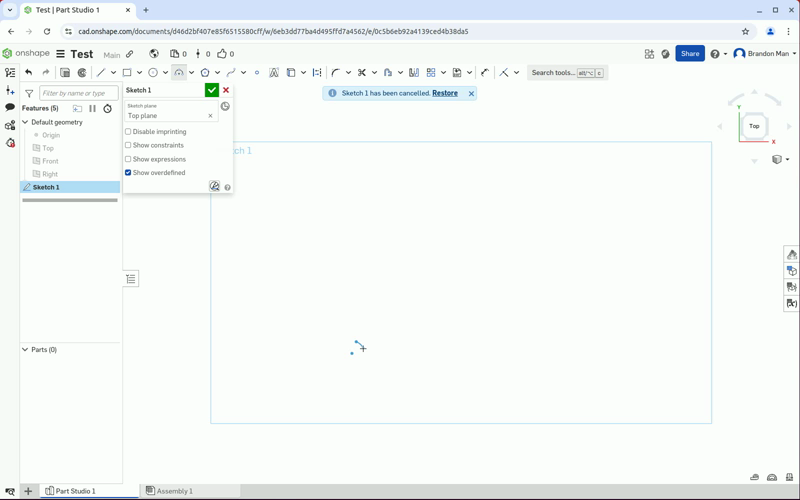
click(363, 348)
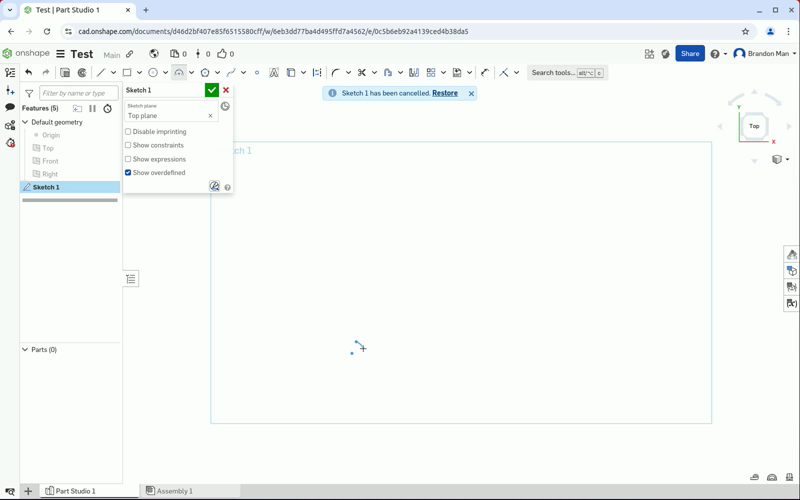
mouse_move(358, 346)
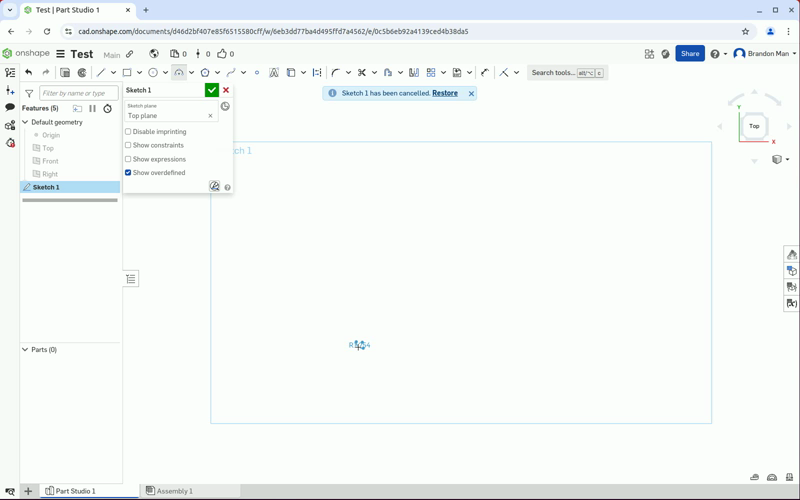
click(358, 346)
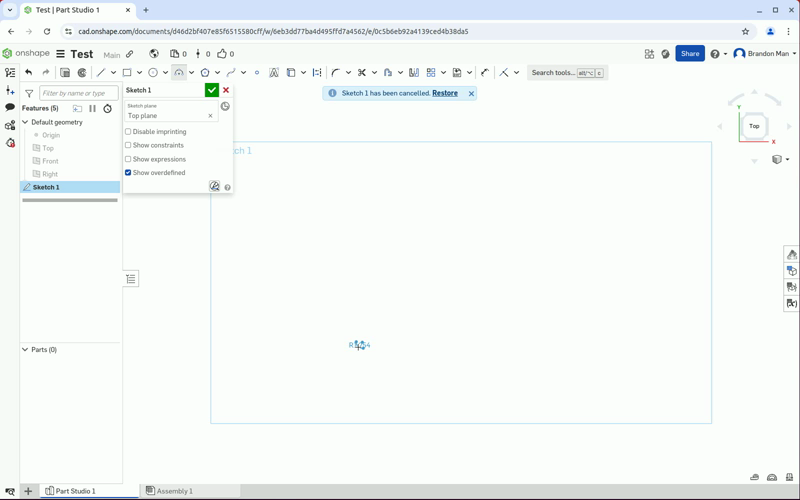
key_up(shift)
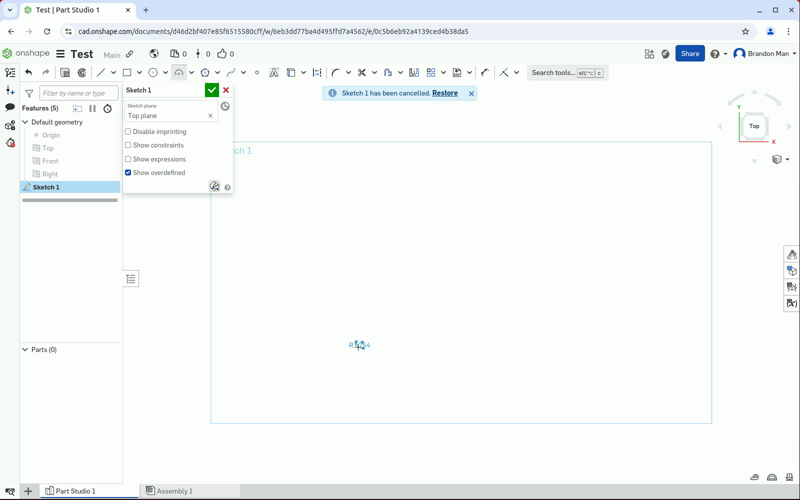
key(esc)
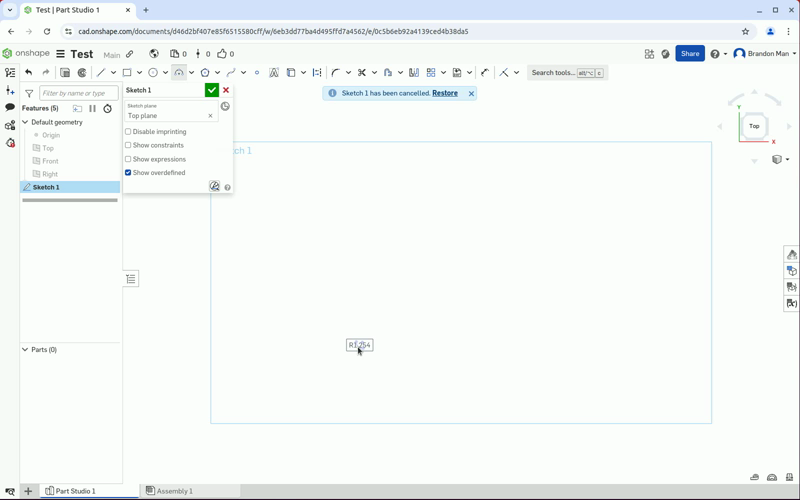
key(l)
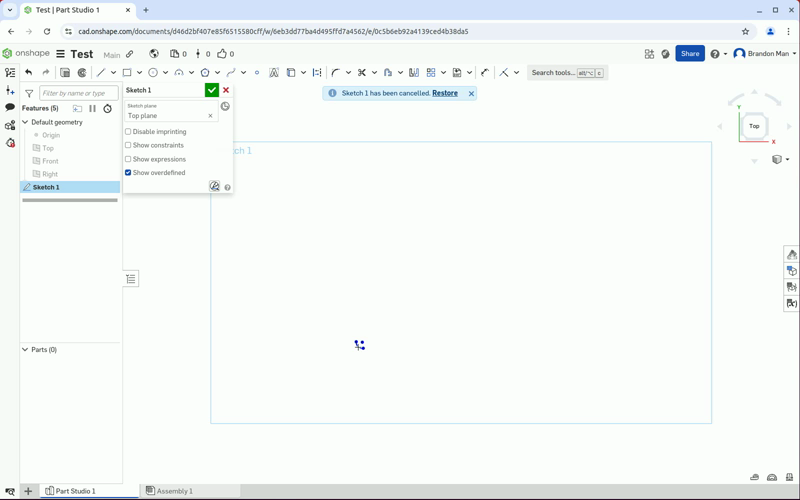
mouse_move(363, 348)
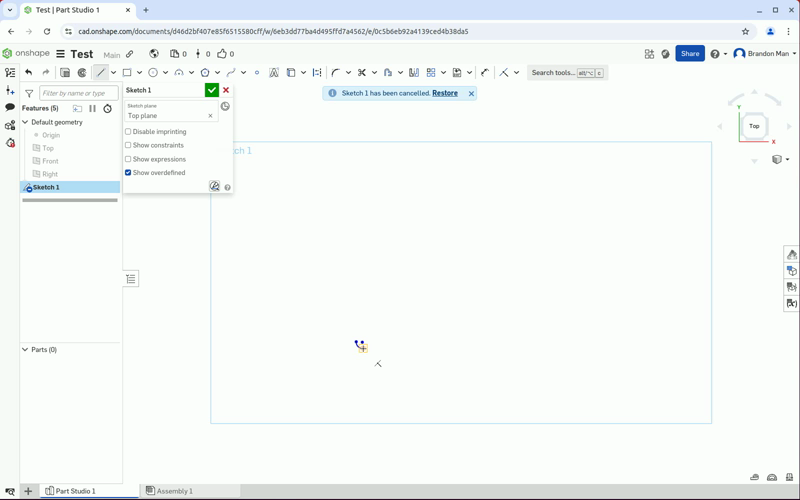
click(363, 348)
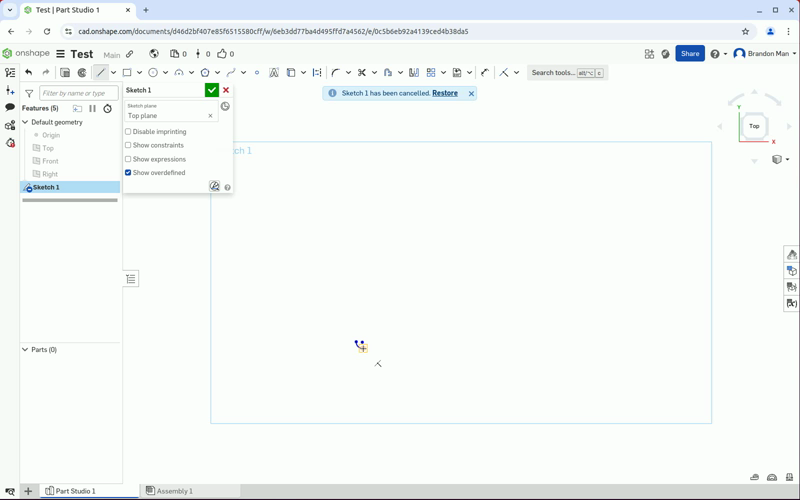
key_down(shift)
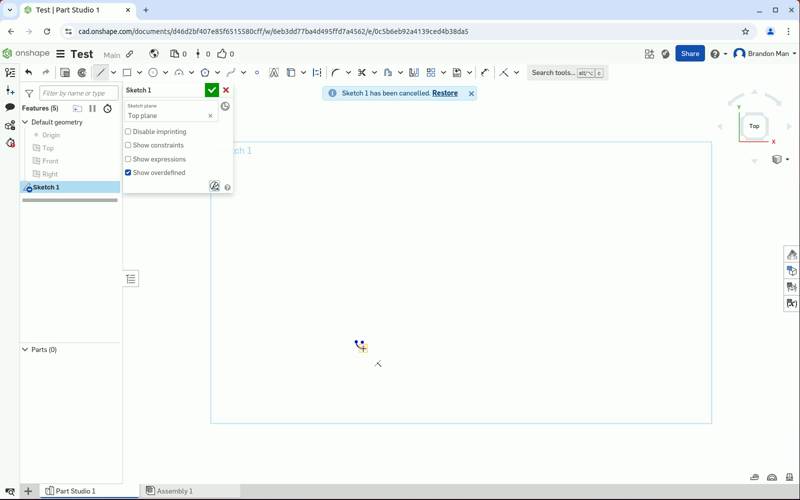
mouse_move(565, 348)
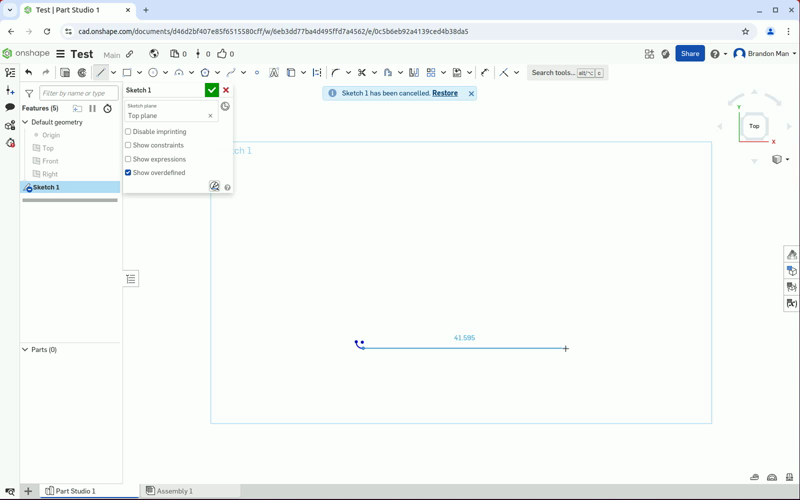
click(565, 348)
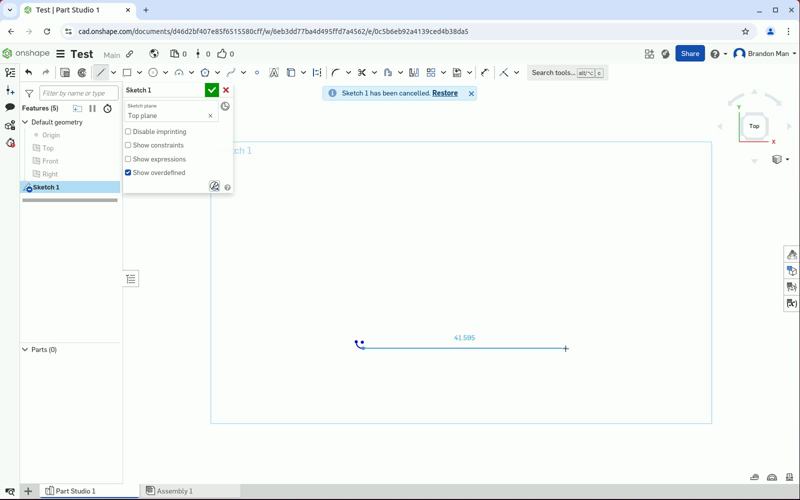
key_up(shift)
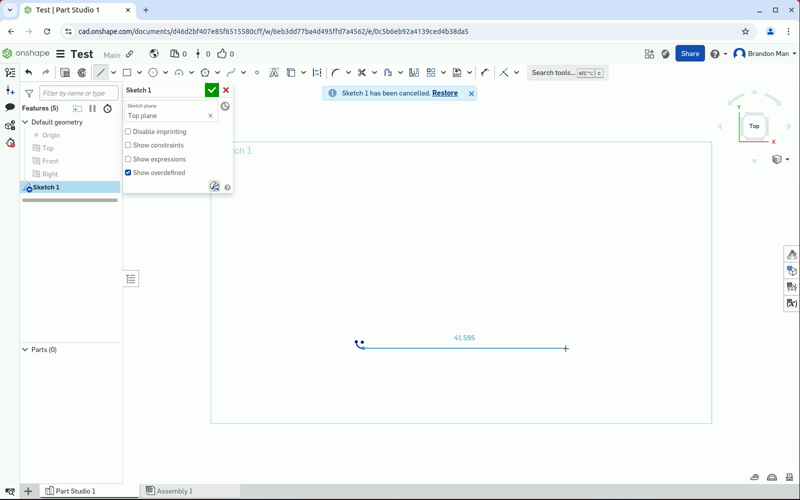
key(esc)
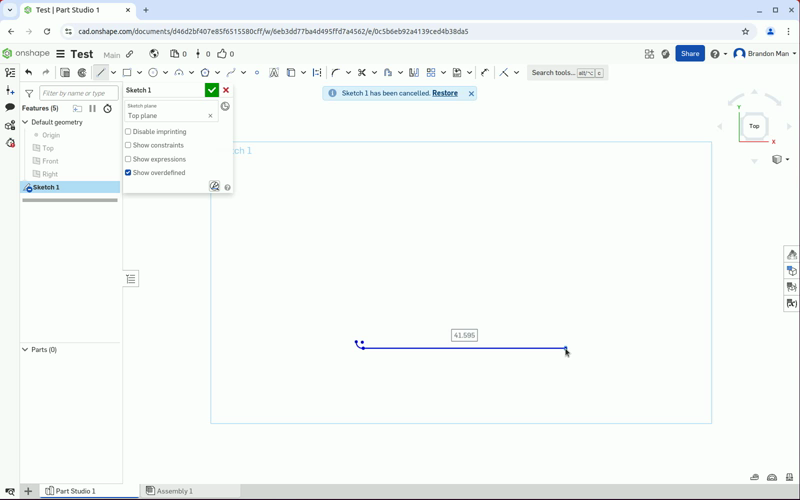
key(a)
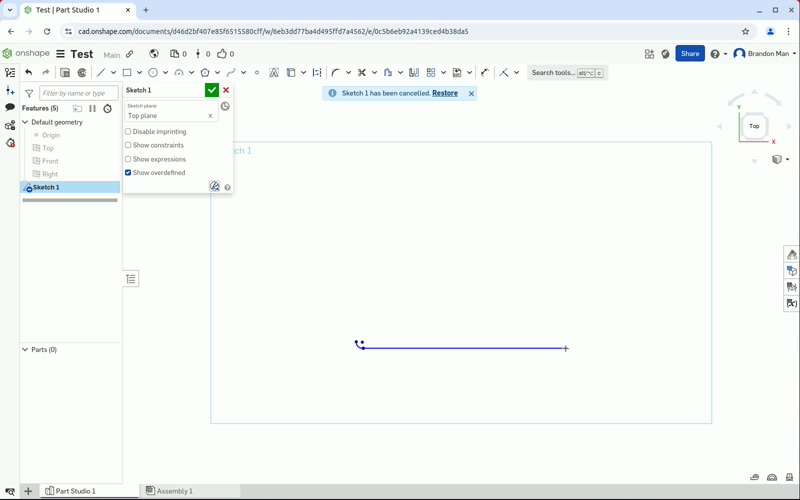
mouse_move(565, 348)
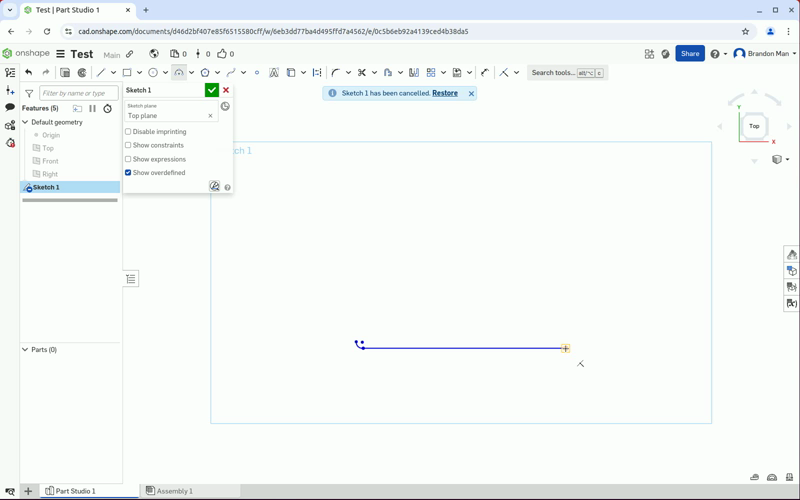
click(565, 348)
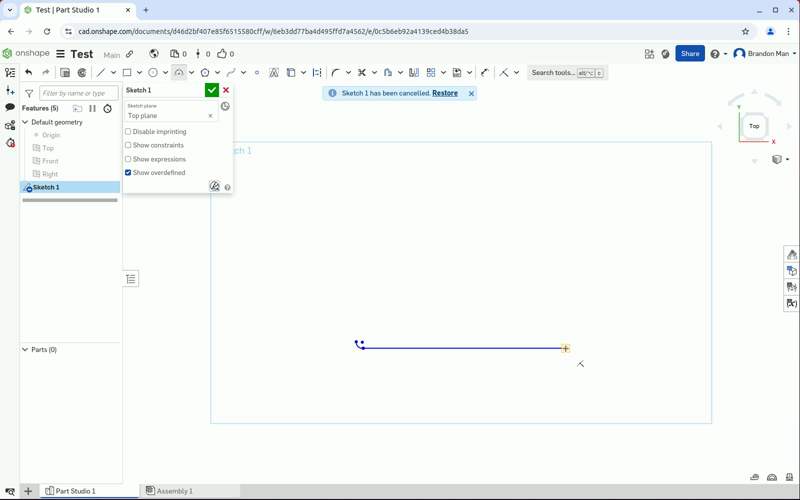
key_down(shift)
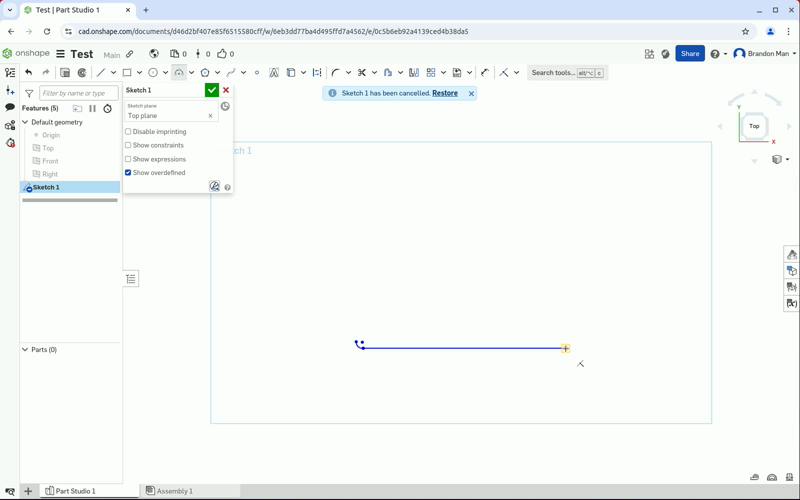
mouse_move(572, 341)
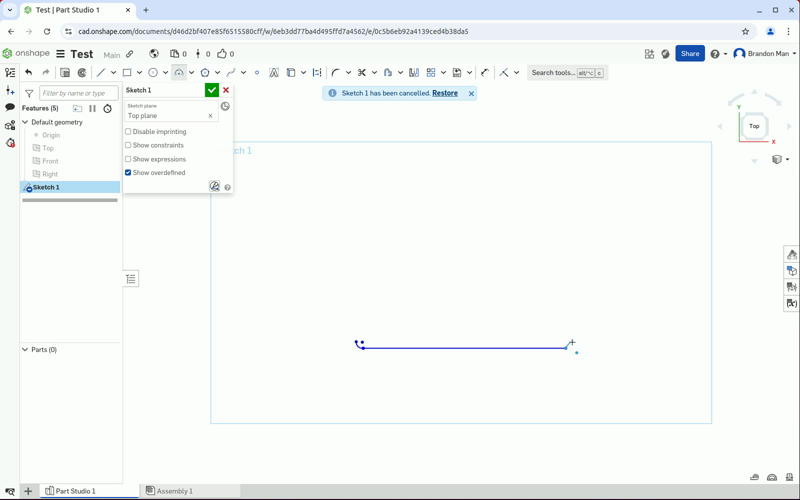
click(572, 341)
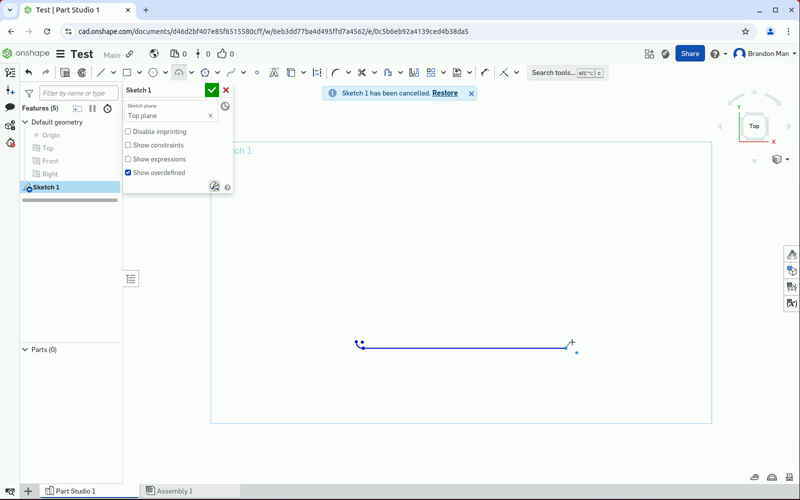
mouse_move(570, 346)
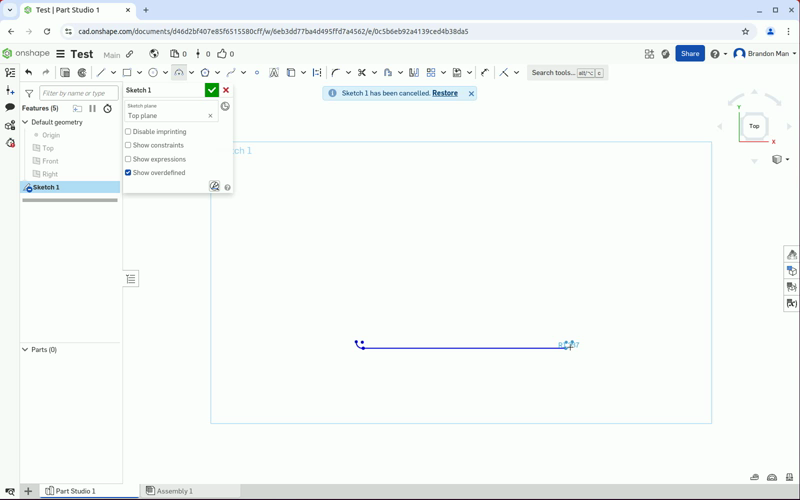
click(570, 346)
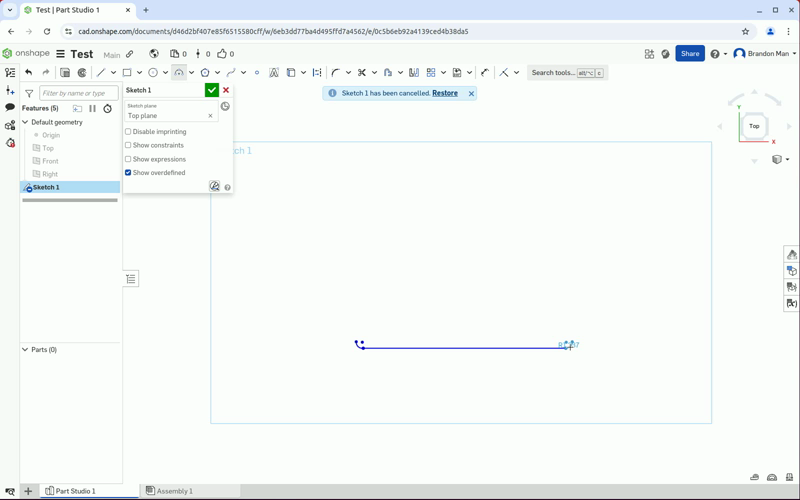
key_up(shift)
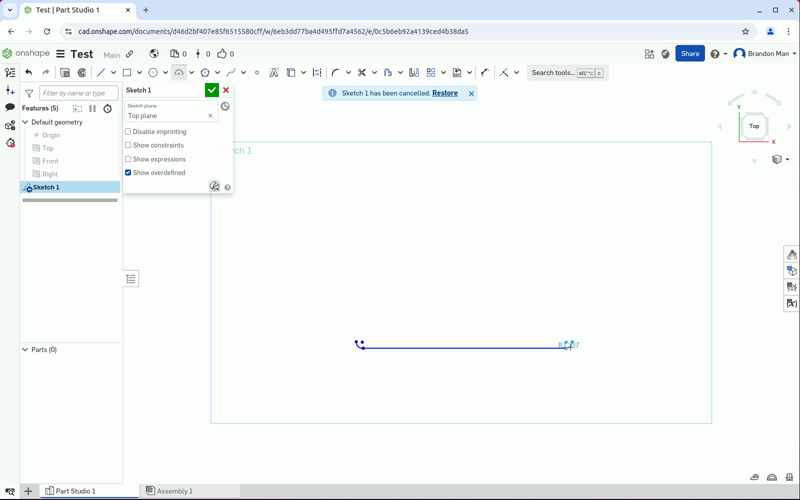
key(esc)
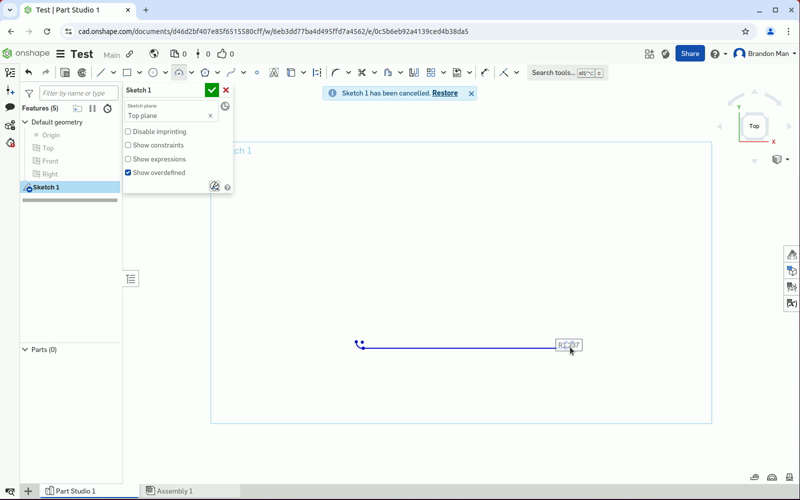
key(l)
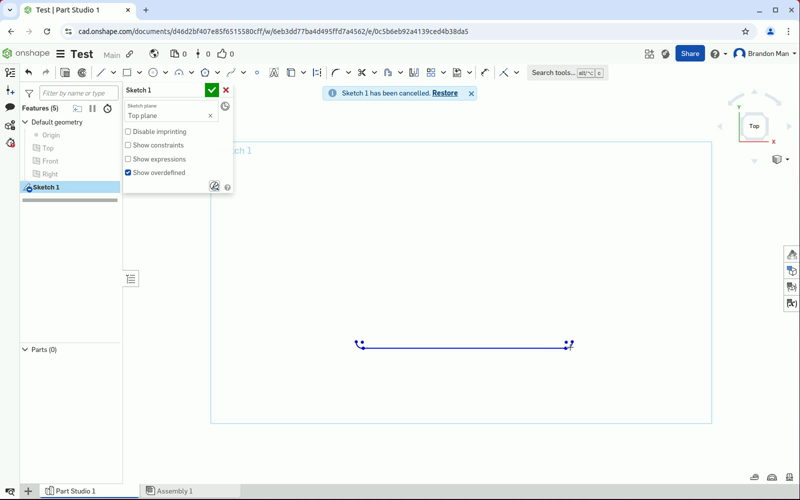
mouse_move(572, 341)
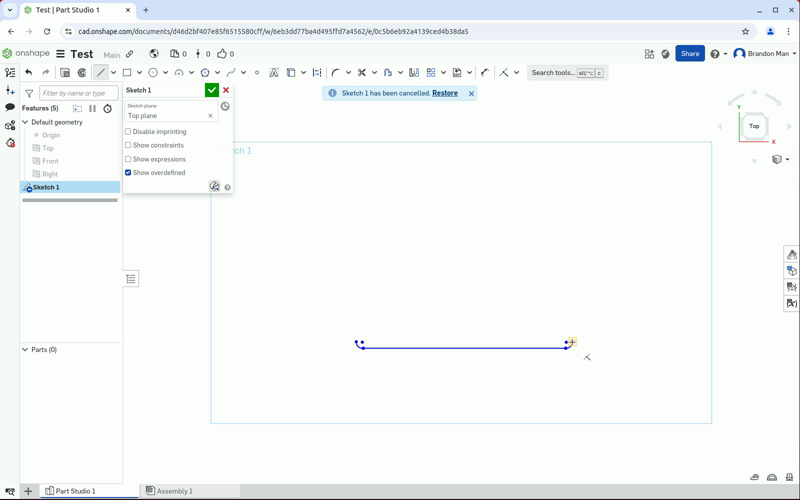
click(572, 341)
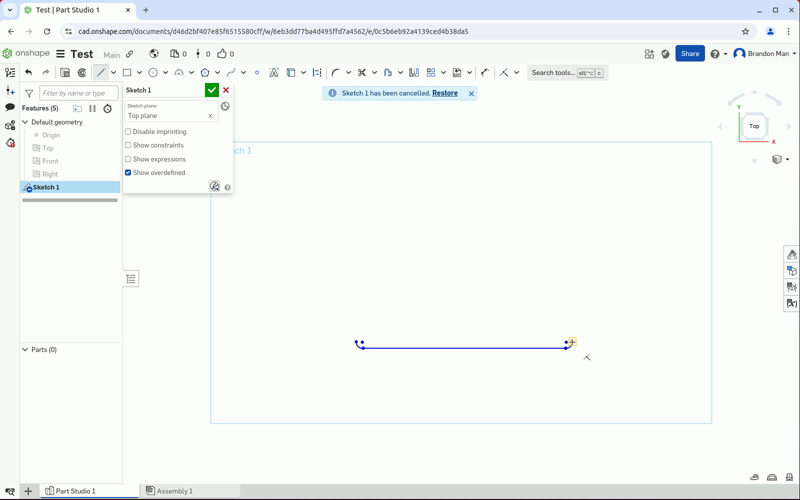
key_down(shift)
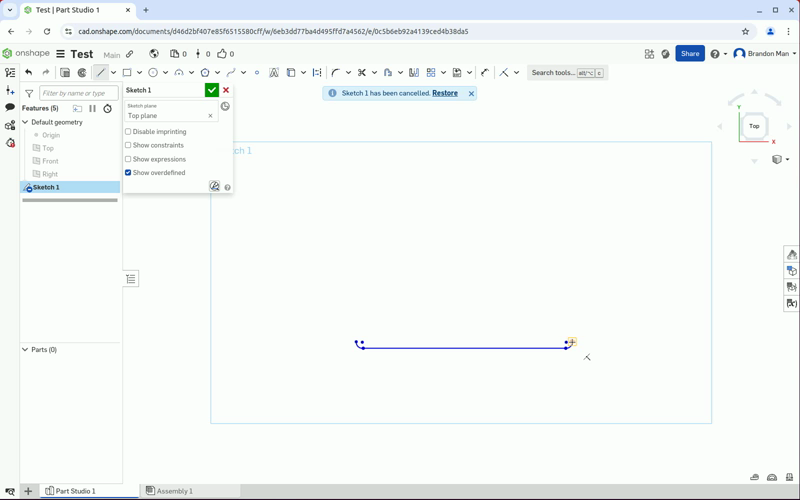
mouse_move(572, 214)
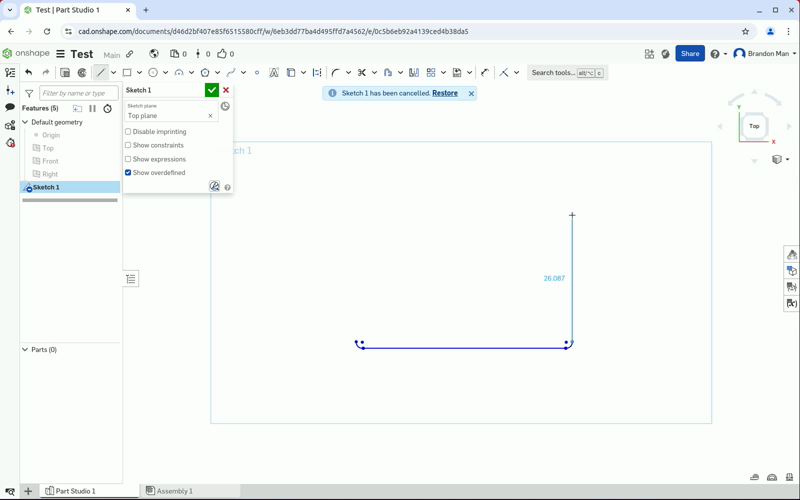
click(572, 214)
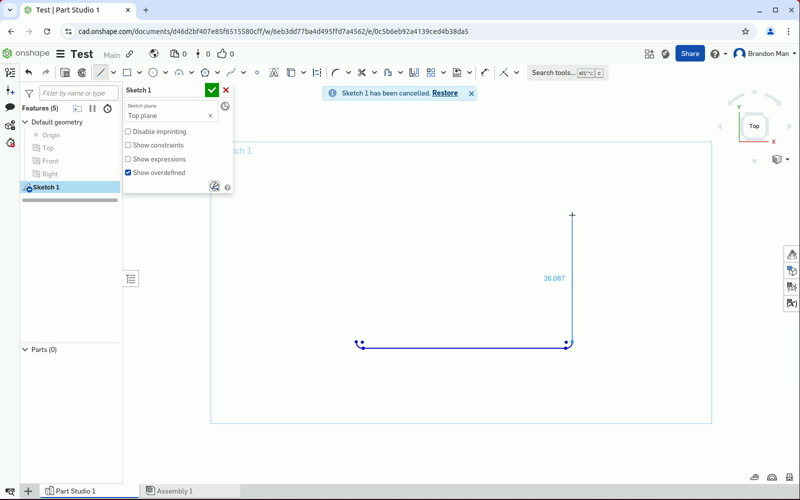
key_up(shift)
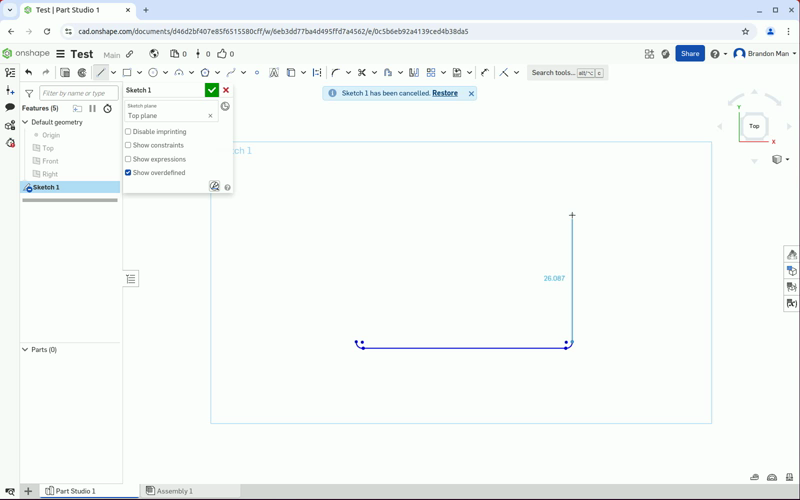
key(esc)
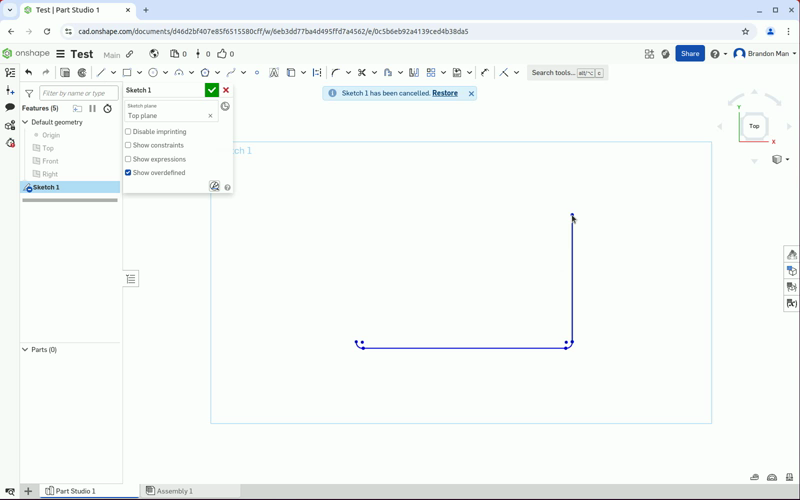
key(a)
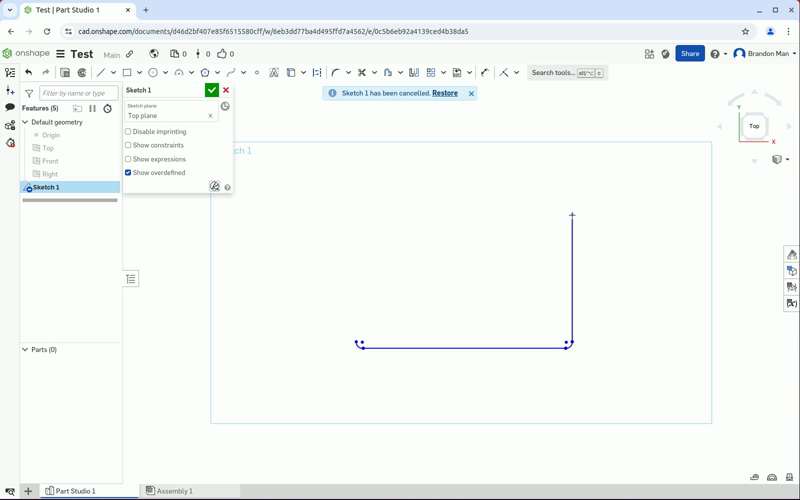
mouse_move(572, 214)
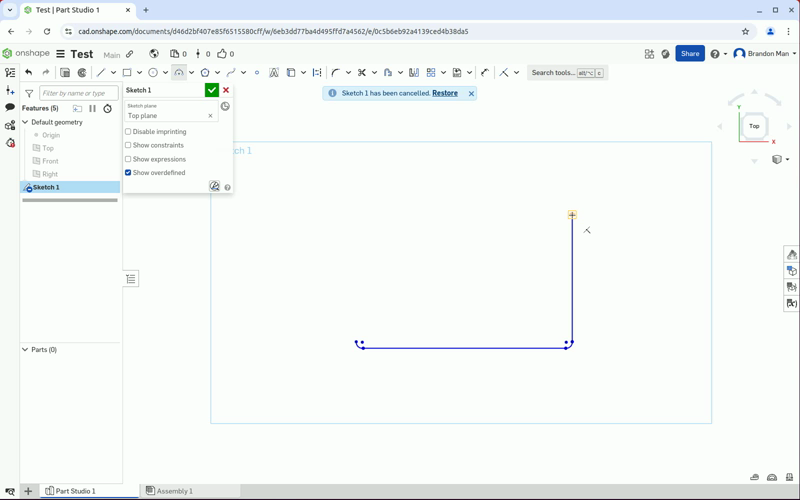
click(572, 214)
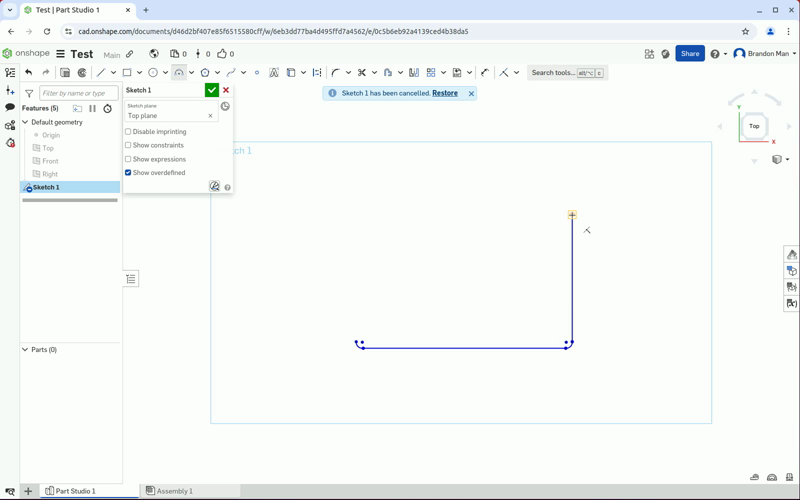
key_down(shift)
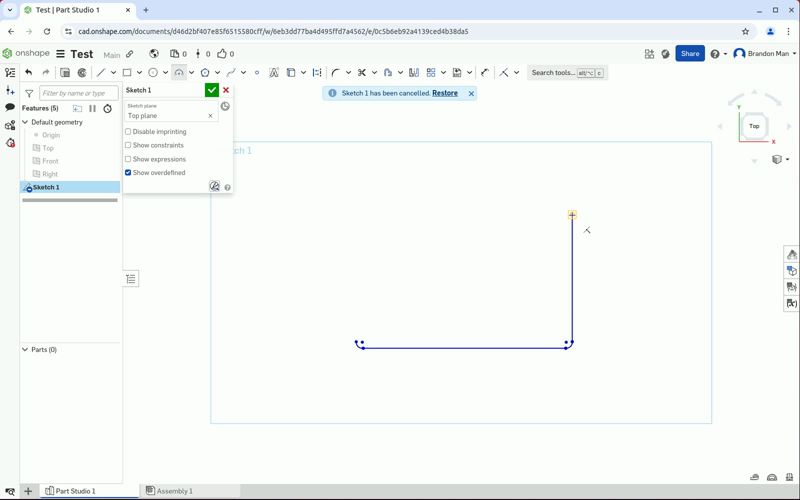
mouse_move(565, 207)
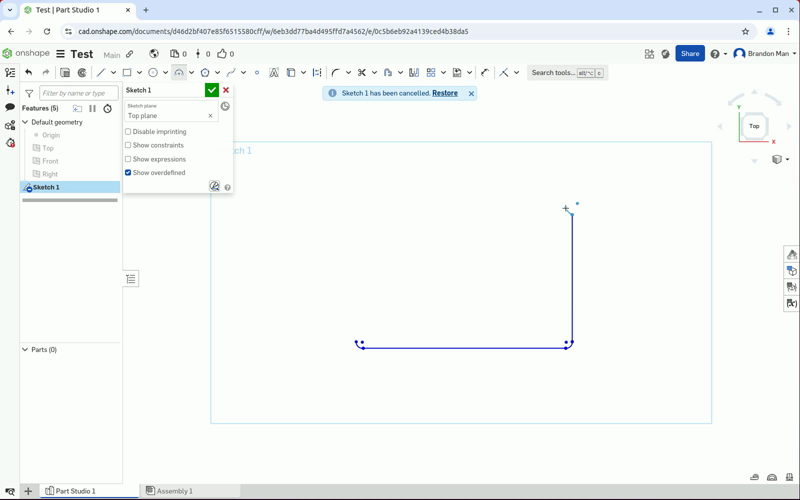
click(565, 207)
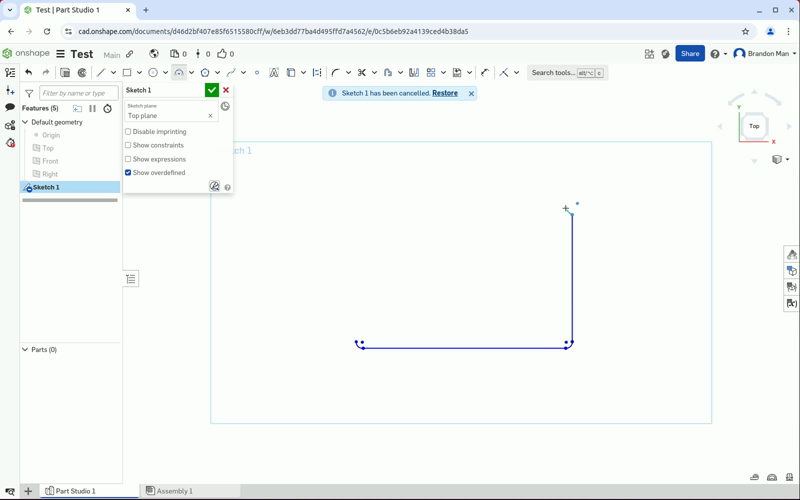
mouse_move(570, 209)
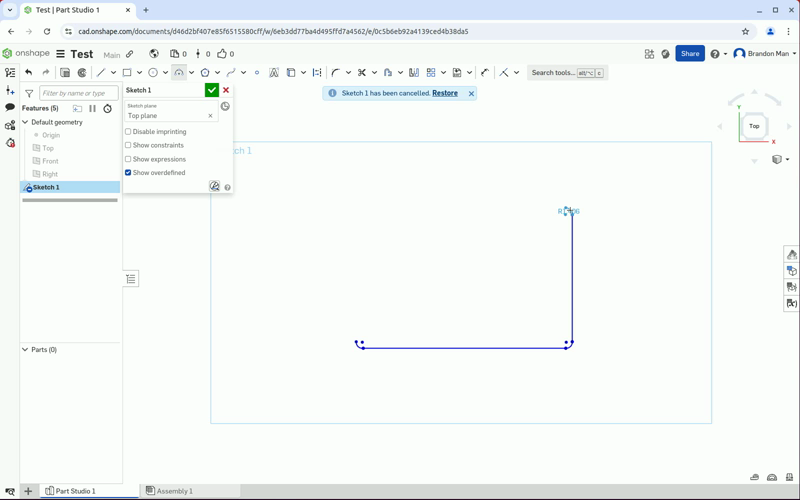
click(570, 209)
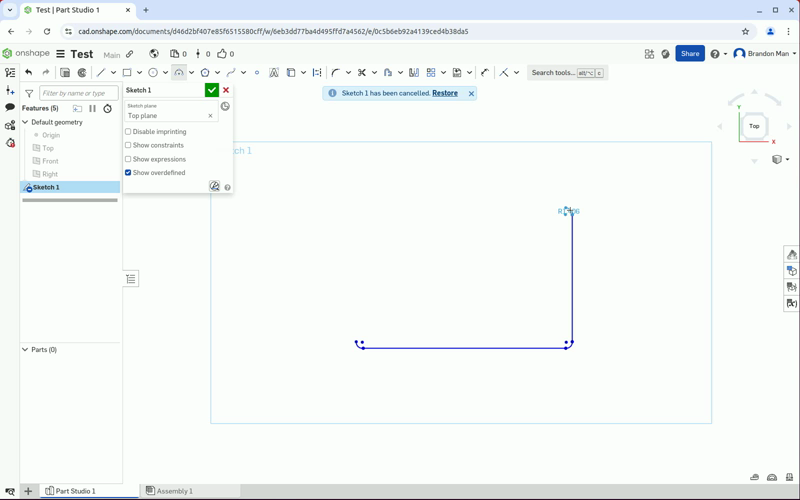
key_up(shift)
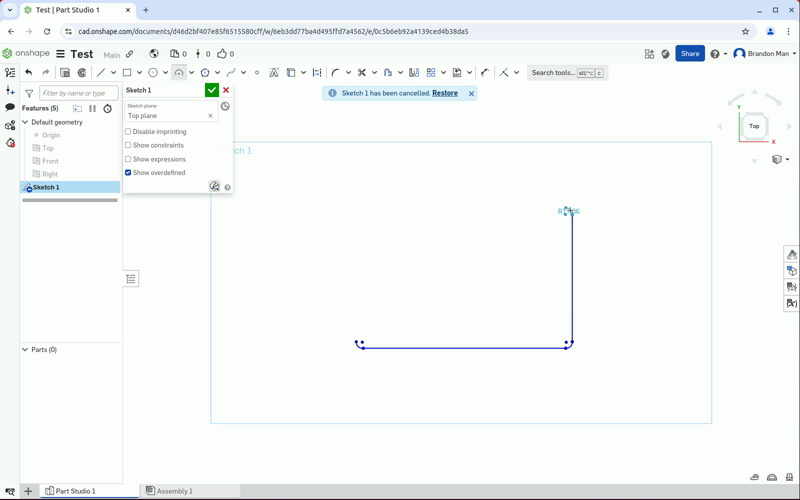
key(esc)
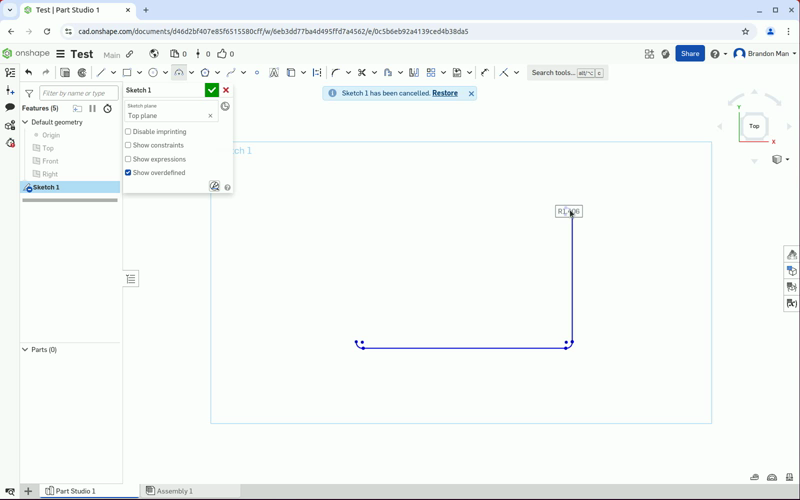
key(l)
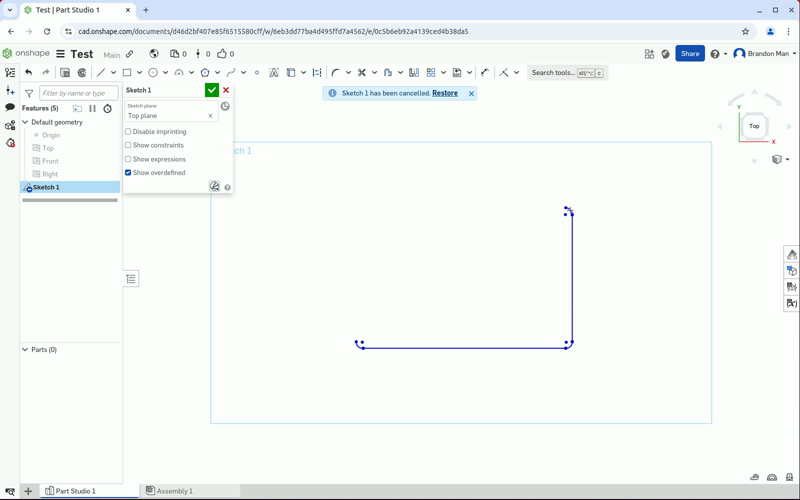
mouse_move(565, 207)
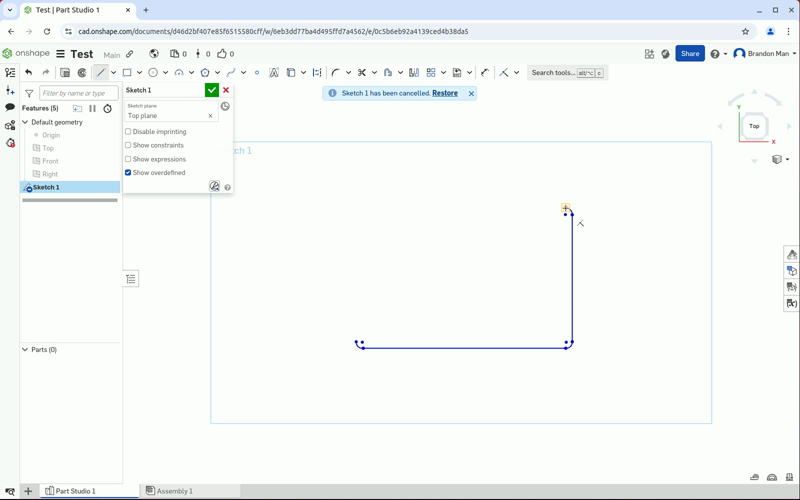
click(565, 207)
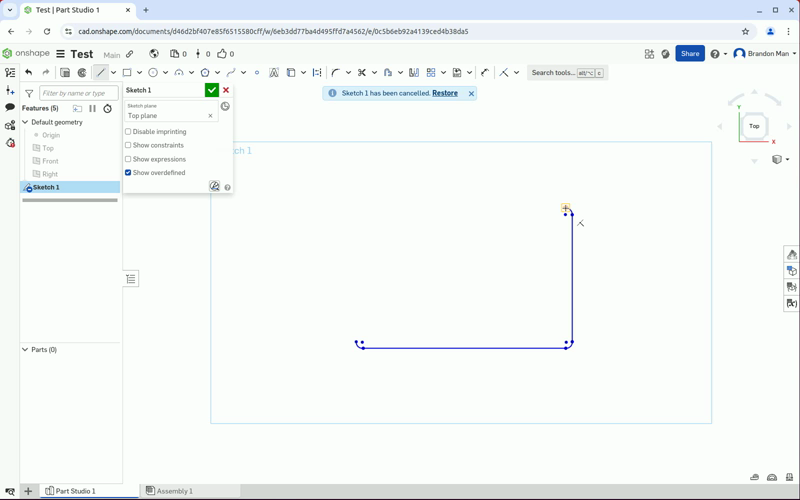
key_down(shift)
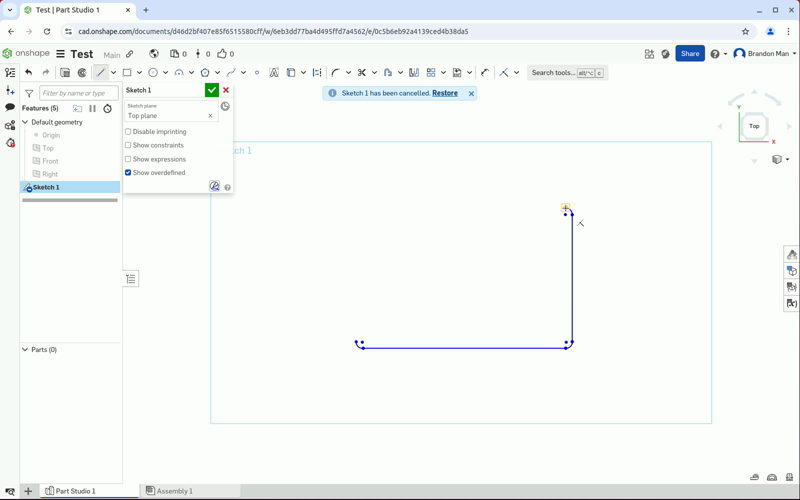
mouse_move(363, 207)
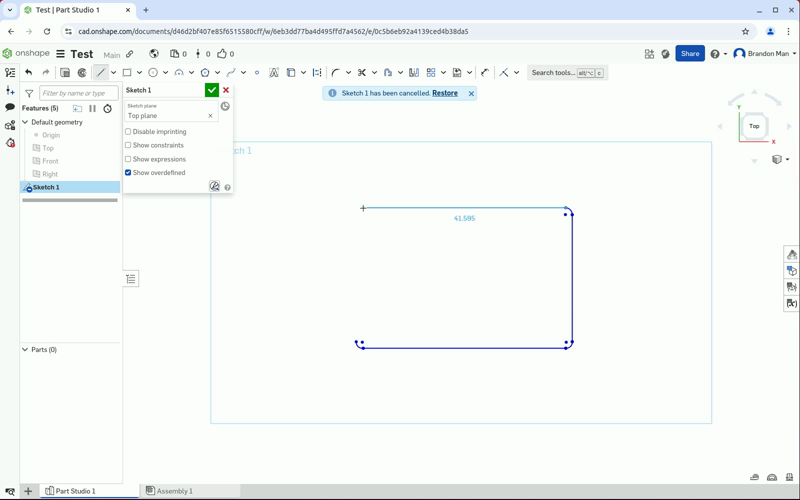
click(363, 207)
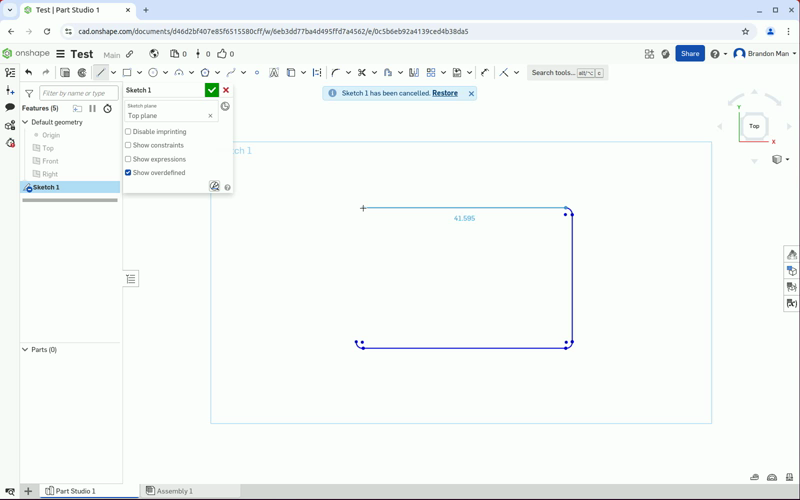
key_up(shift)
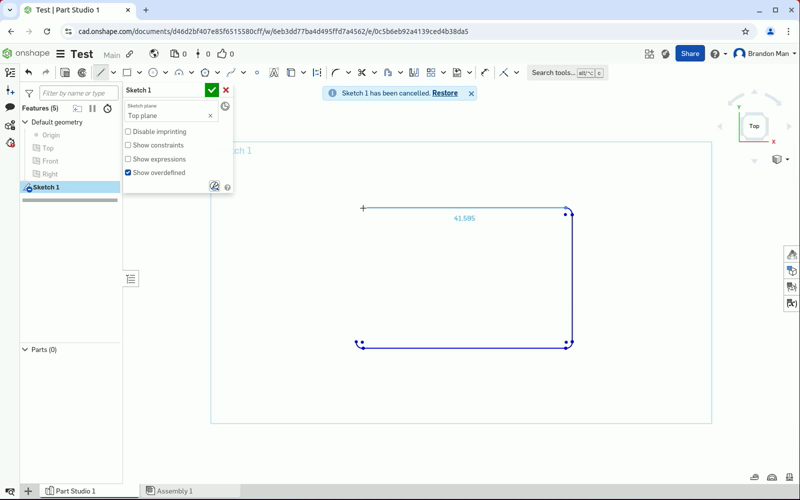
key(esc)
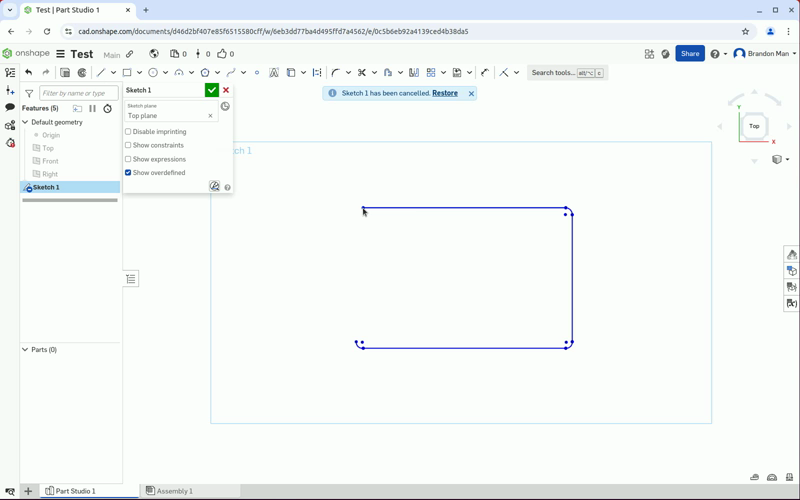
key(a)
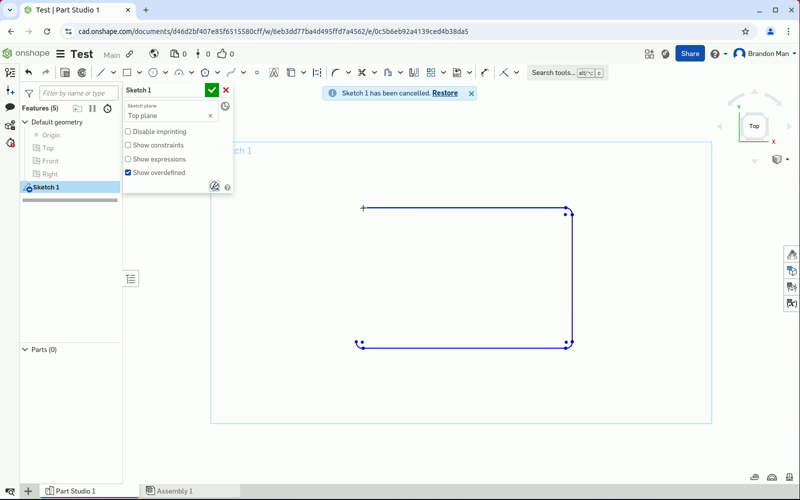
mouse_move(363, 207)
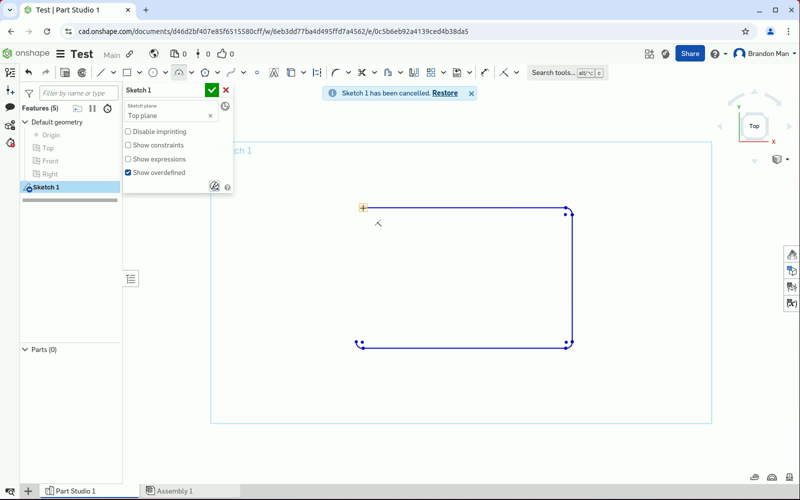
click(363, 207)
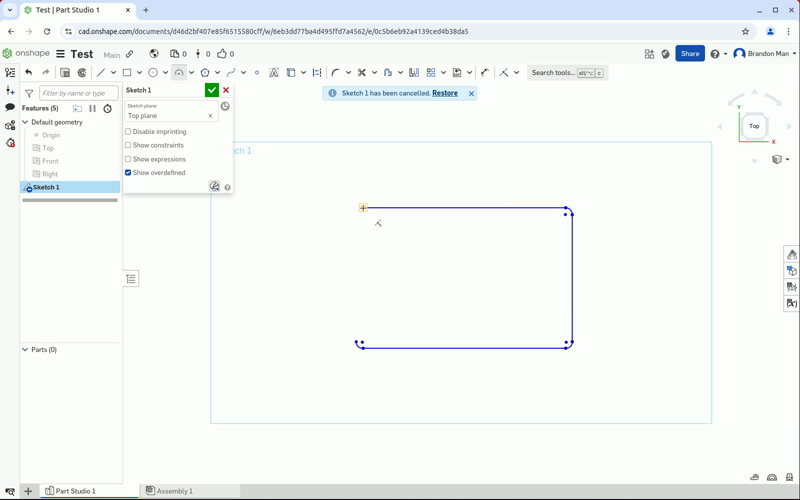
key_down(shift)
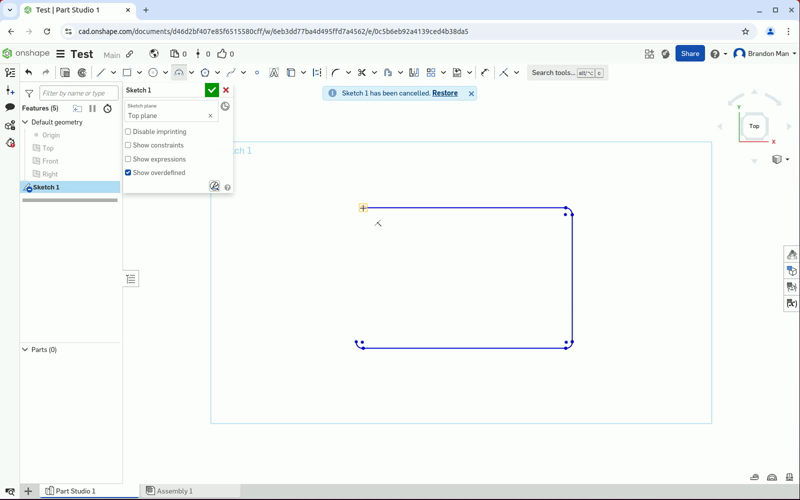
mouse_move(356, 214)
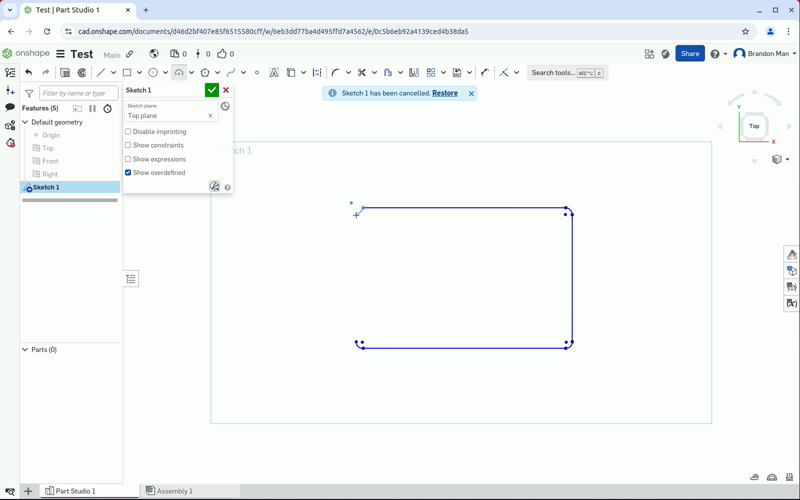
click(356, 214)
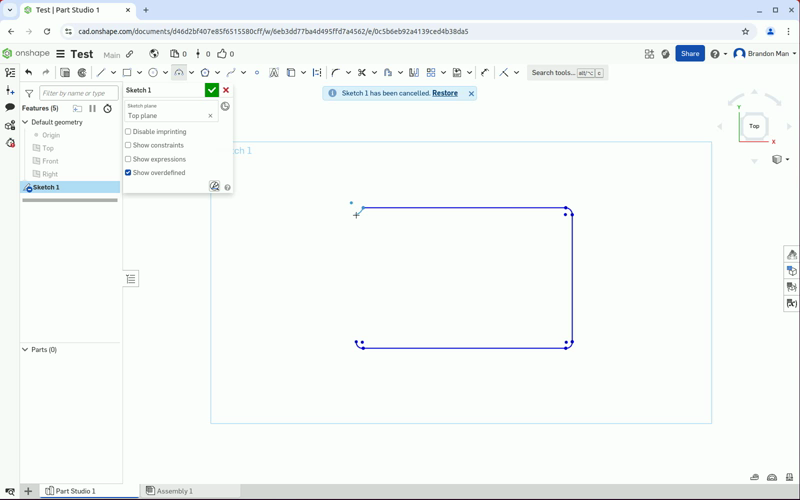
mouse_move(358, 209)
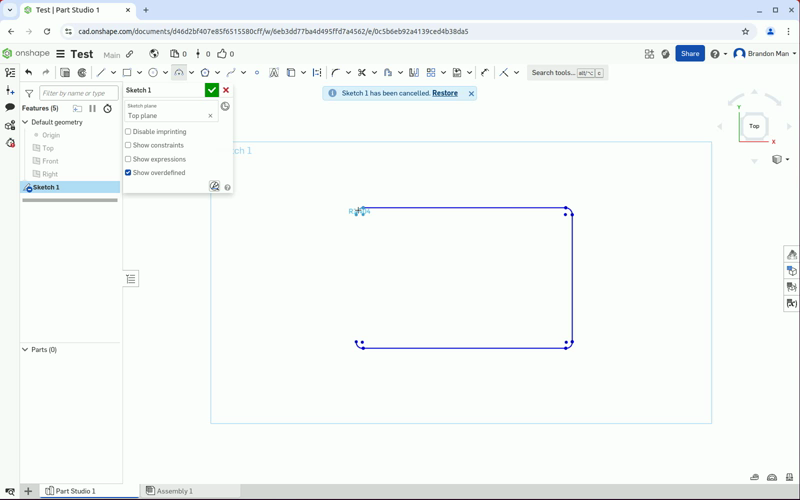
click(358, 209)
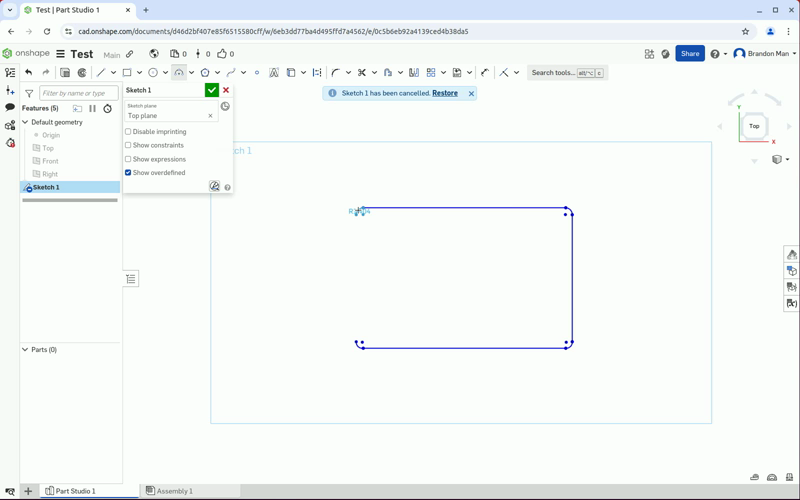
key_up(shift)
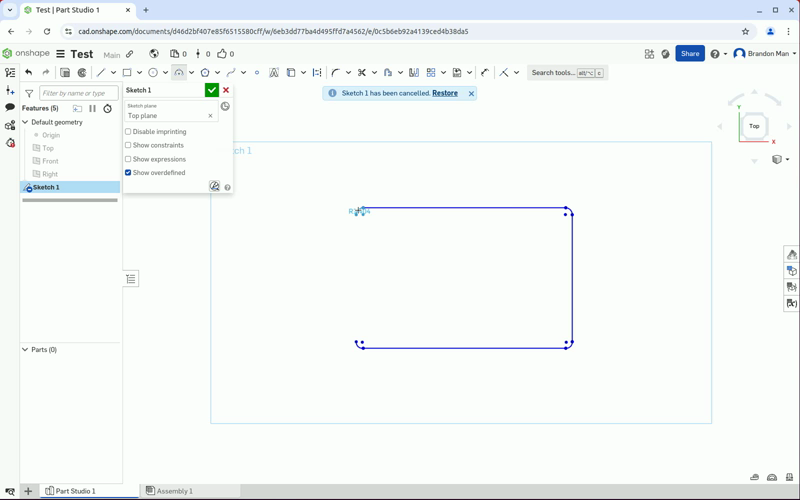
key(esc)
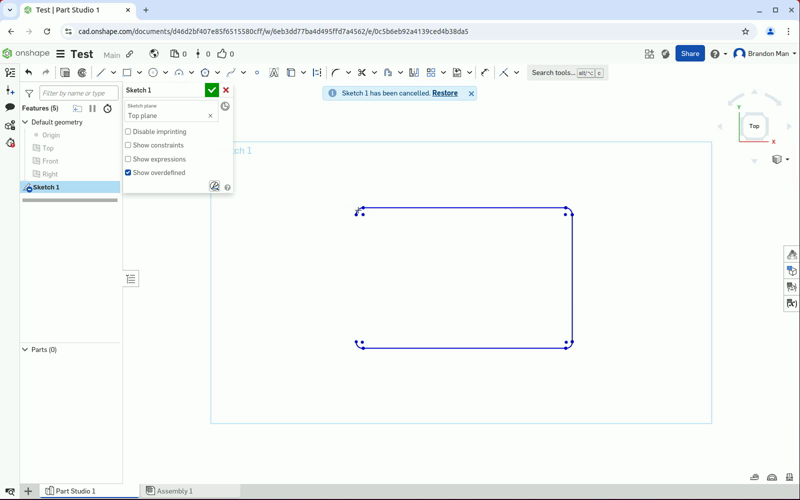
key(l)
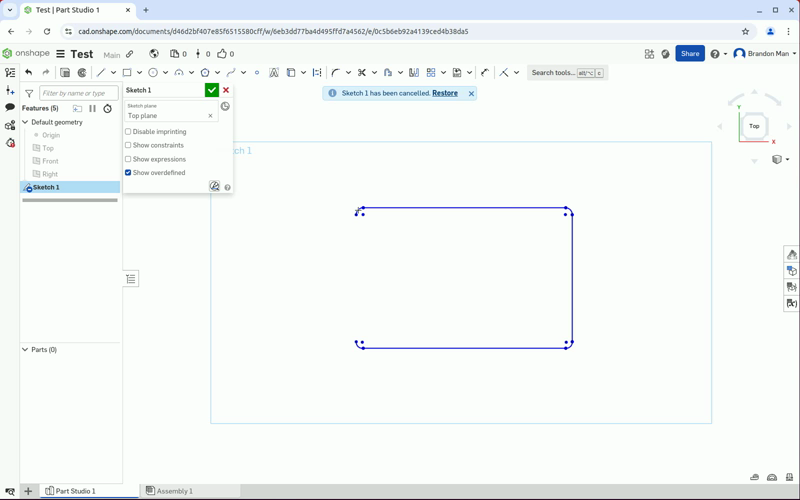
mouse_move(356, 214)
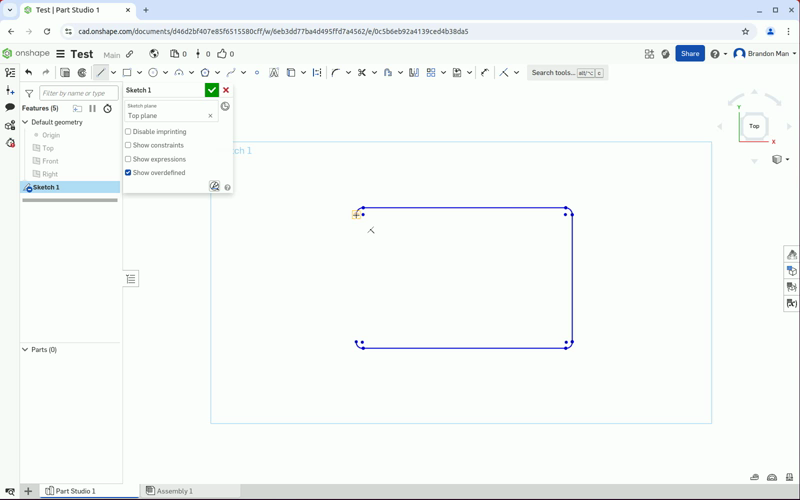
click(356, 214)
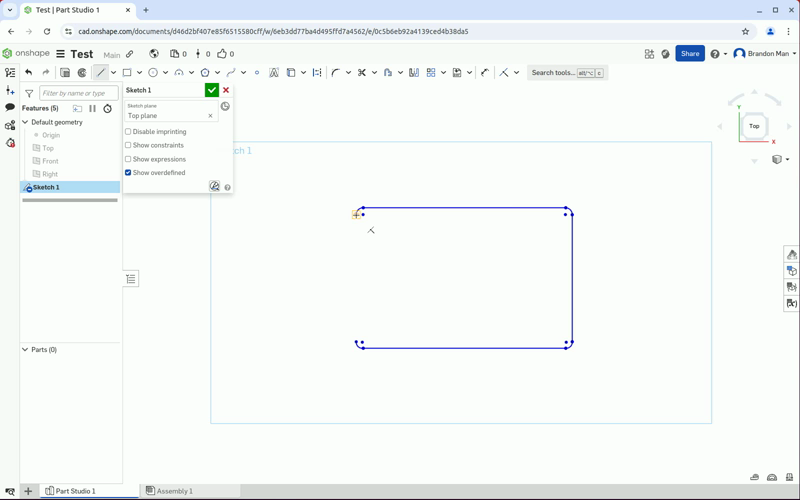
key_down(shift)
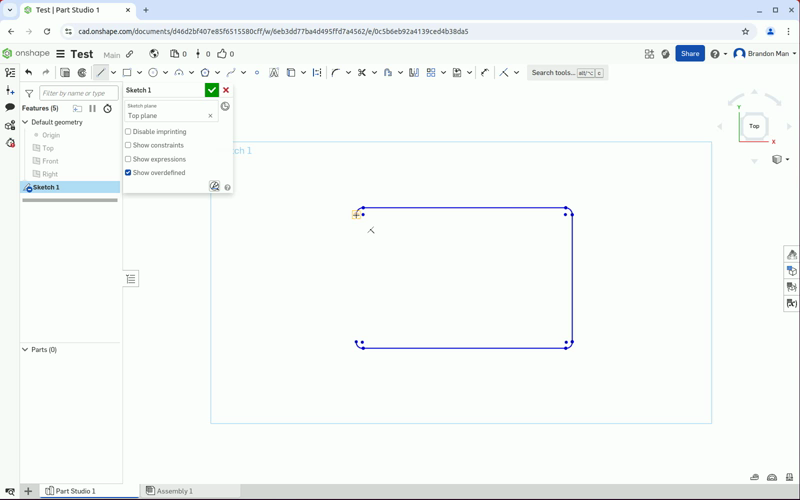
mouse_move(356, 341)
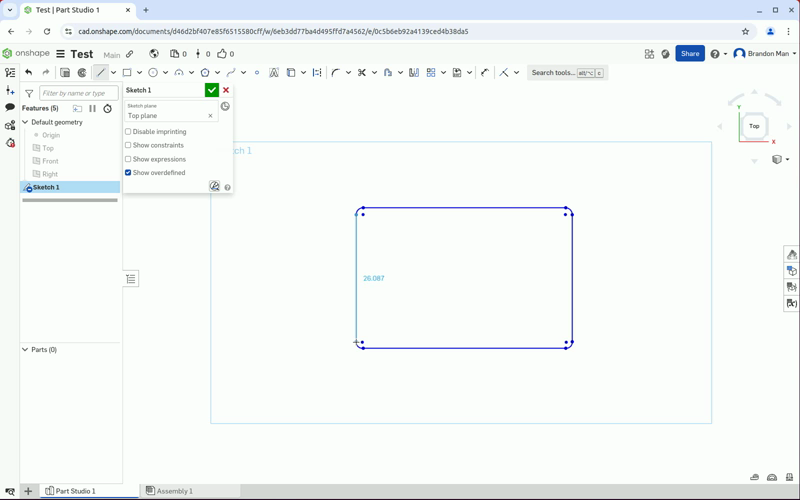
key_up(shift)
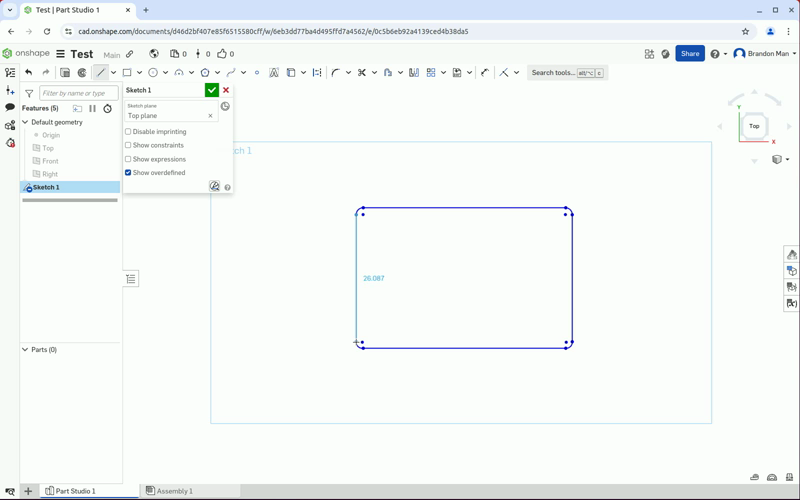
click(356, 341)
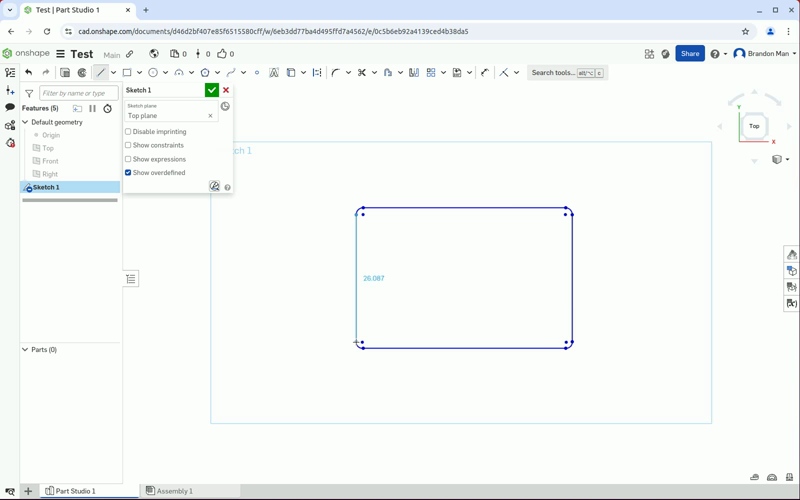
key(esc)
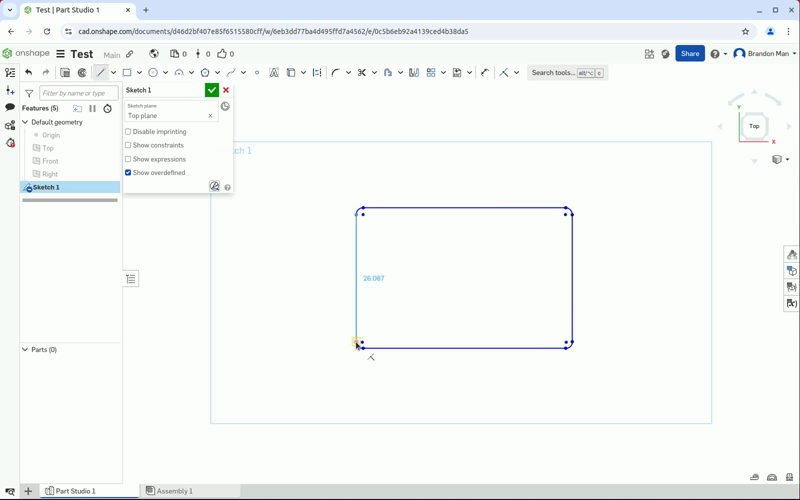
key(l)
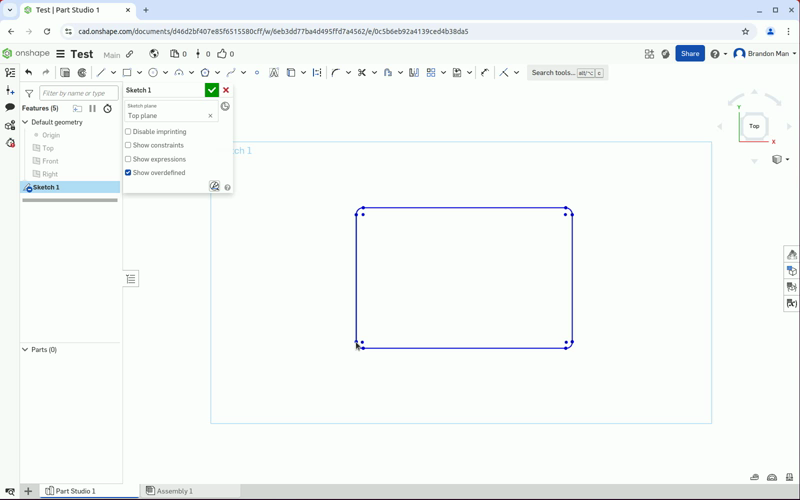
key_down(shift)
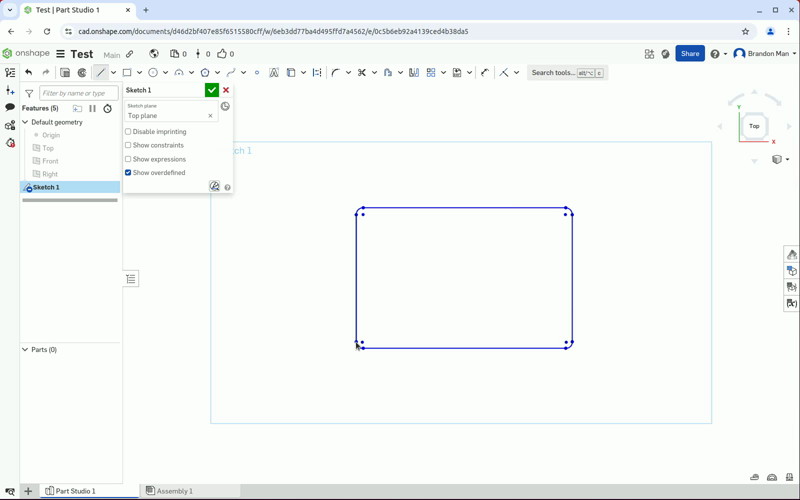
mouse_move(361, 343)
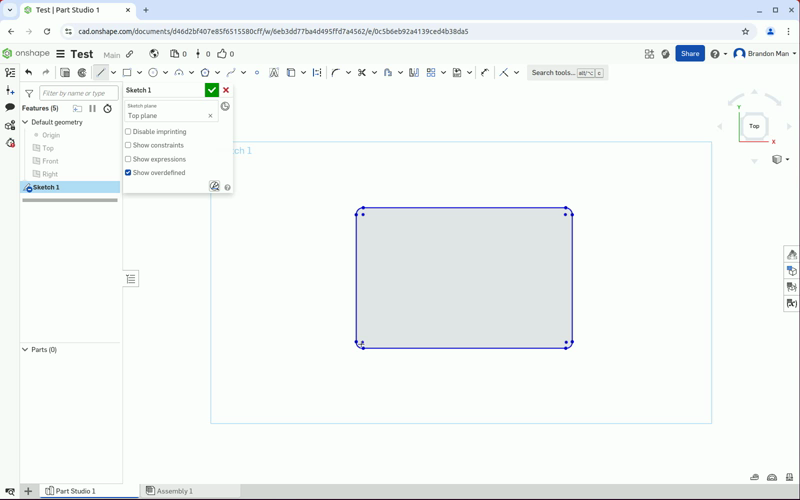
scroll(6)
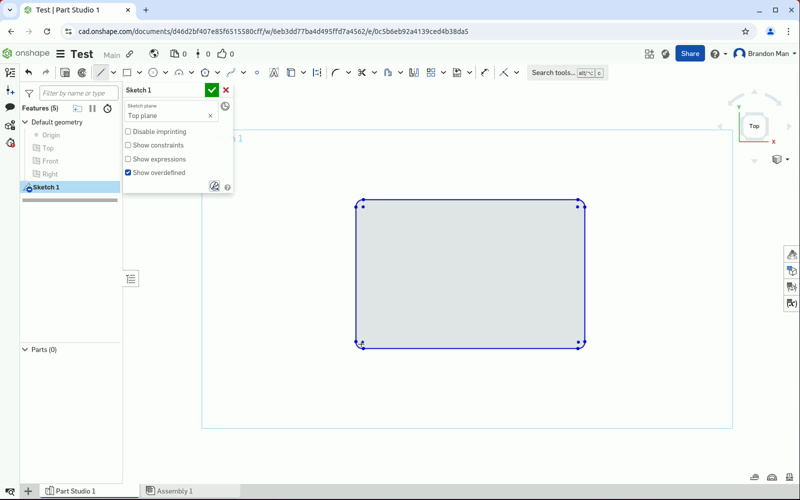
scroll(6)
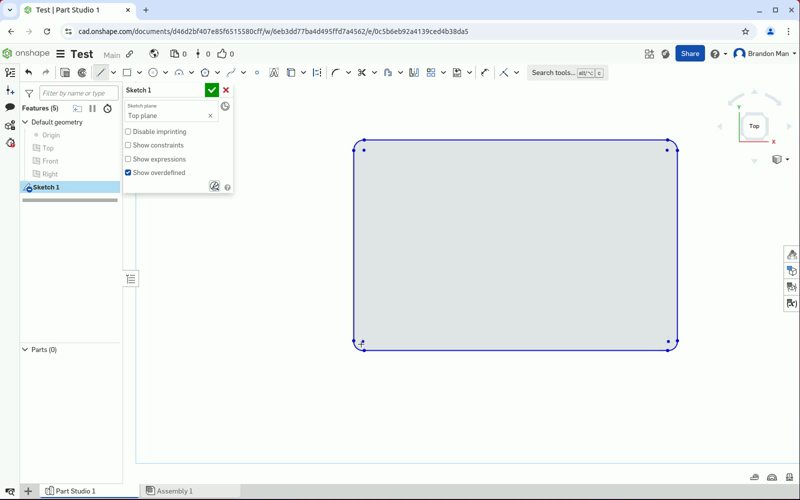
scroll(6)
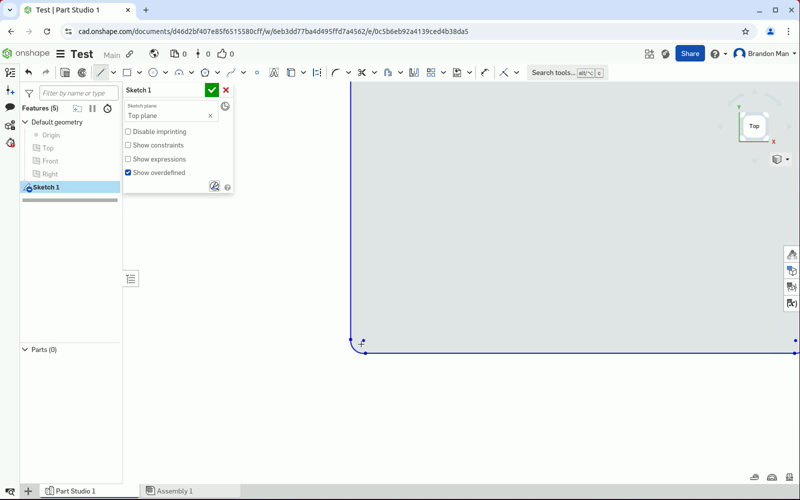
scroll(6)
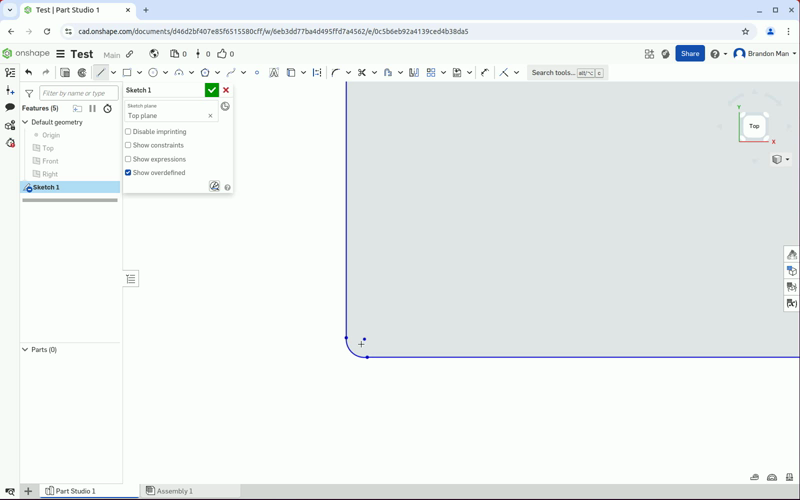
scroll(6)
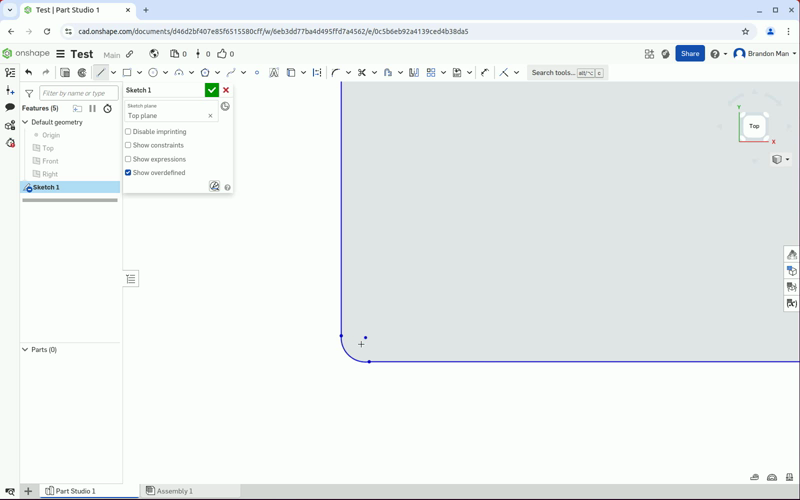
scroll(6)
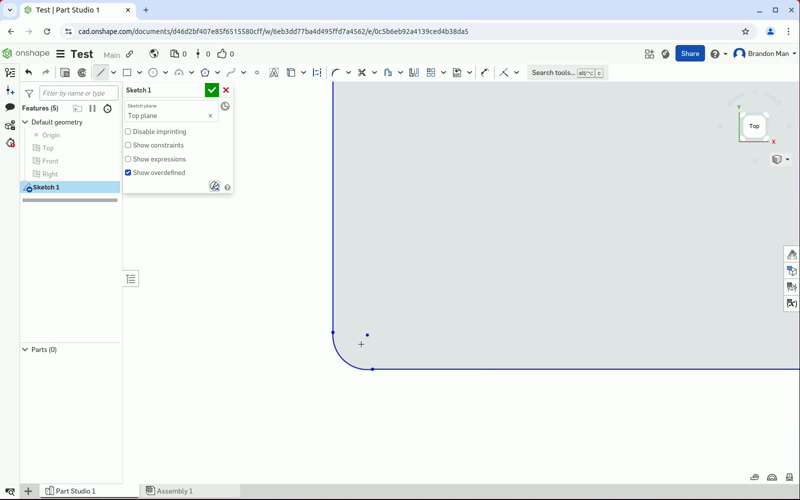
scroll(6)
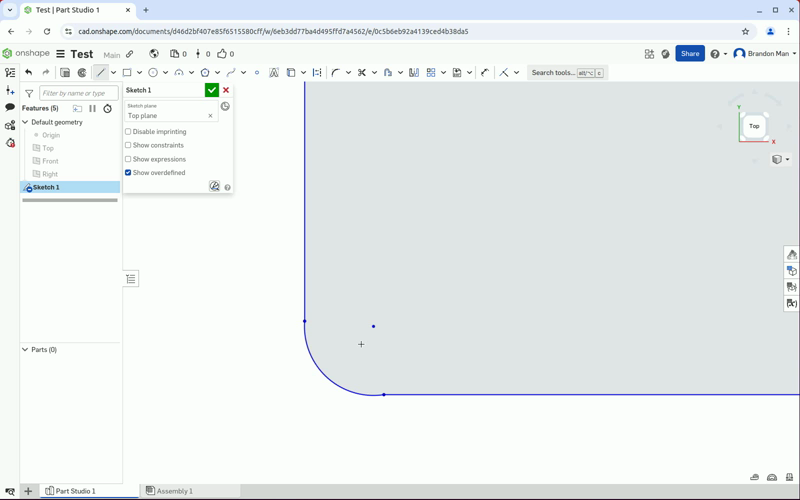
click(361, 343)
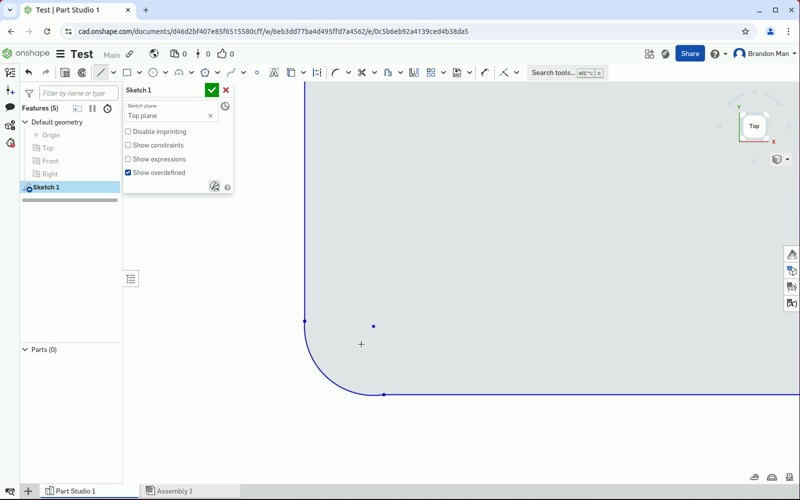
scroll(-6)
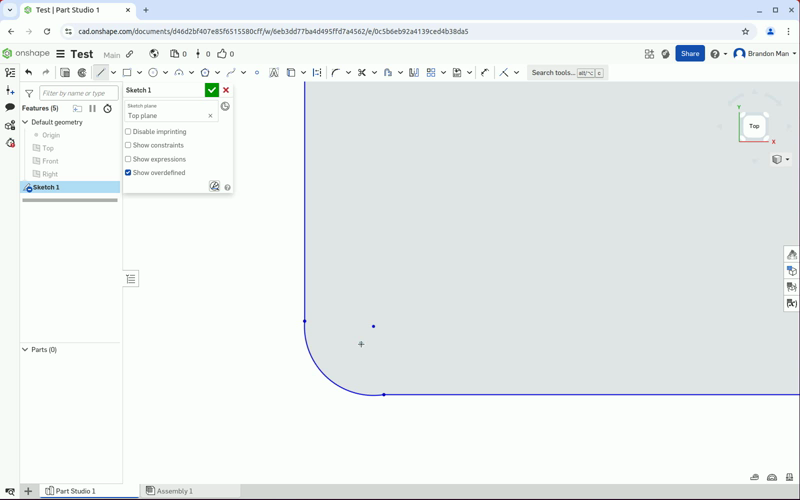
scroll(-6)
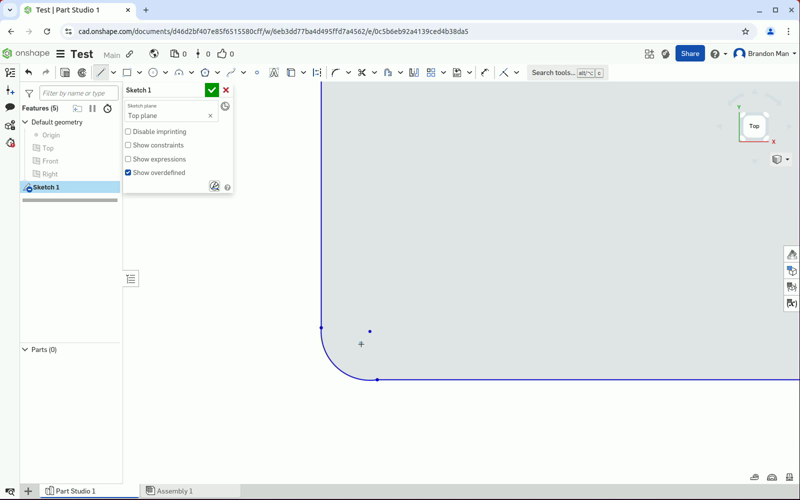
scroll(-6)
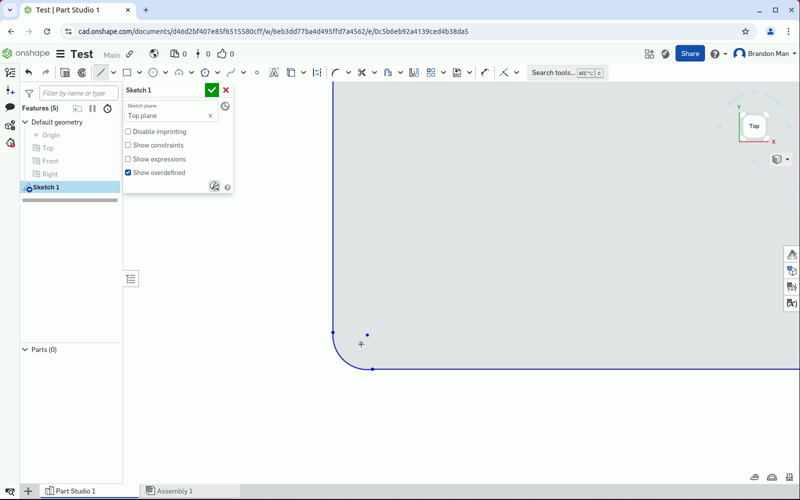
scroll(-6)
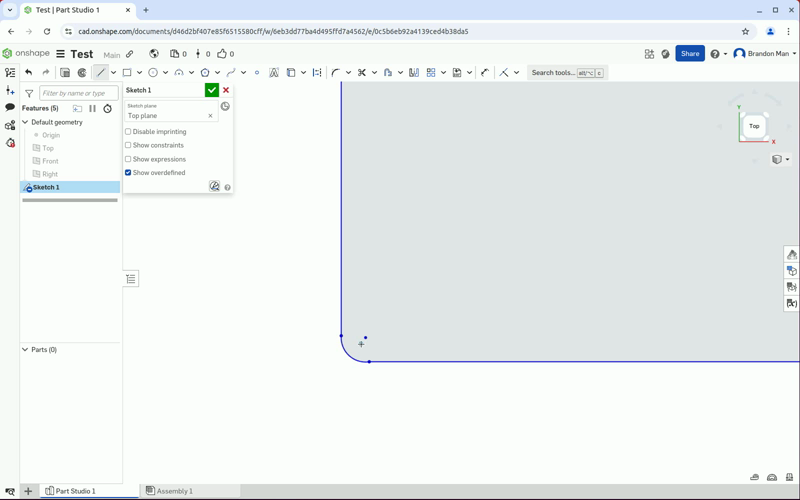
scroll(-6)
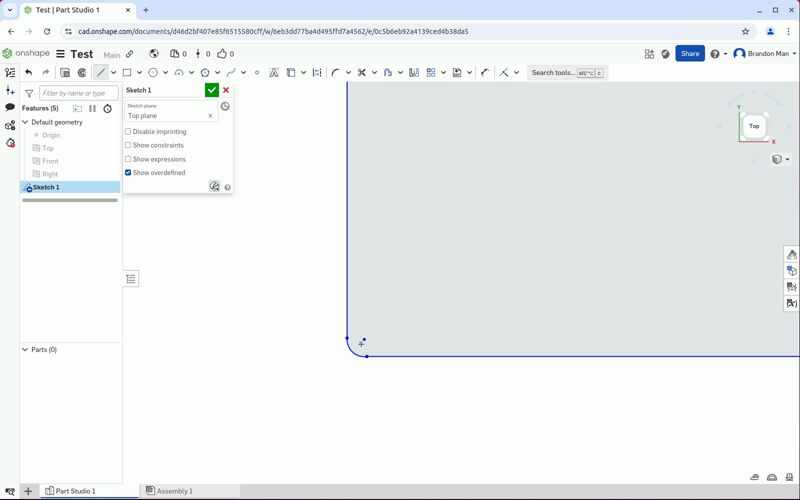
scroll(-6)
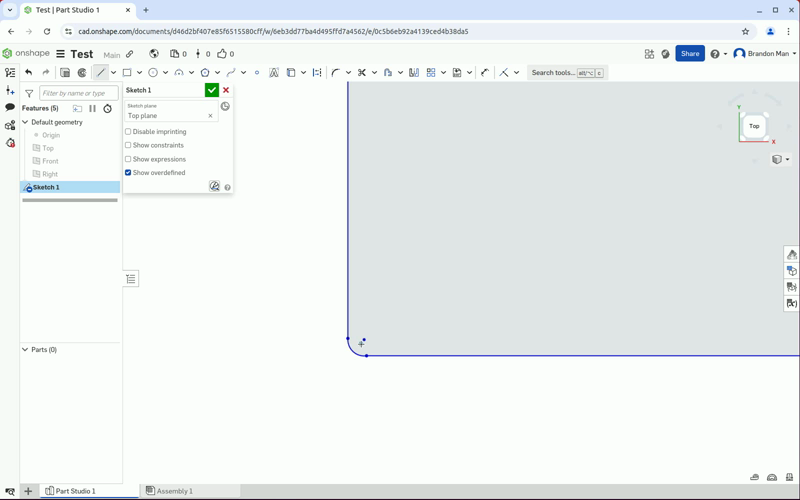
scroll(-6)
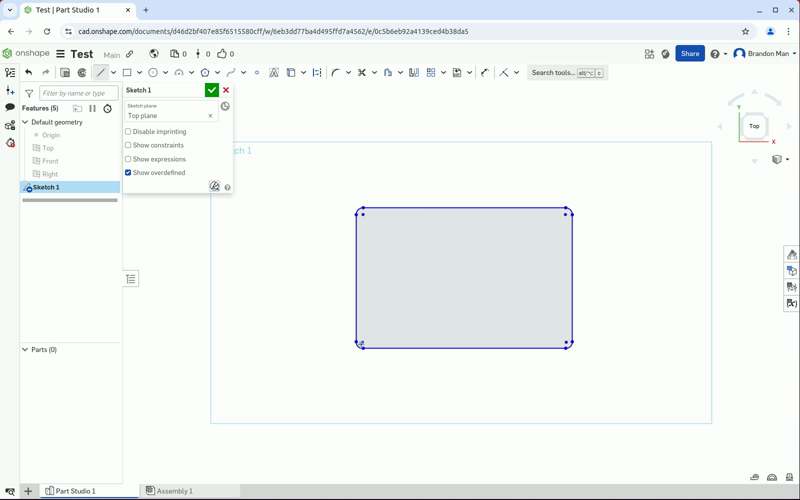
key_up(shift)
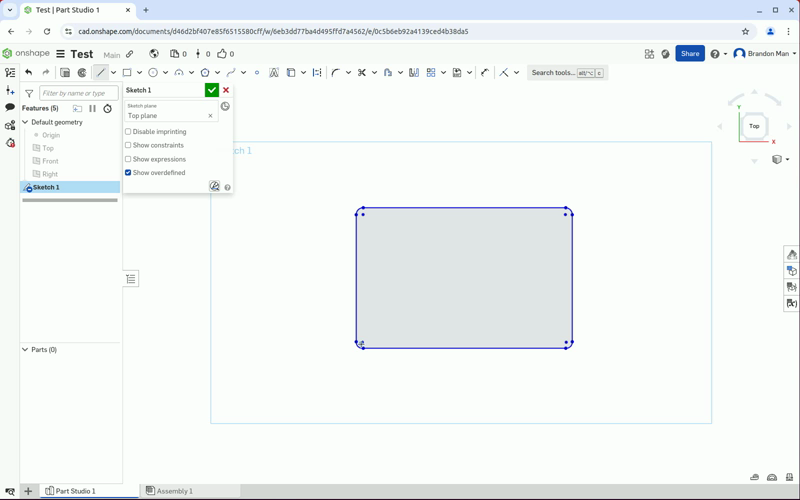
key_down(shift)
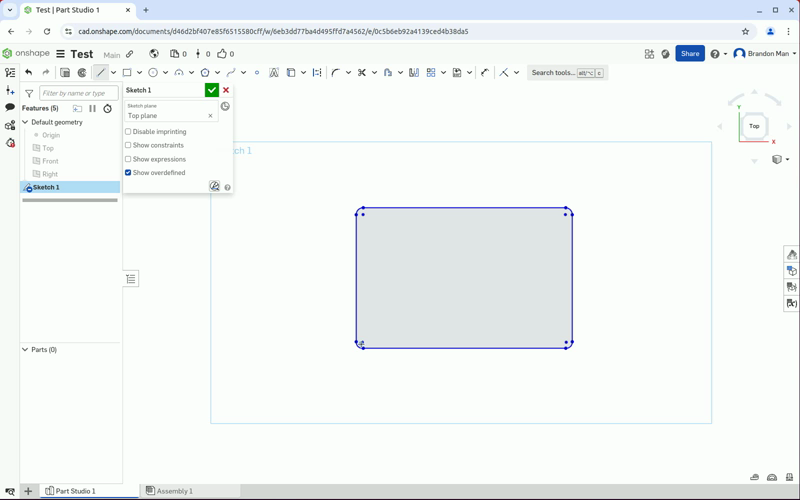
mouse_move(567, 343)
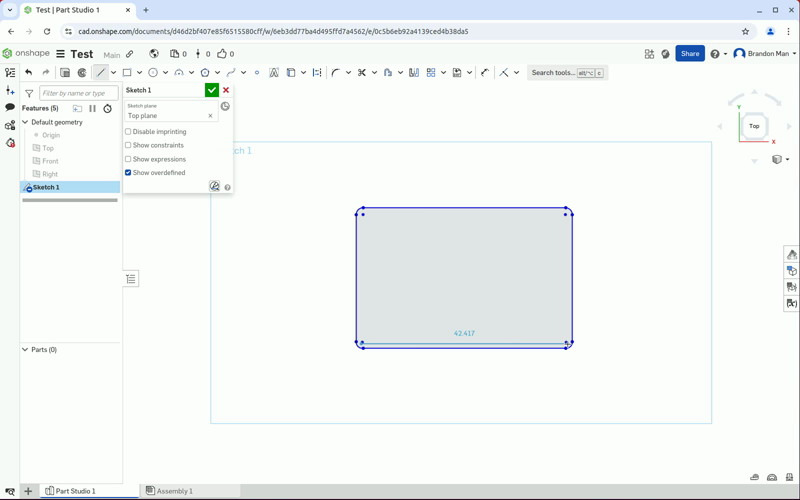
scroll(6)
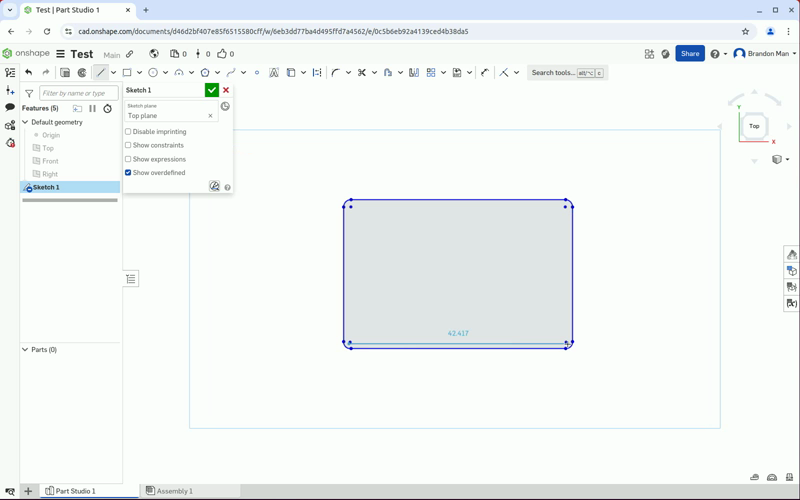
scroll(6)
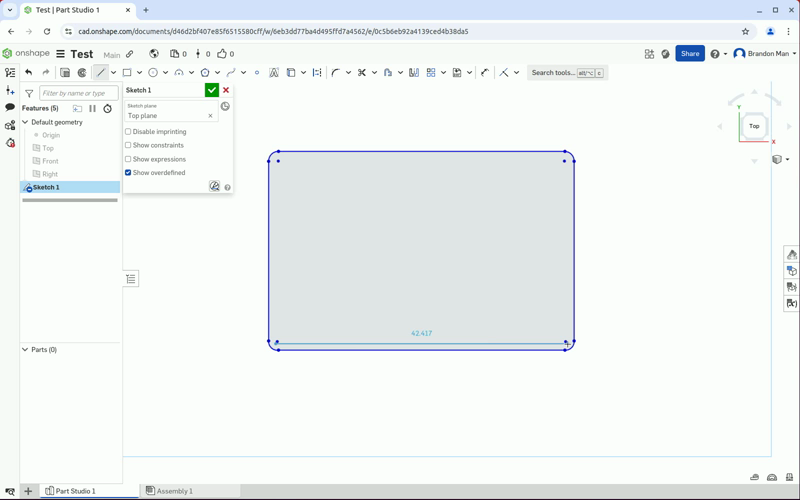
scroll(6)
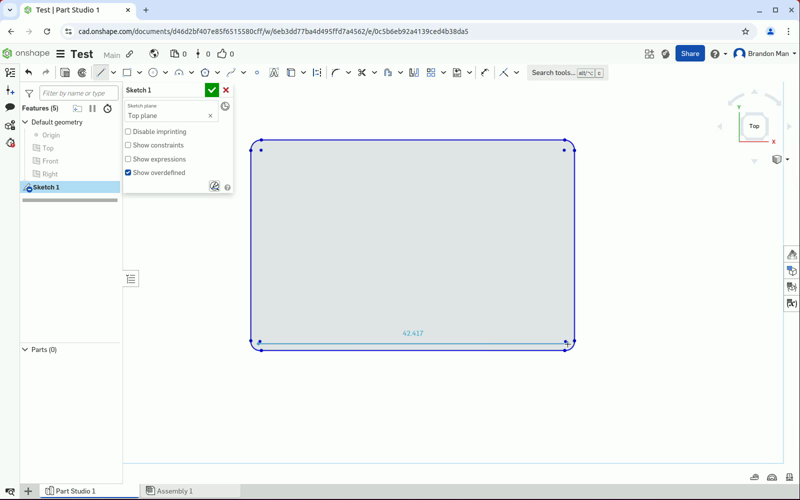
scroll(6)
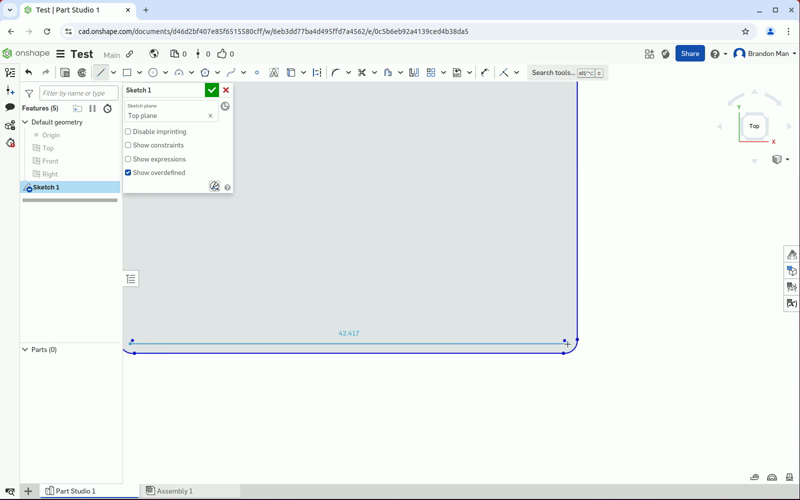
scroll(6)
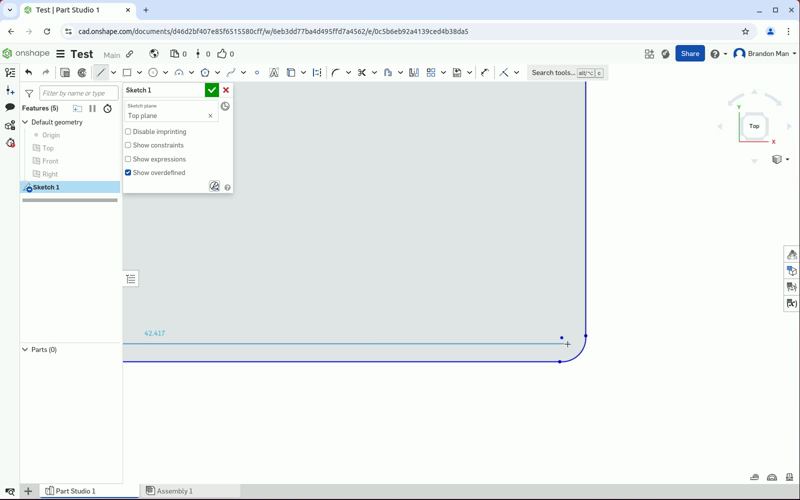
scroll(6)
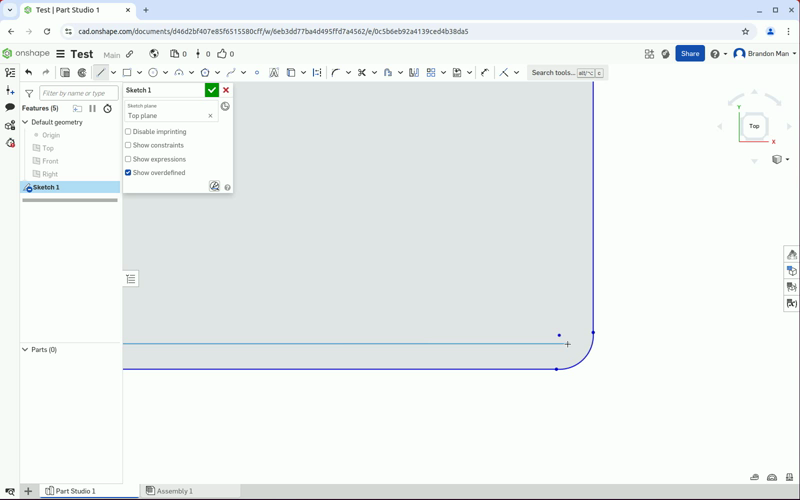
scroll(6)
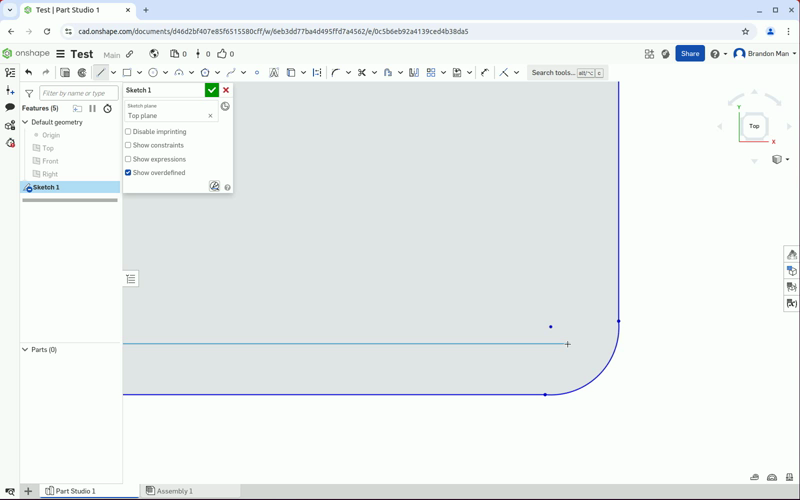
click(567, 343)
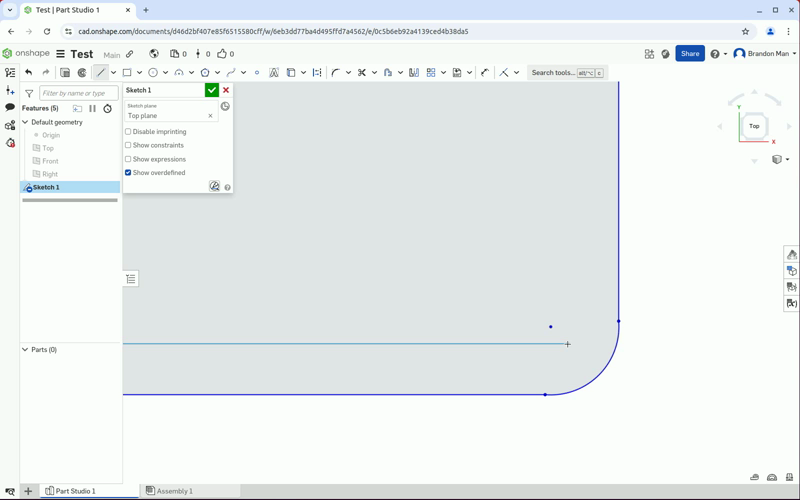
scroll(-6)
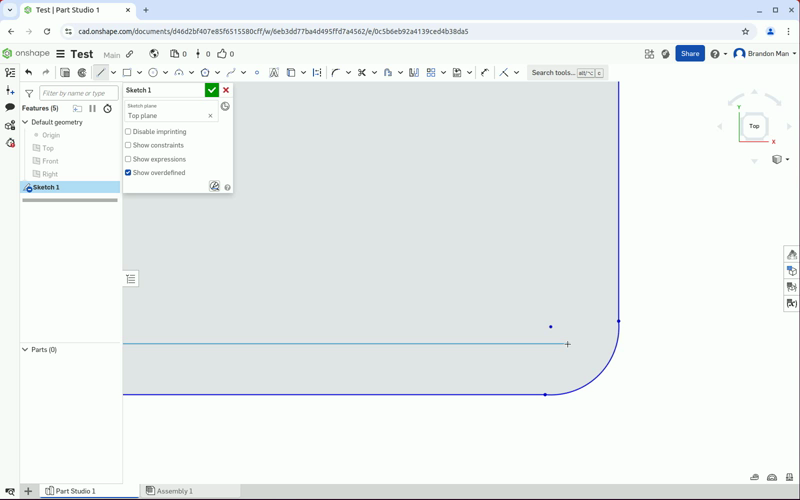
scroll(-6)
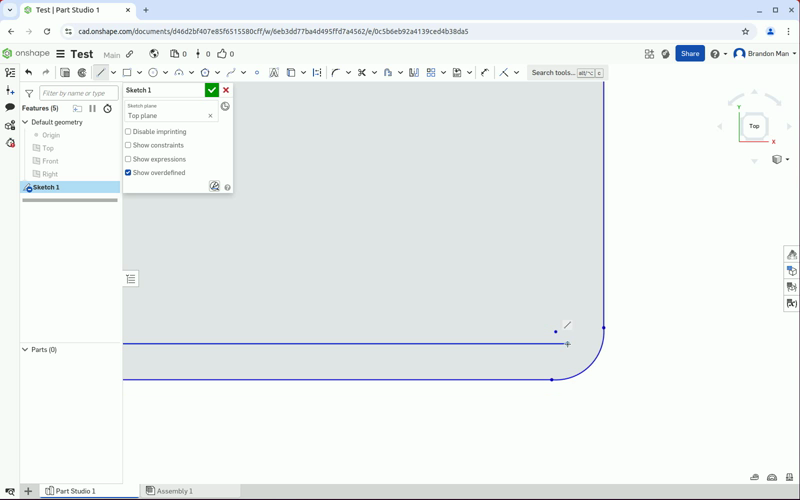
scroll(-6)
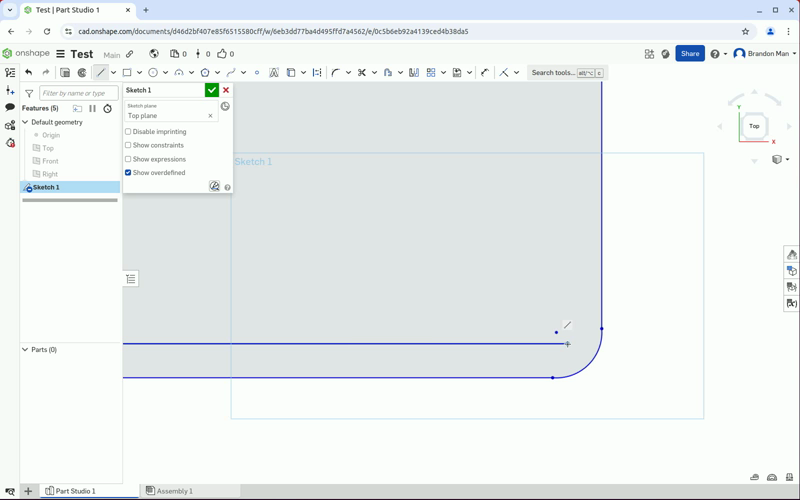
scroll(-6)
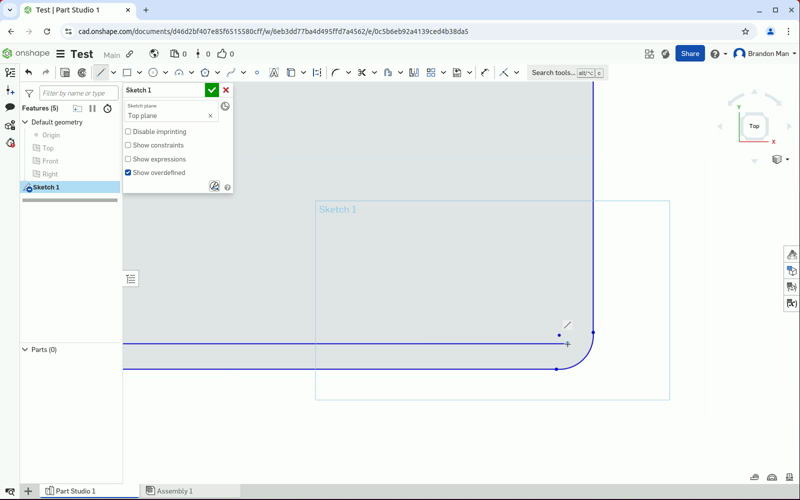
scroll(-6)
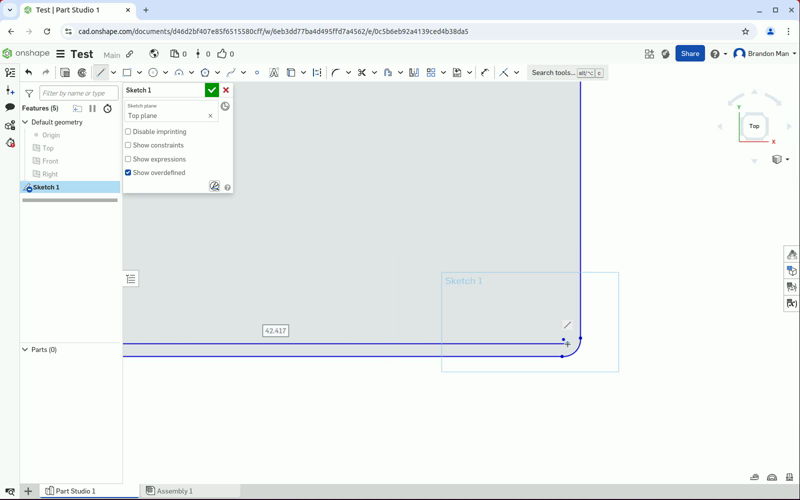
scroll(-6)
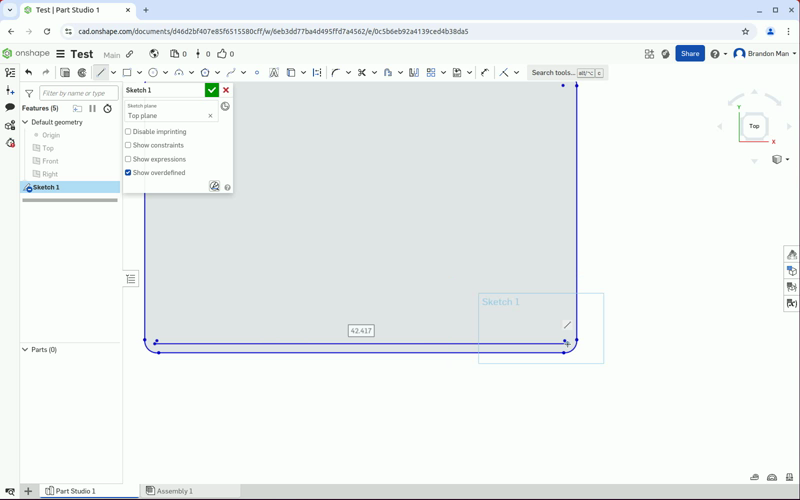
scroll(-6)
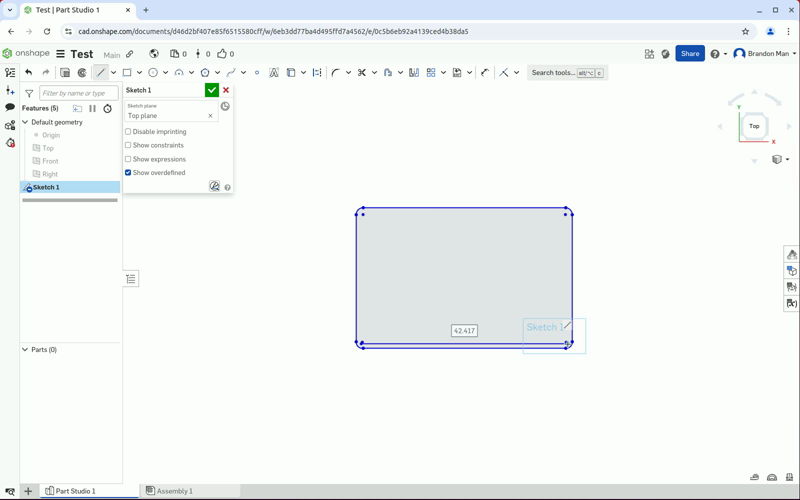
key_up(shift)
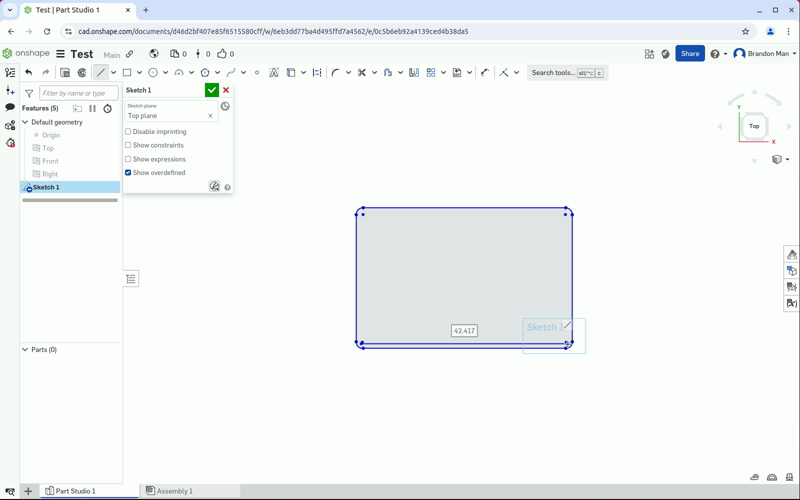
key_down(shift)
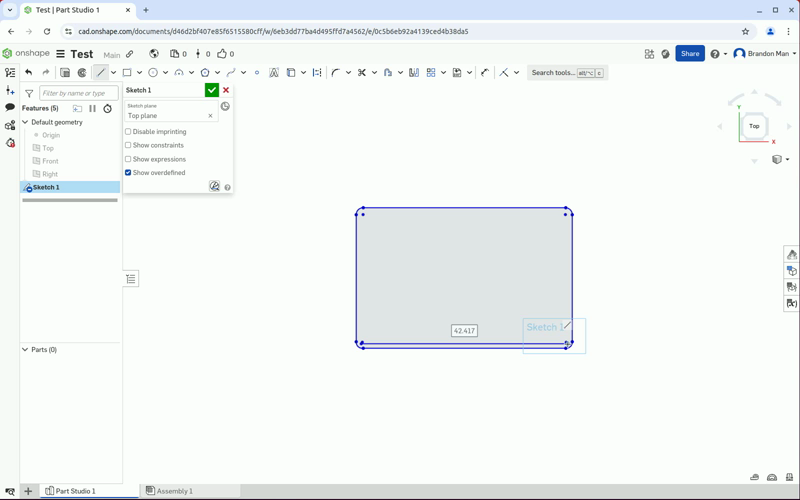
mouse_move(567, 212)
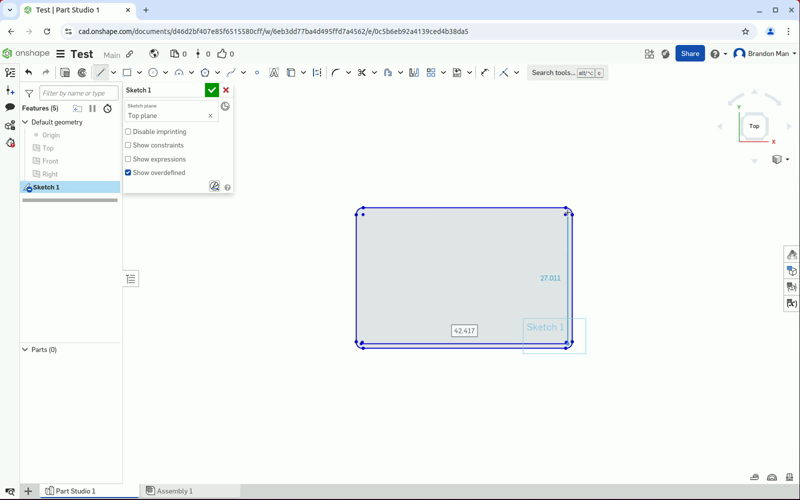
scroll(6)
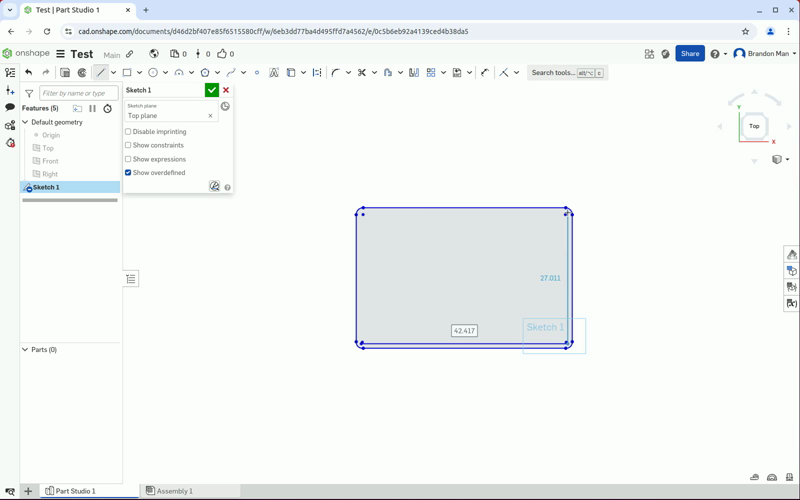
scroll(6)
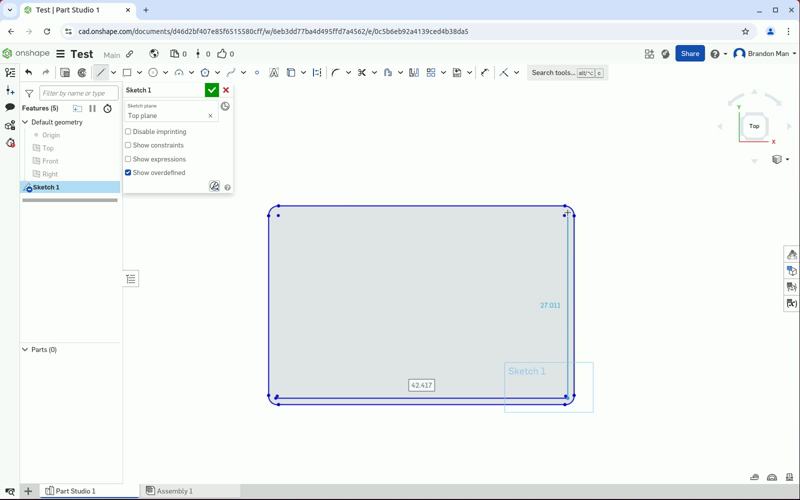
scroll(6)
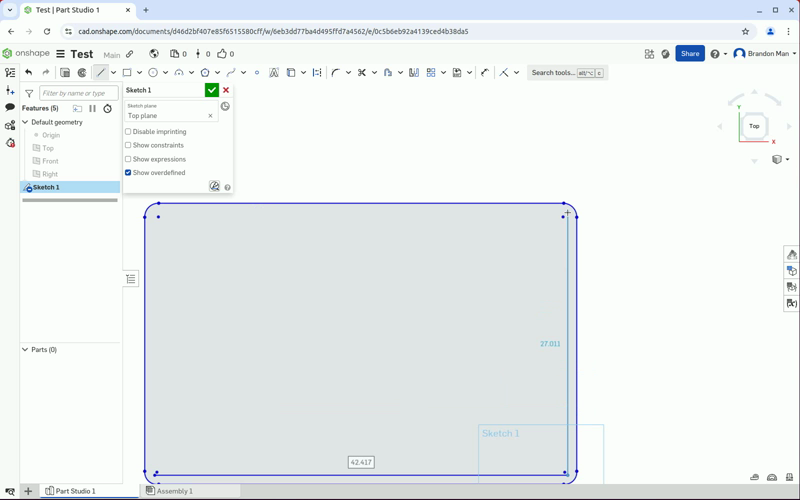
scroll(6)
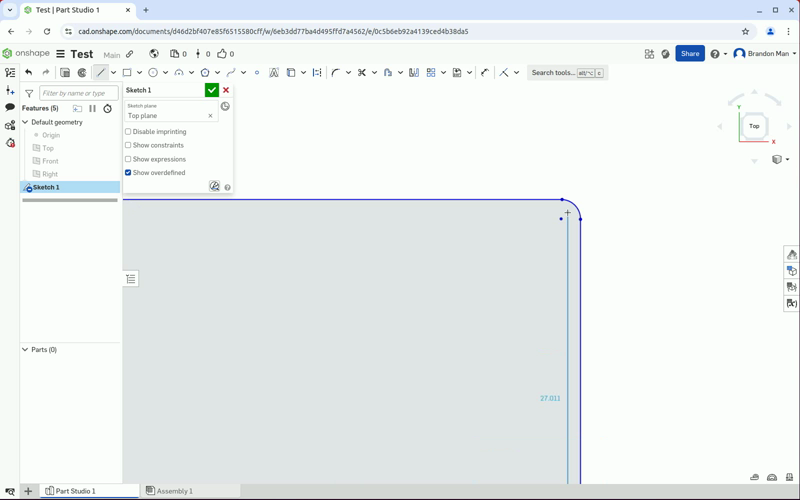
scroll(6)
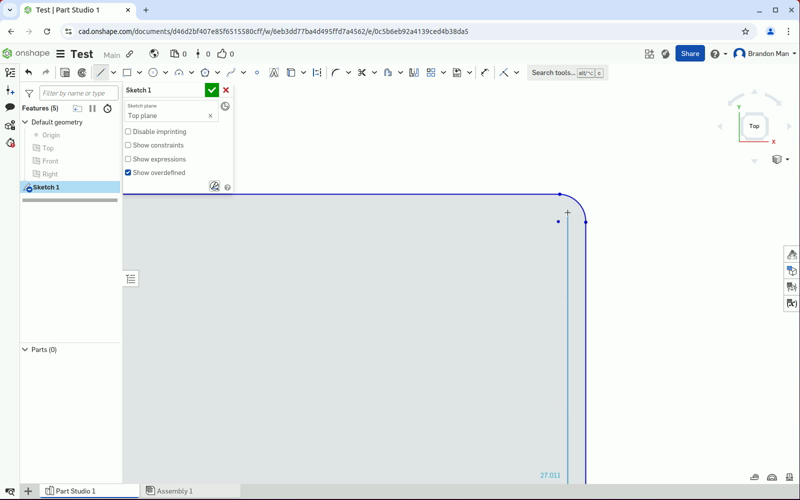
scroll(6)
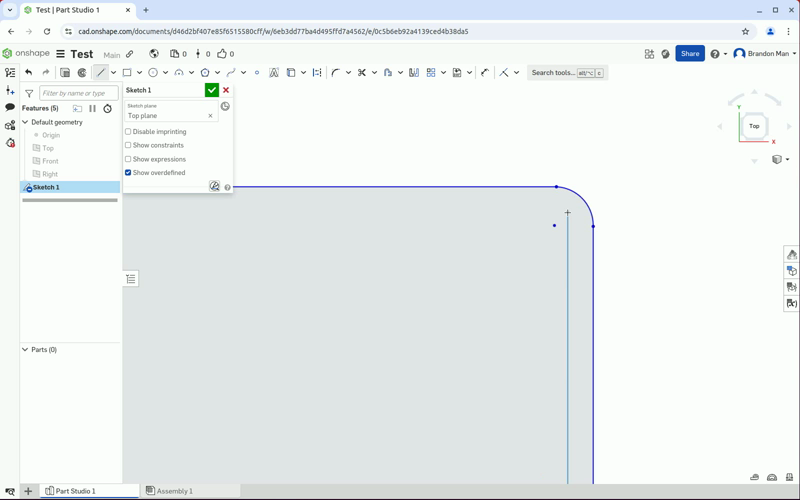
scroll(6)
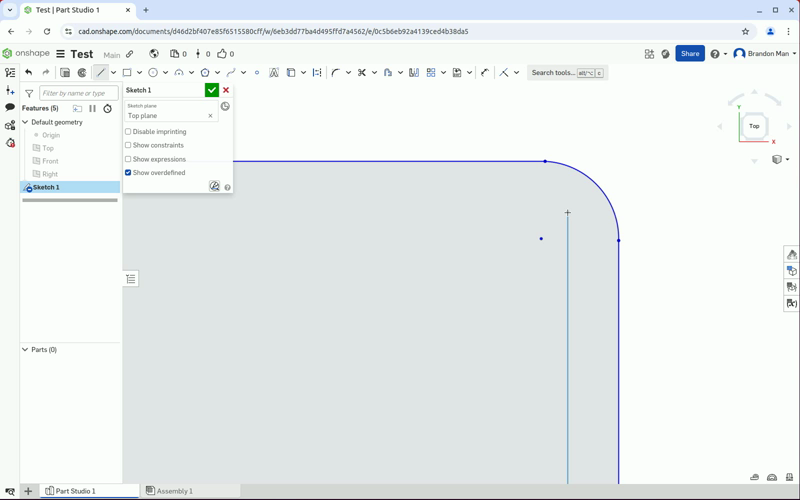
click(567, 212)
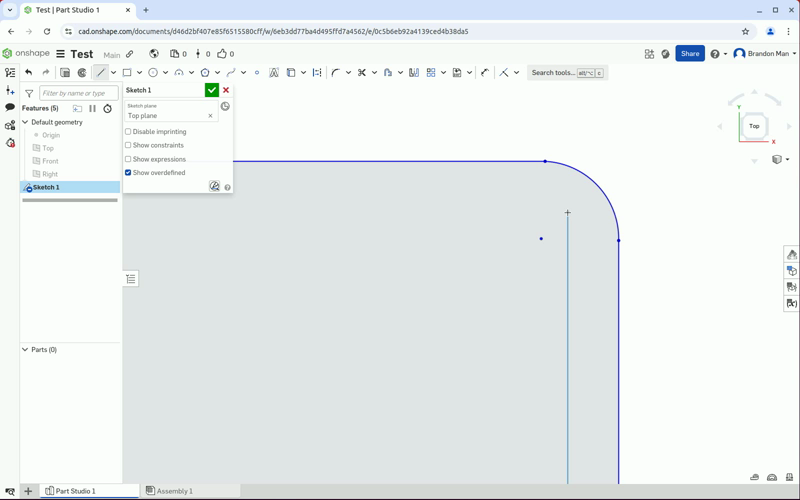
scroll(-6)
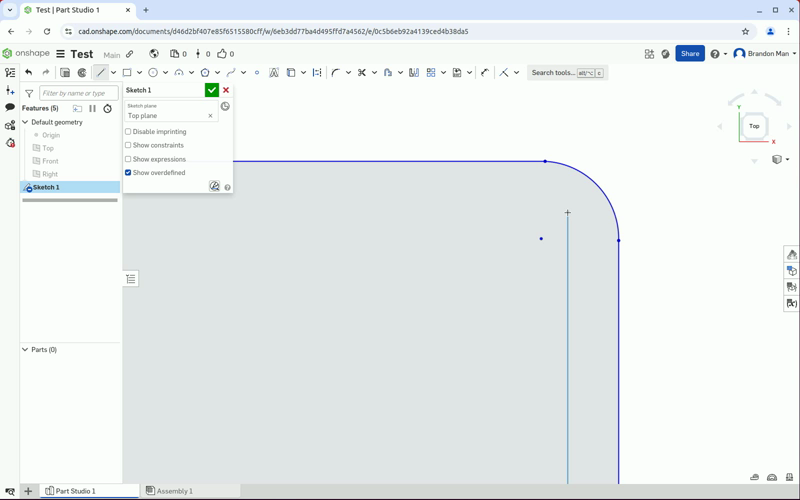
scroll(-6)
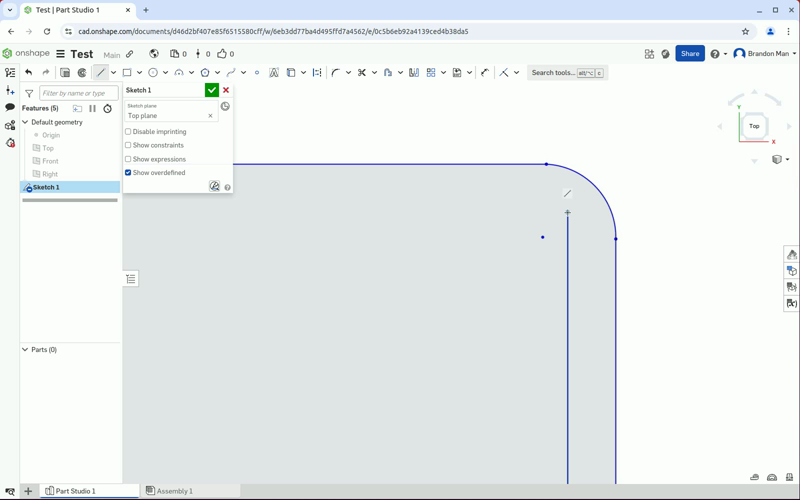
scroll(-6)
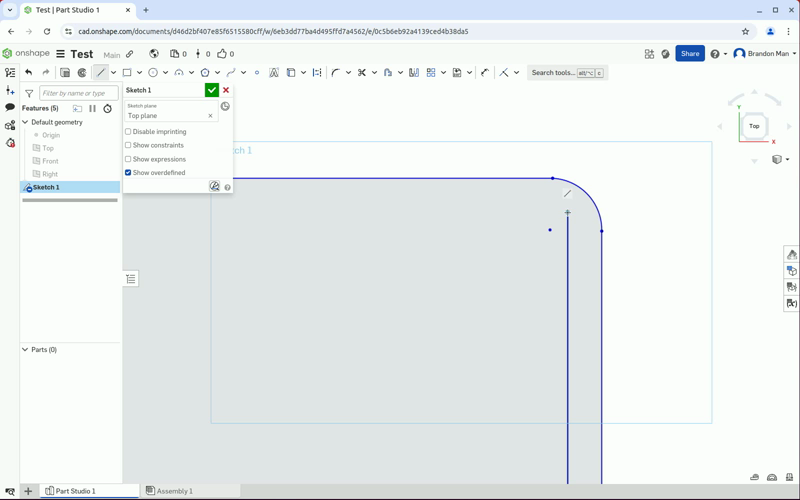
scroll(-6)
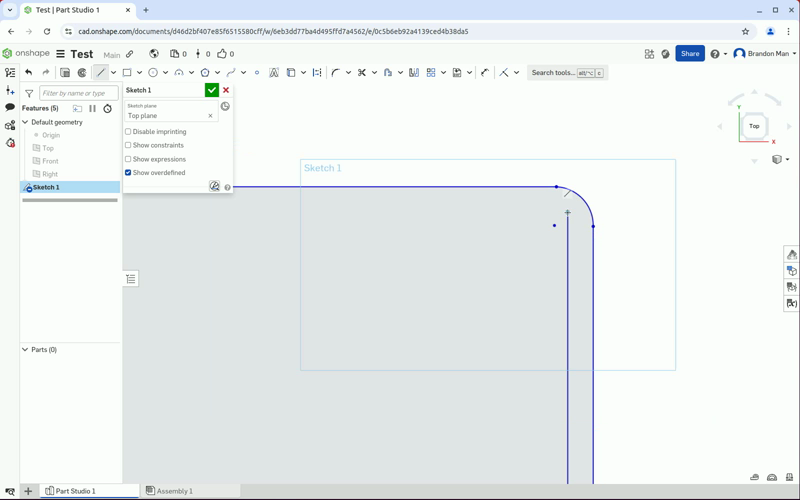
scroll(-6)
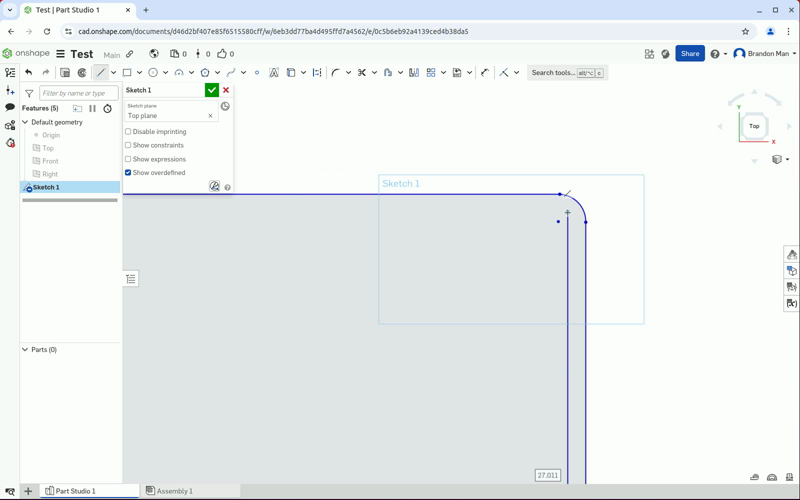
scroll(-6)
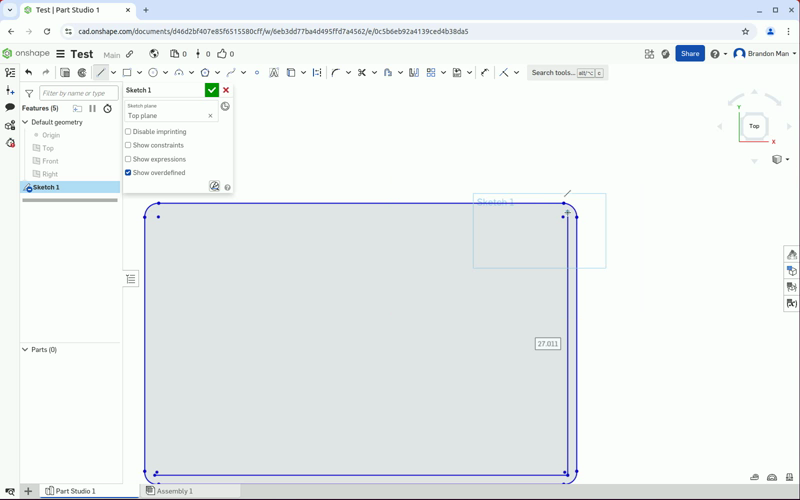
scroll(-6)
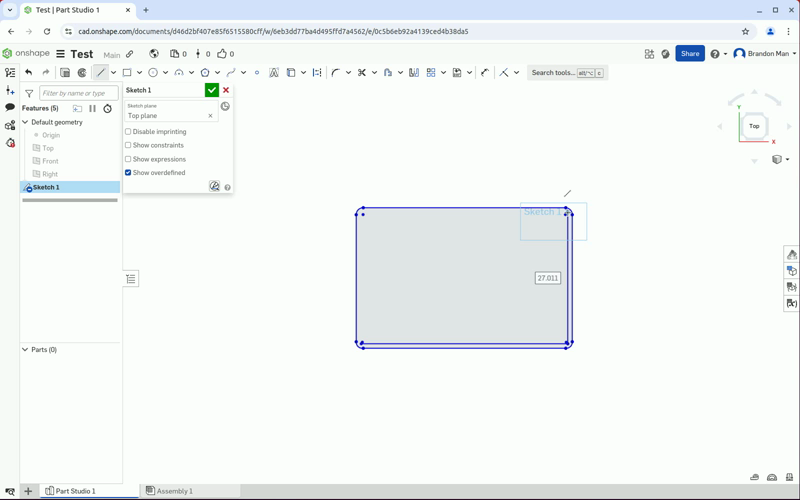
key_up(shift)
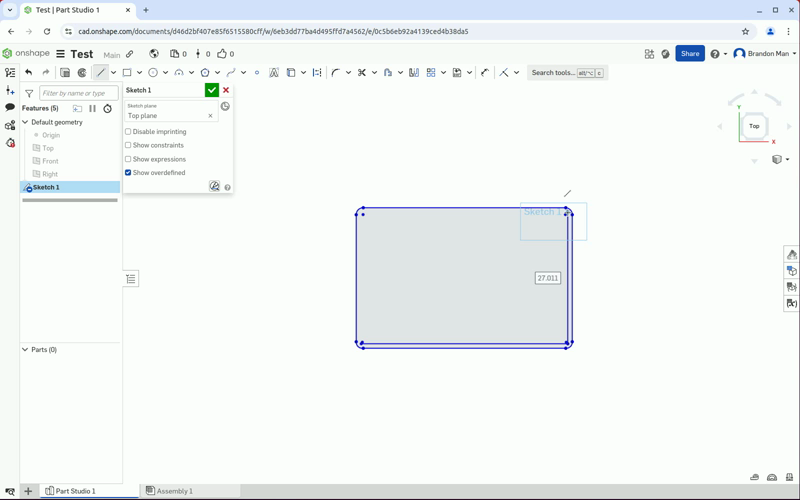
key_down(shift)
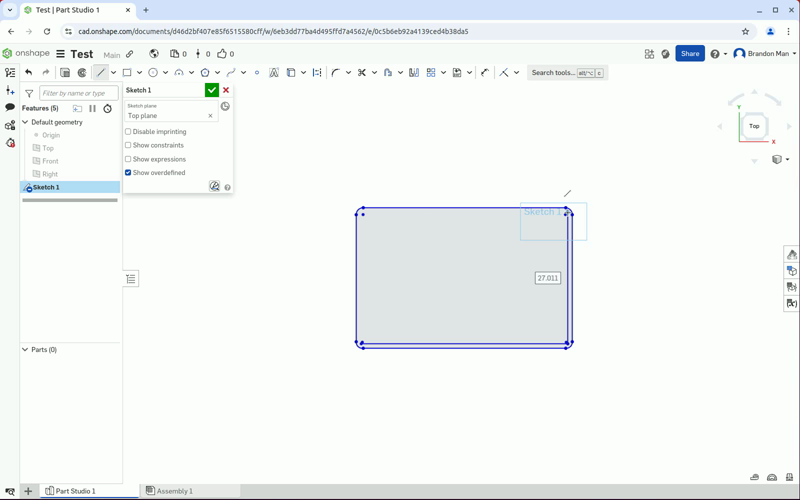
mouse_move(361, 212)
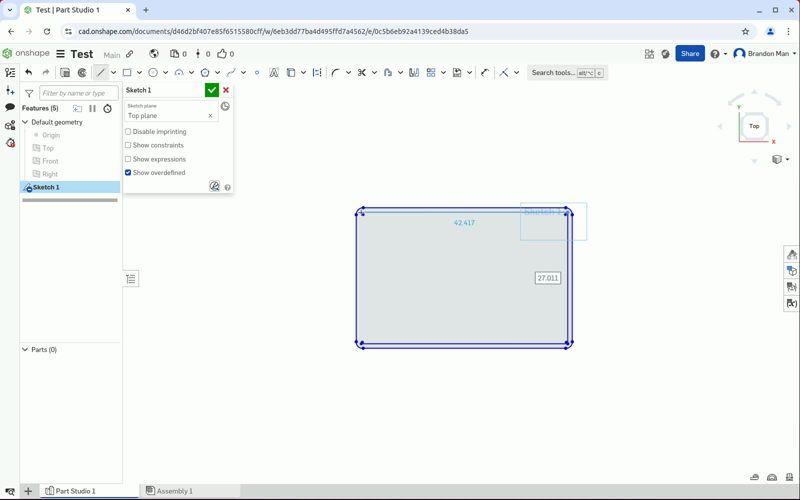
scroll(6)
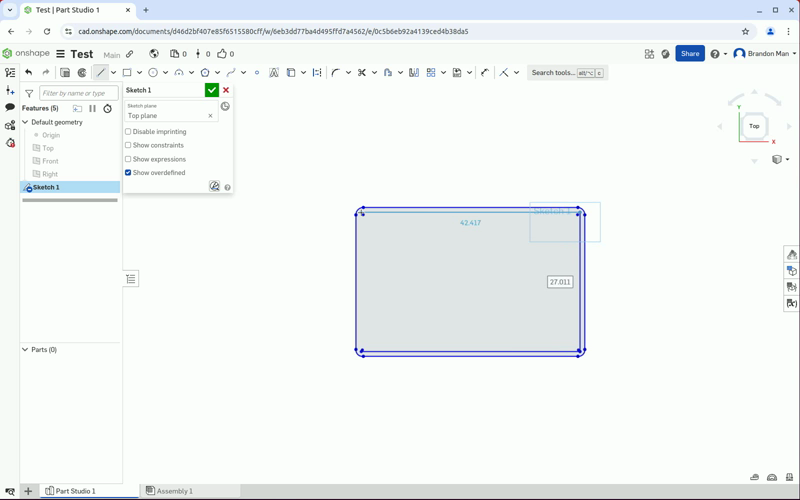
scroll(6)
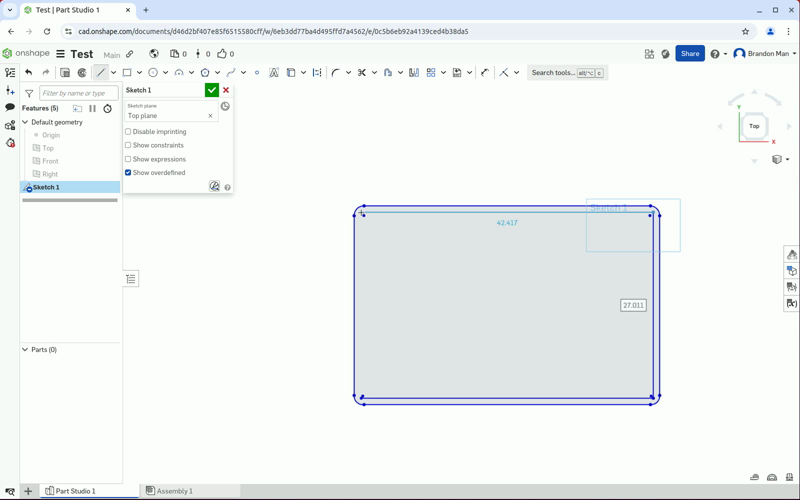
scroll(6)
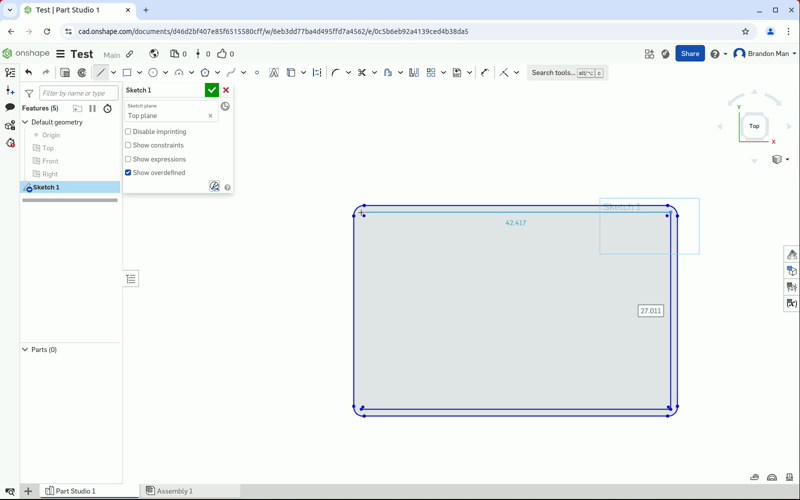
scroll(6)
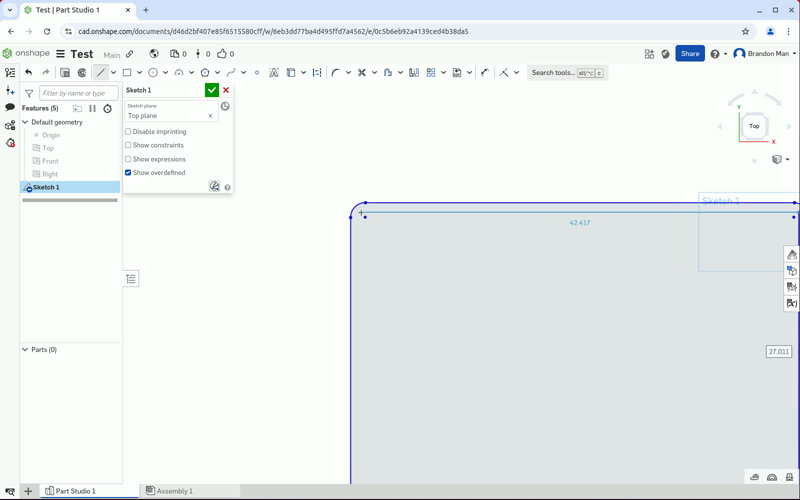
scroll(6)
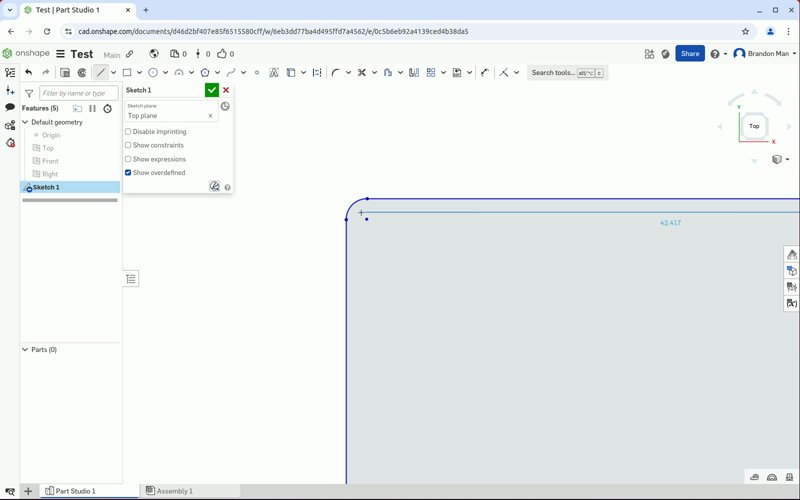
scroll(6)
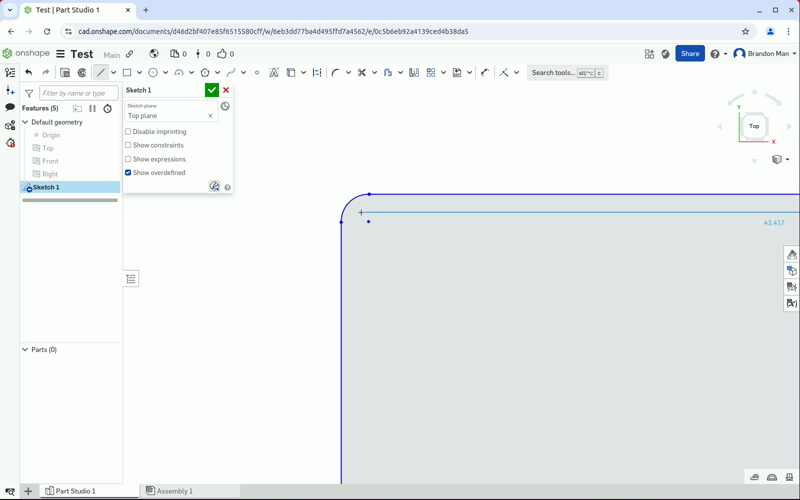
scroll(6)
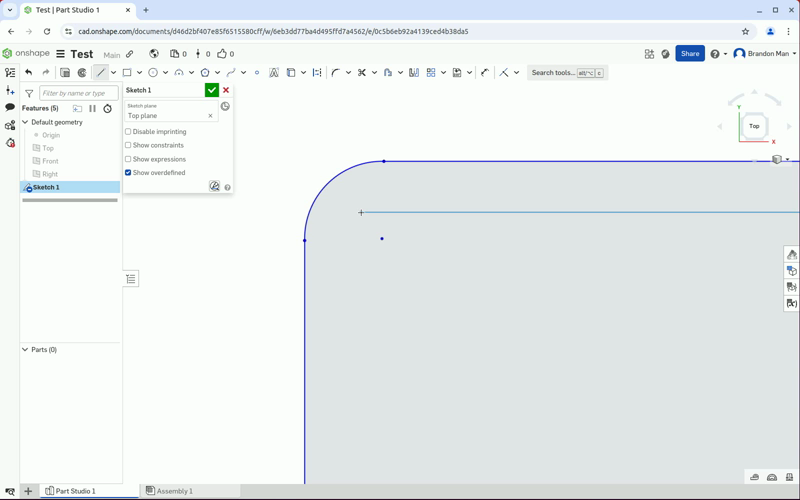
click(361, 212)
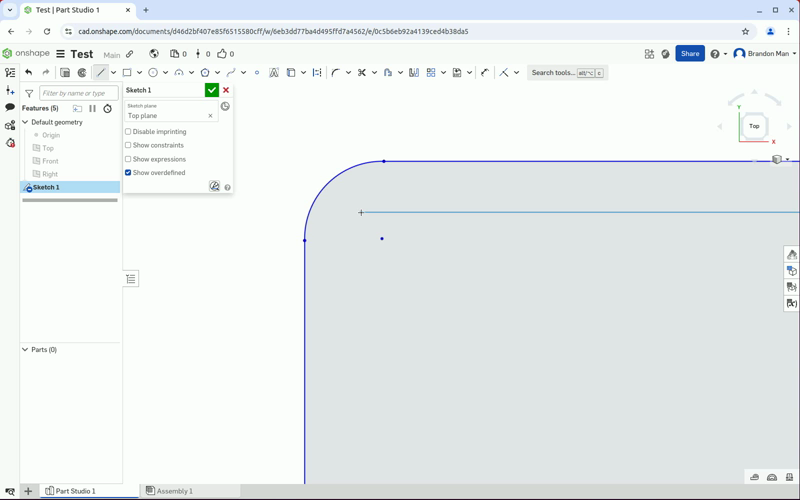
scroll(-6)
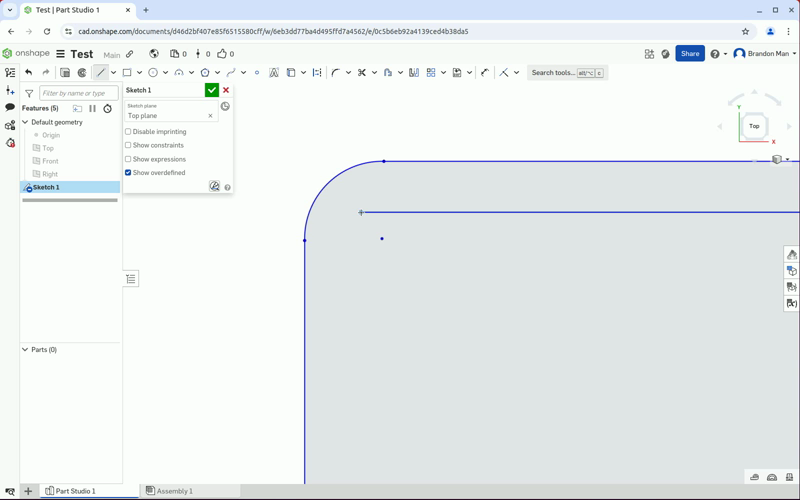
scroll(-6)
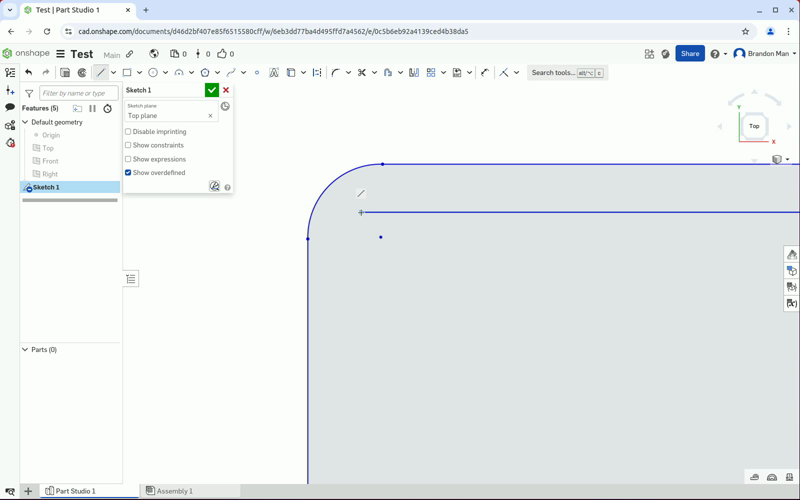
scroll(-6)
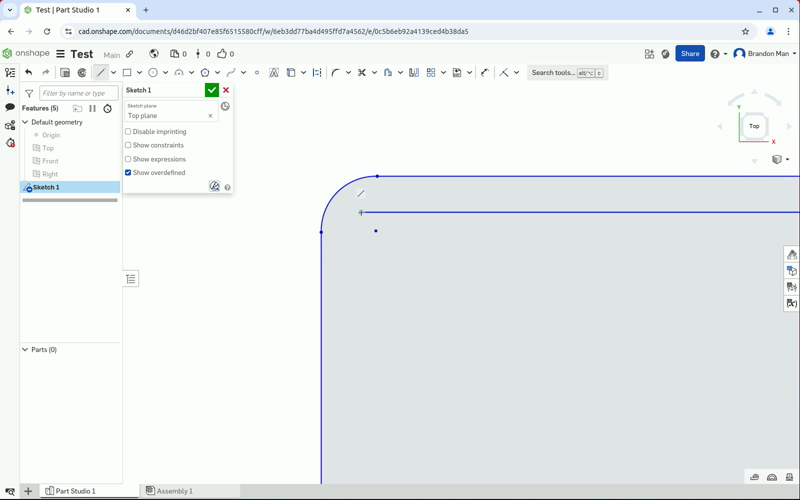
scroll(-6)
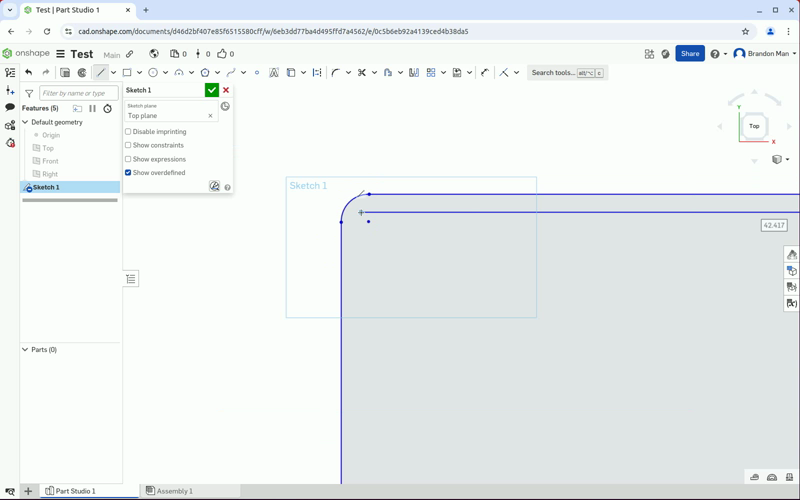
scroll(-6)
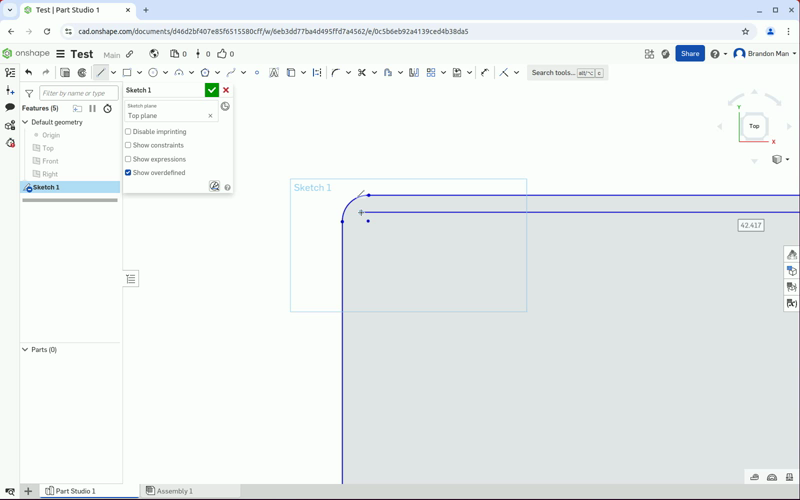
scroll(-6)
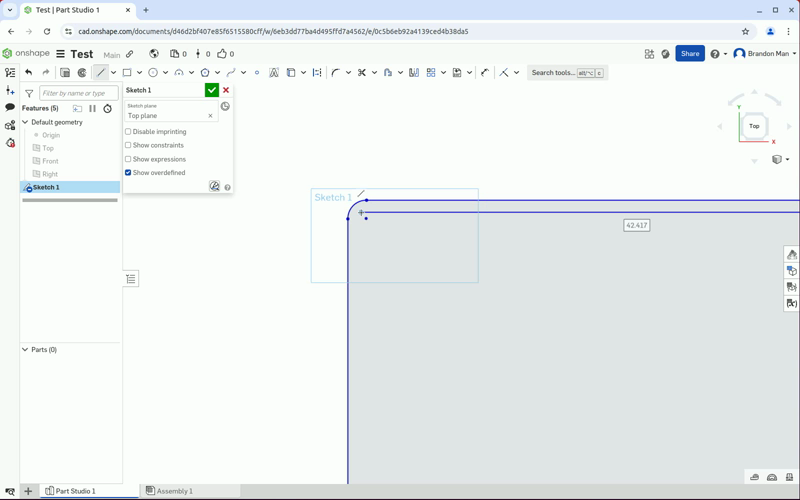
scroll(-6)
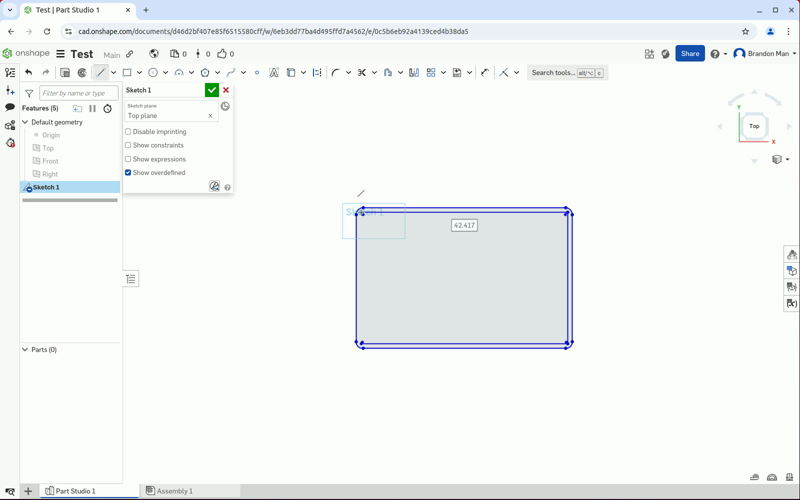
key_up(shift)
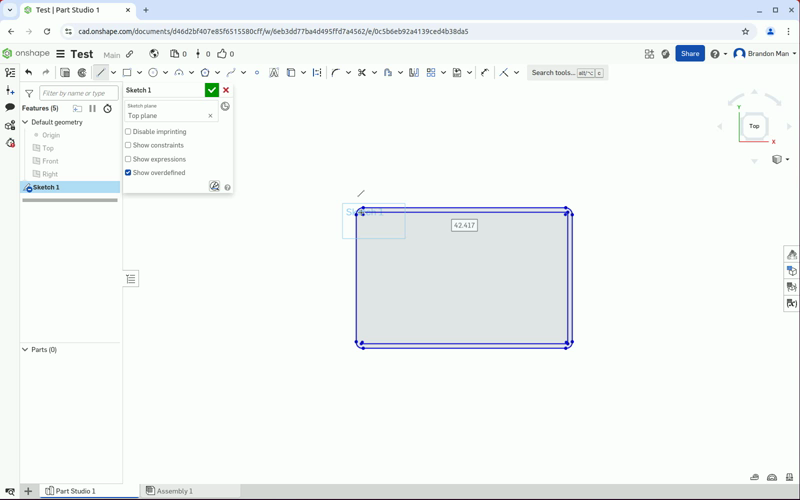
key_down(shift)
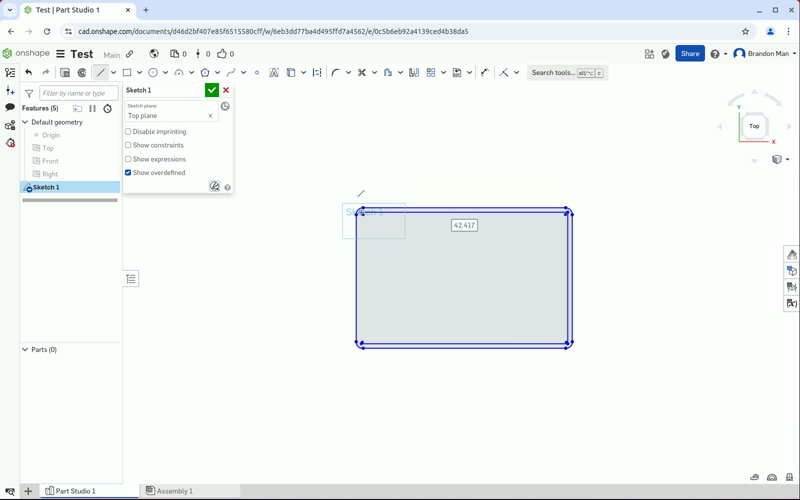
mouse_move(361, 343)
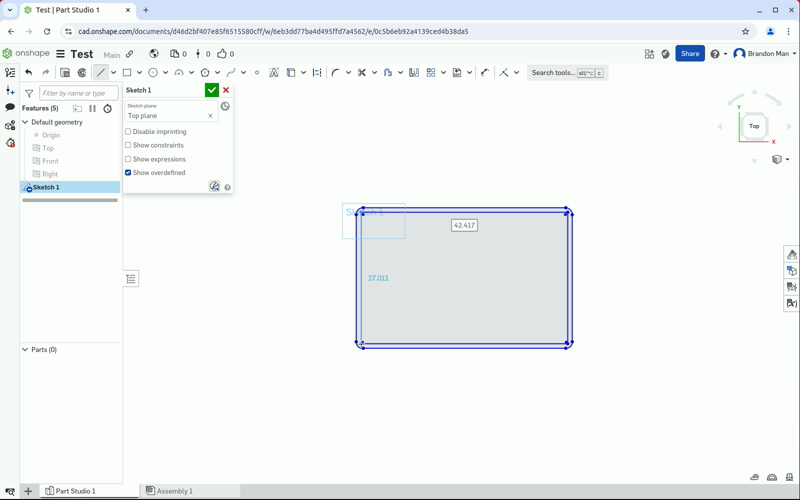
scroll(6)
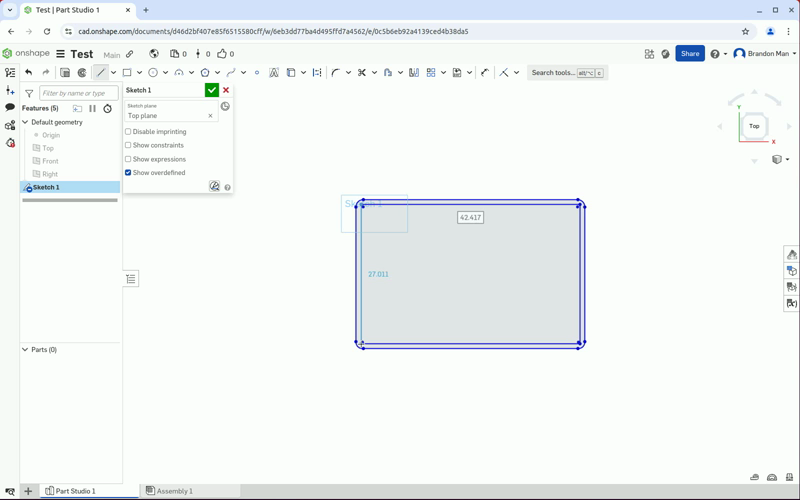
scroll(6)
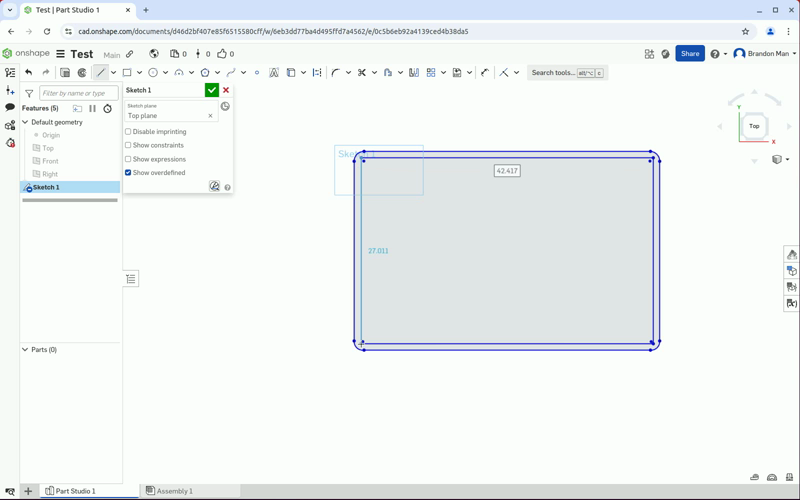
scroll(6)
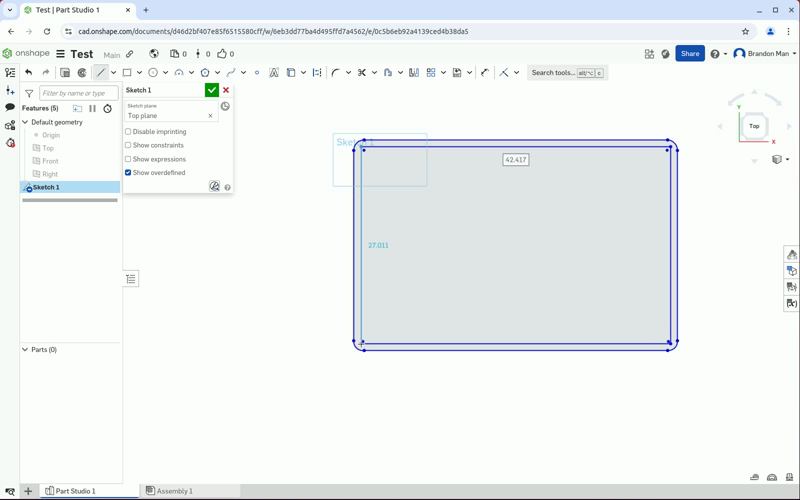
scroll(6)
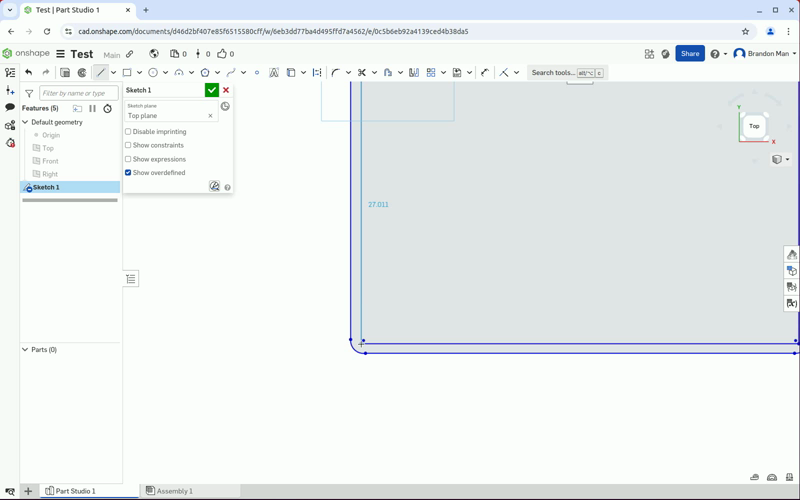
scroll(6)
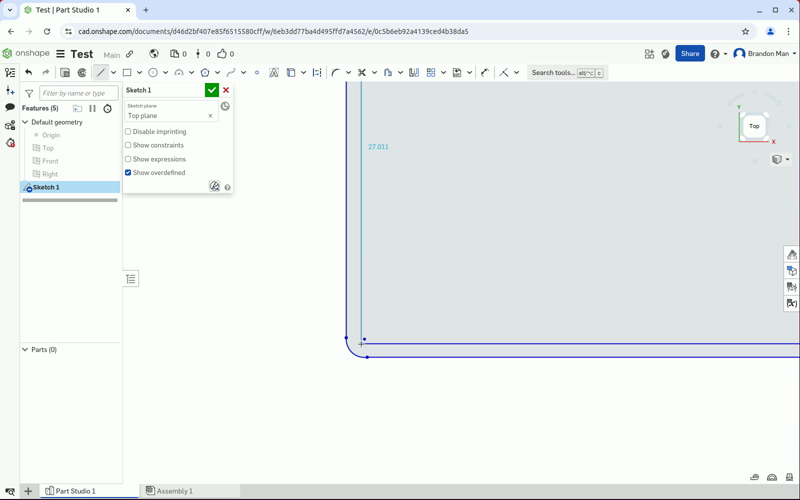
scroll(6)
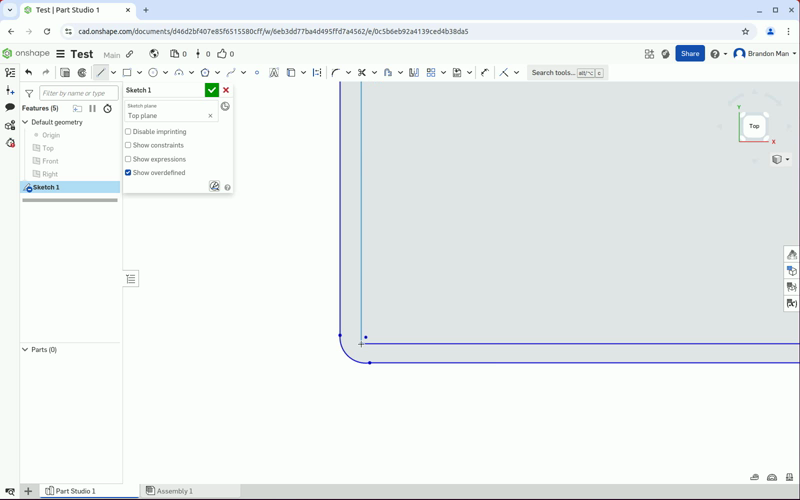
scroll(6)
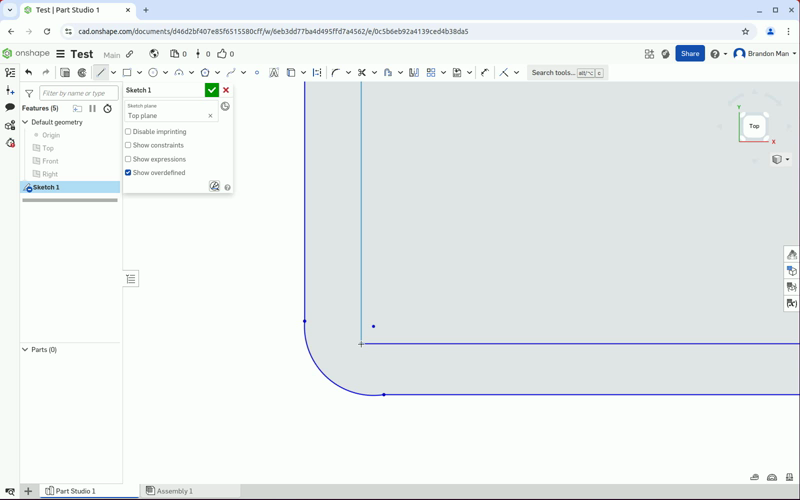
key_up(shift)
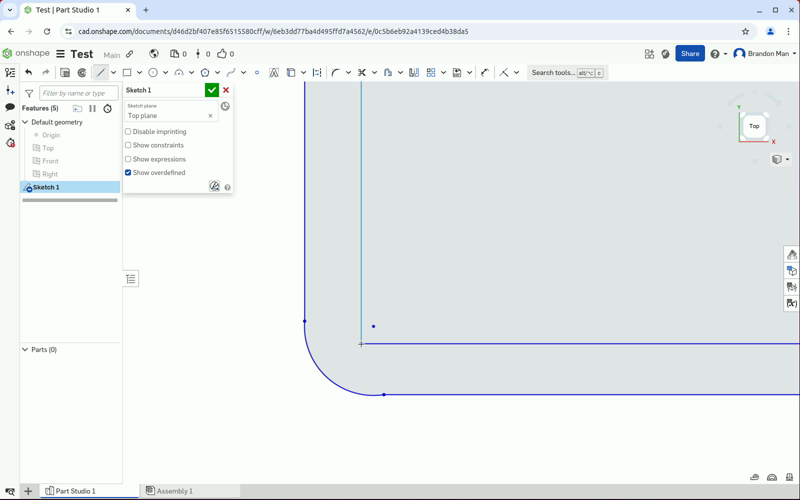
click(361, 343)
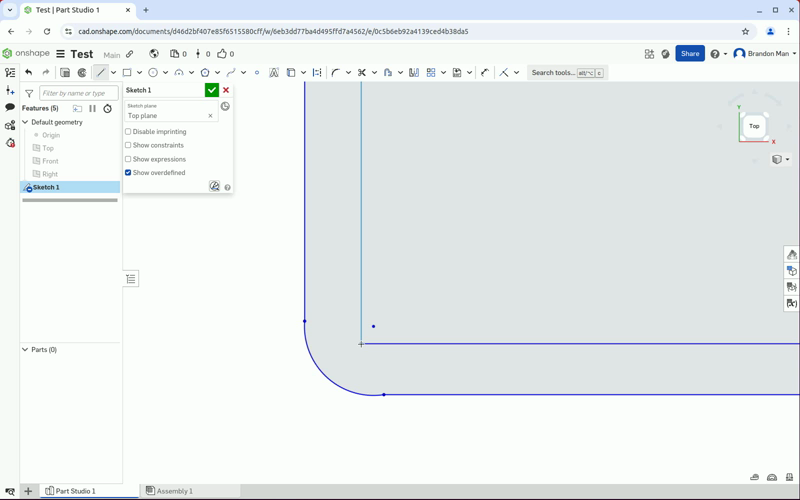
scroll(-6)
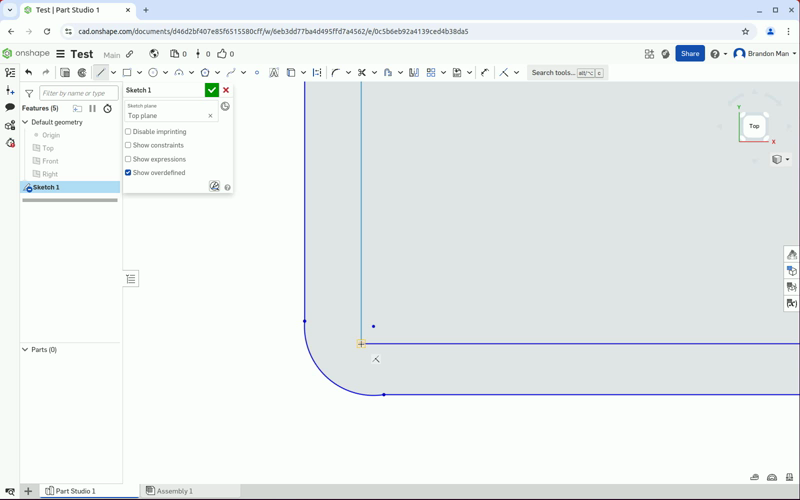
scroll(-6)
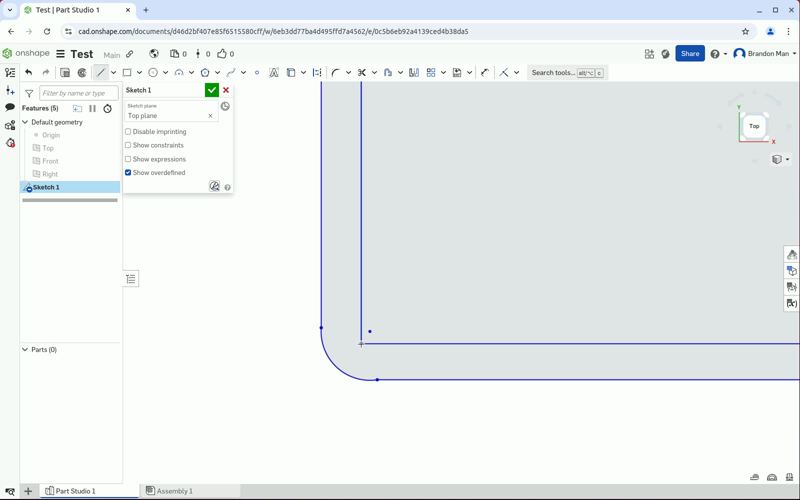
scroll(-6)
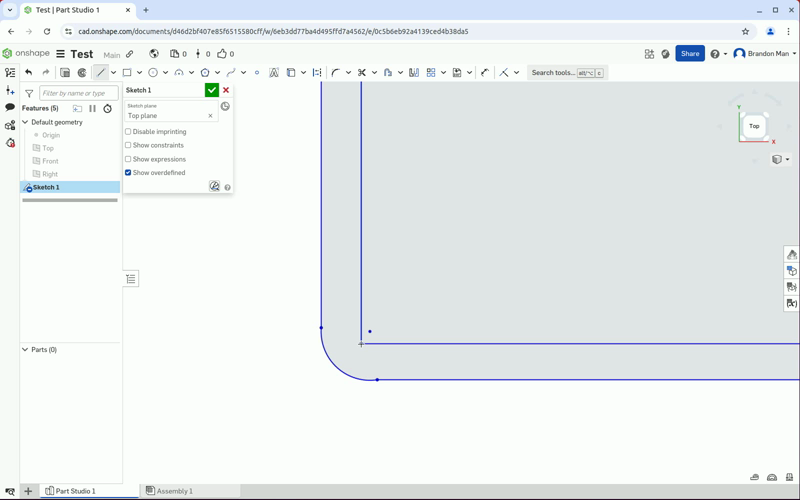
scroll(-6)
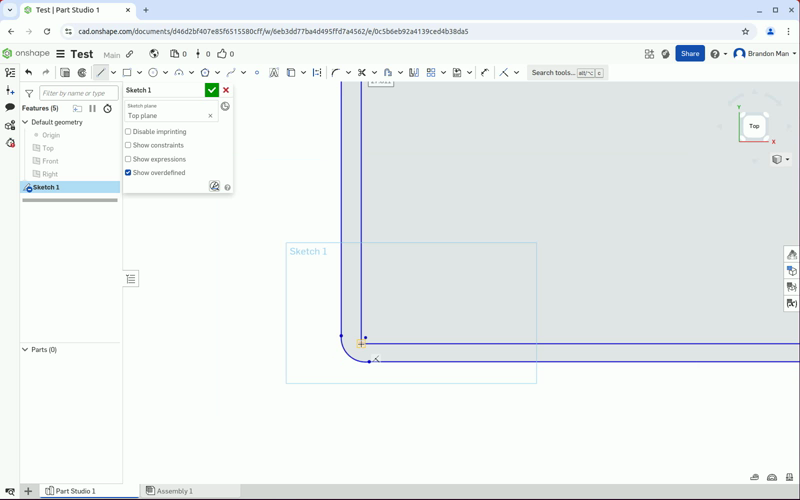
scroll(-6)
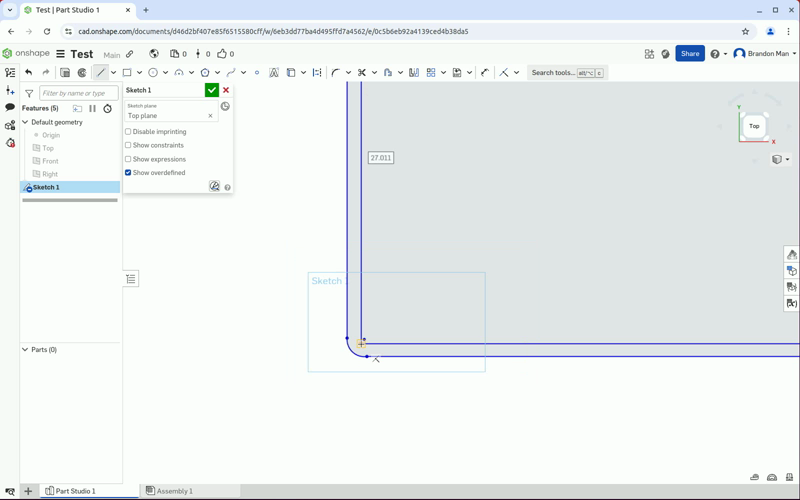
scroll(-6)
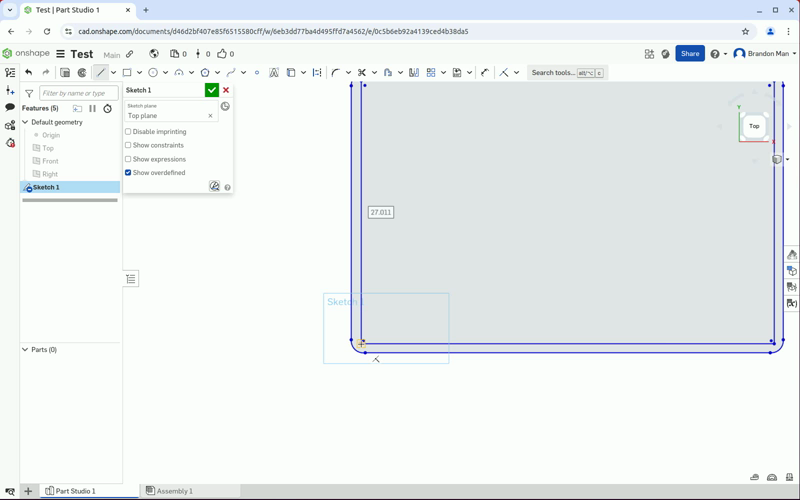
scroll(-6)
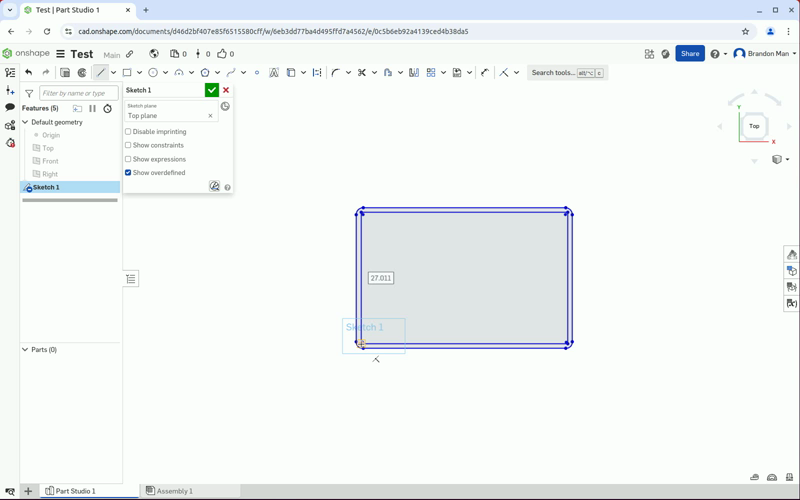
key(esc)
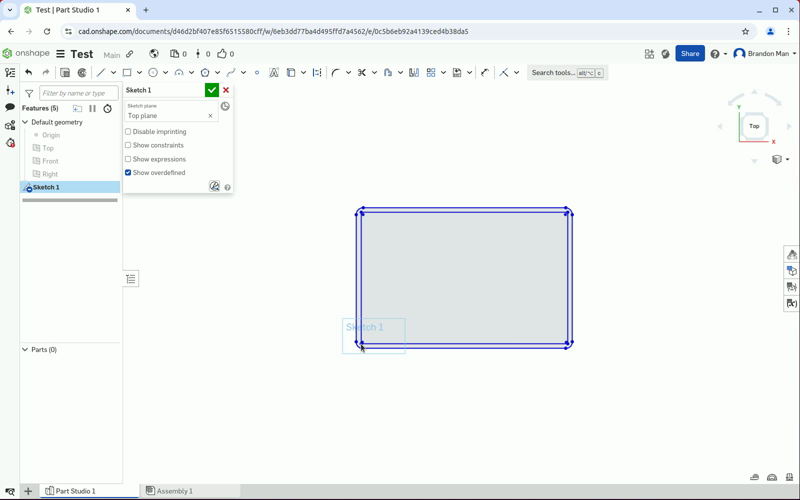
mouse_move(358, 308)
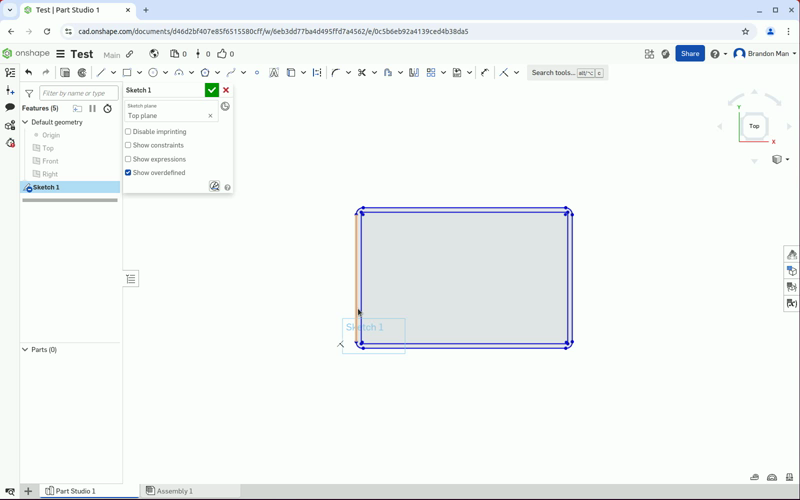
click(358, 308)
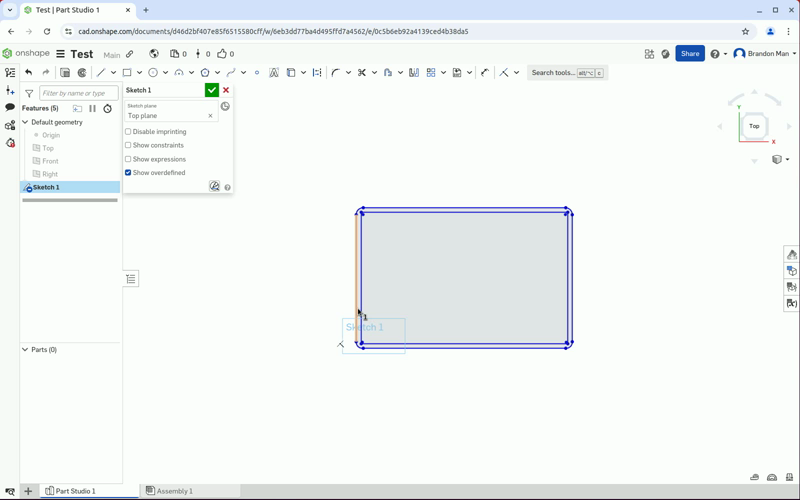
mouse_move(73, 352)
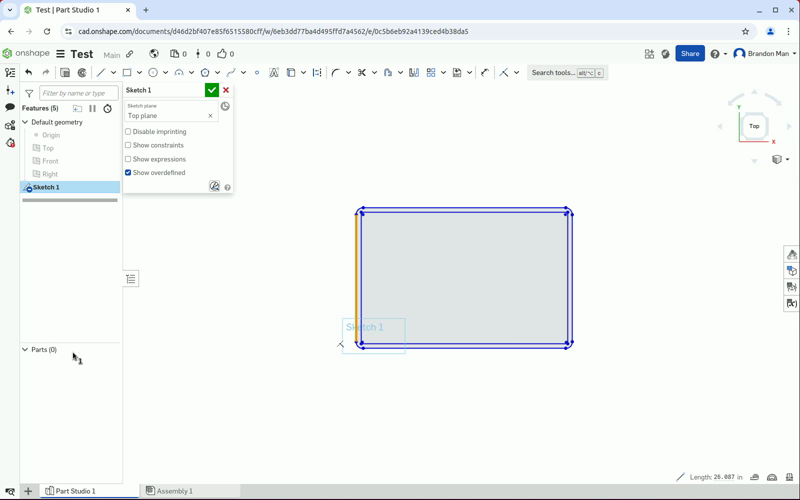
key(shift+y)
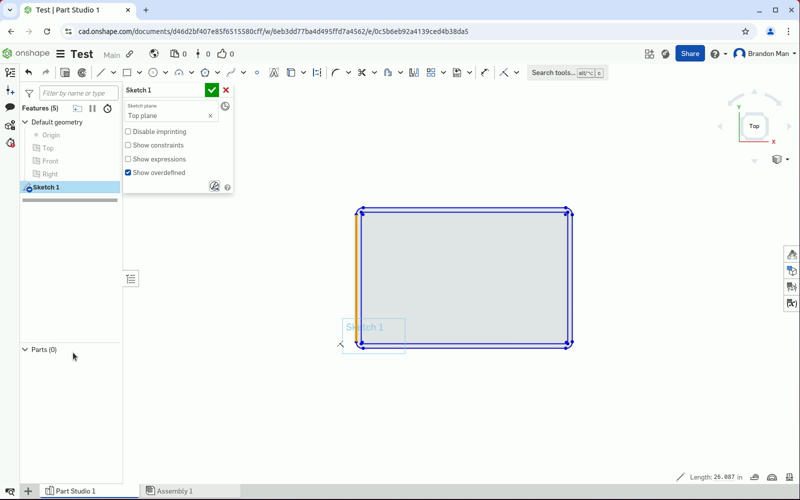
key(shift+e)
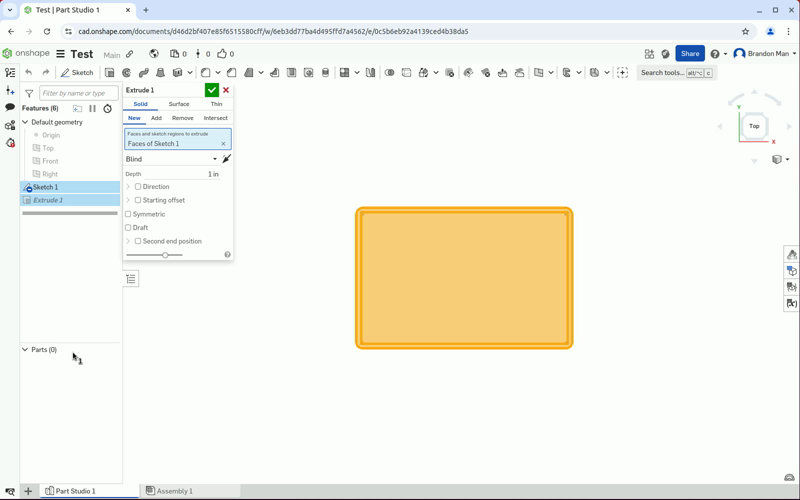
mouse_move(143, 106)
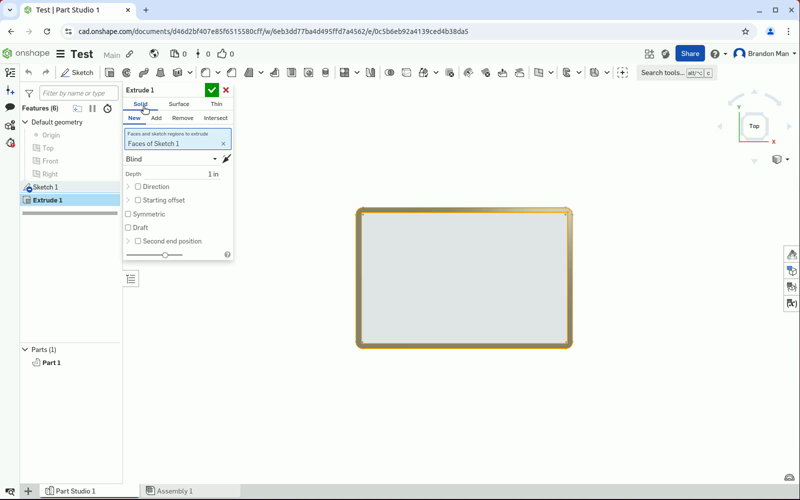
click(143, 106)
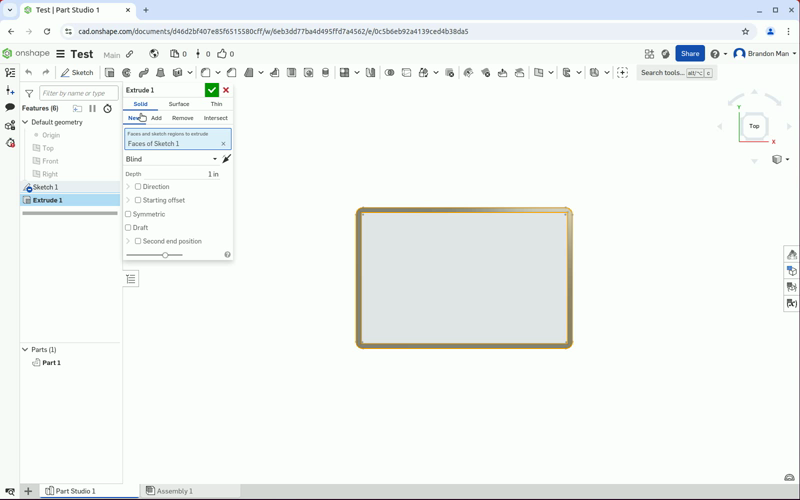
mouse_move(137, 120)
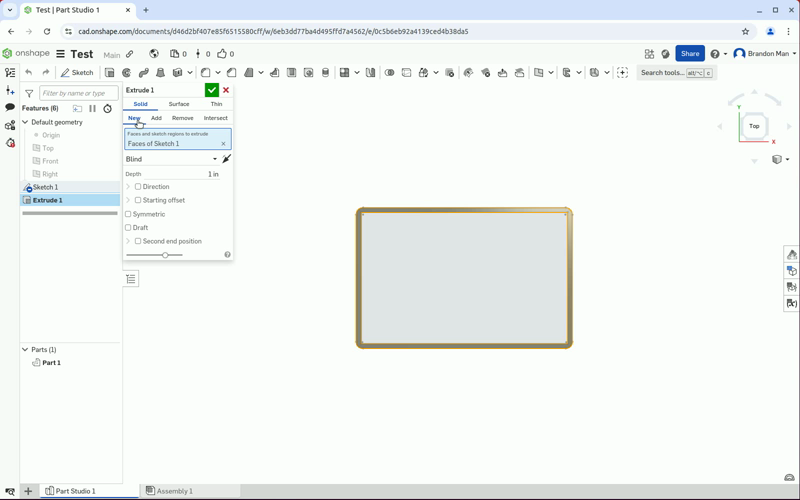
click(137, 120)
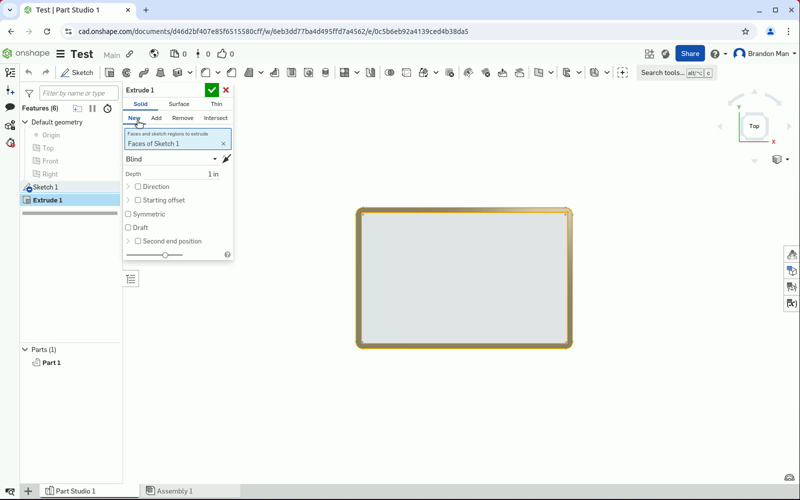
key(tab, 4)
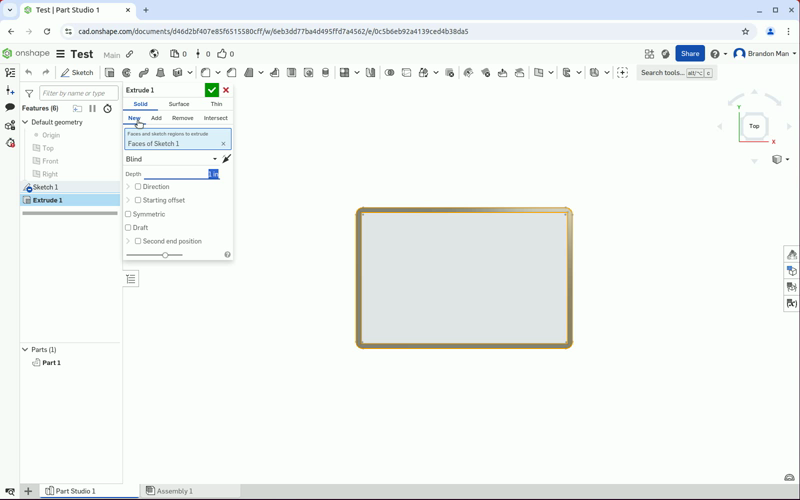
text(2.407)
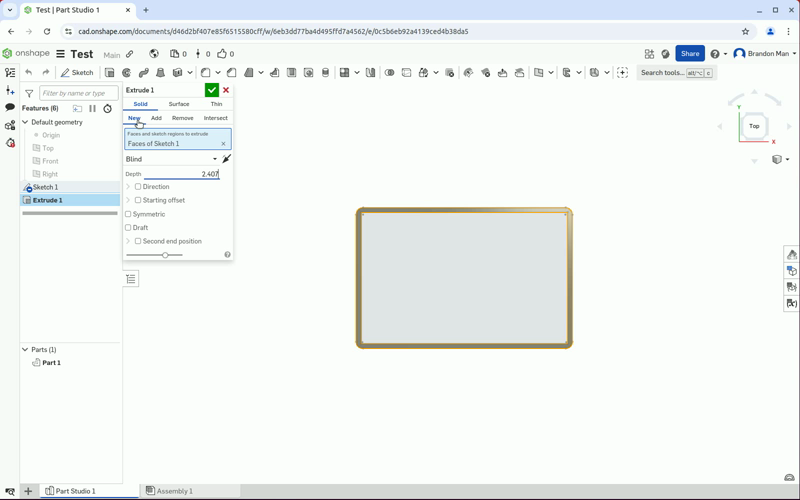
key(enter)
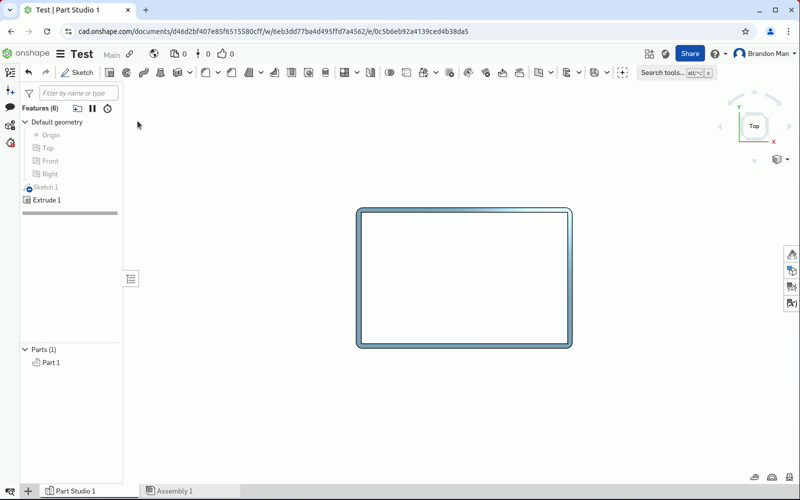
key(shift+h)
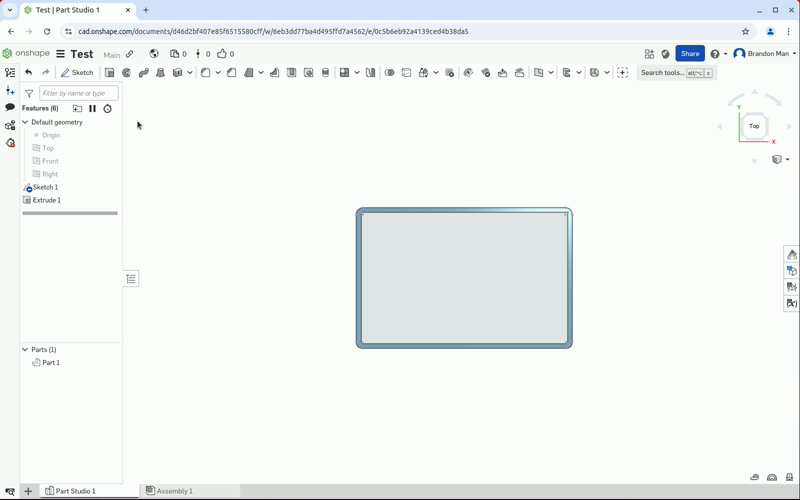
key(shift+h)
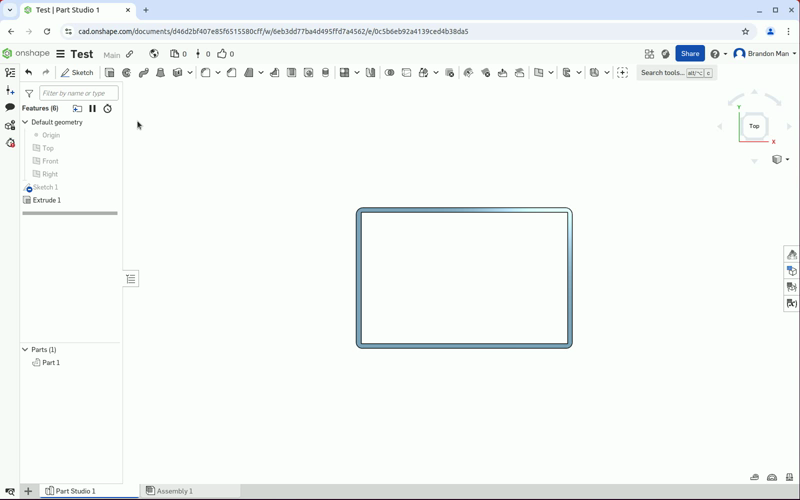
mouse_move(73, 189)
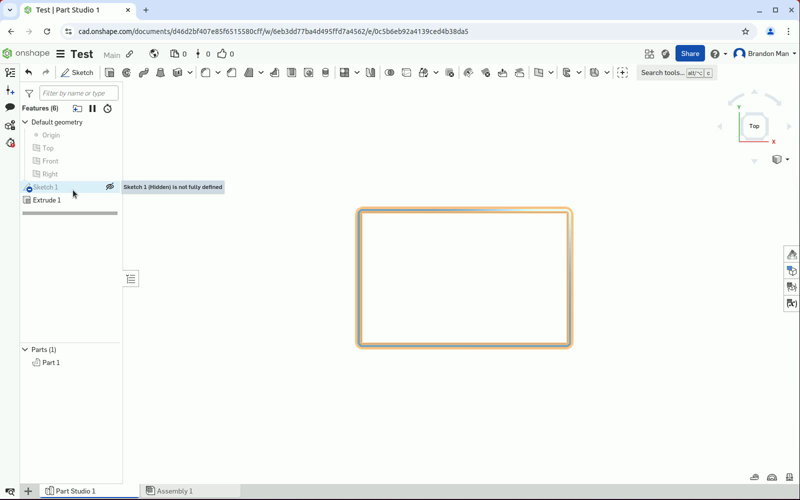
click(73, 189)
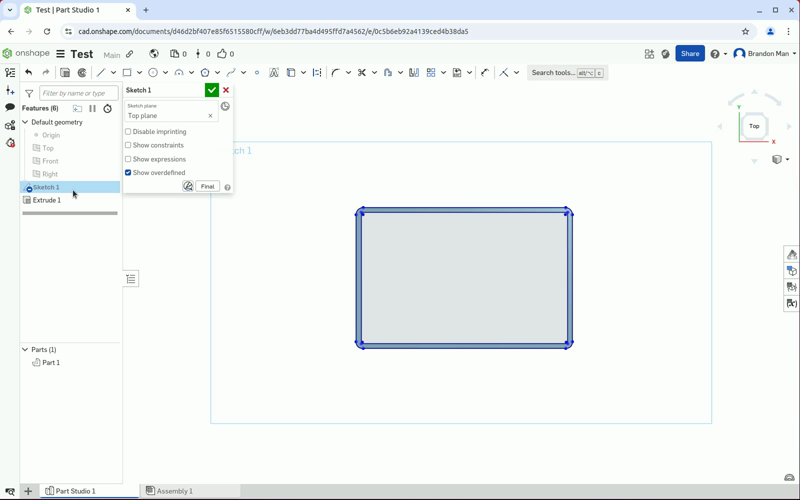
mouse_move(229, 92)
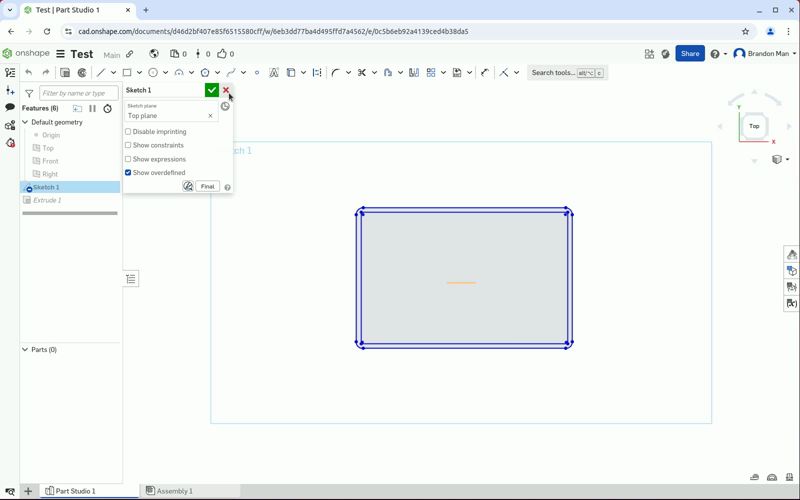
click(229, 92)
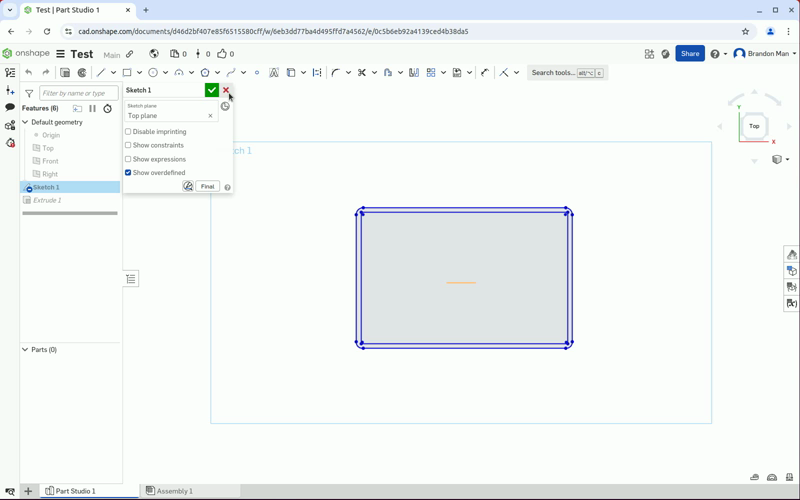
key(shift+s)
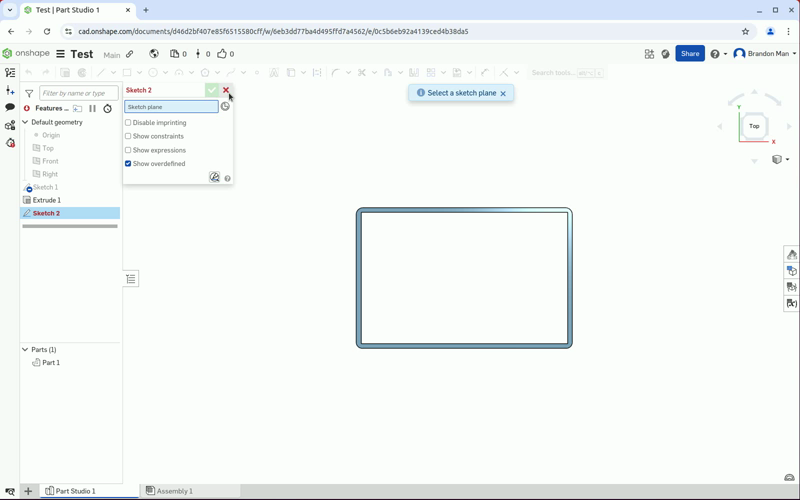
mouse_move(73, 150)
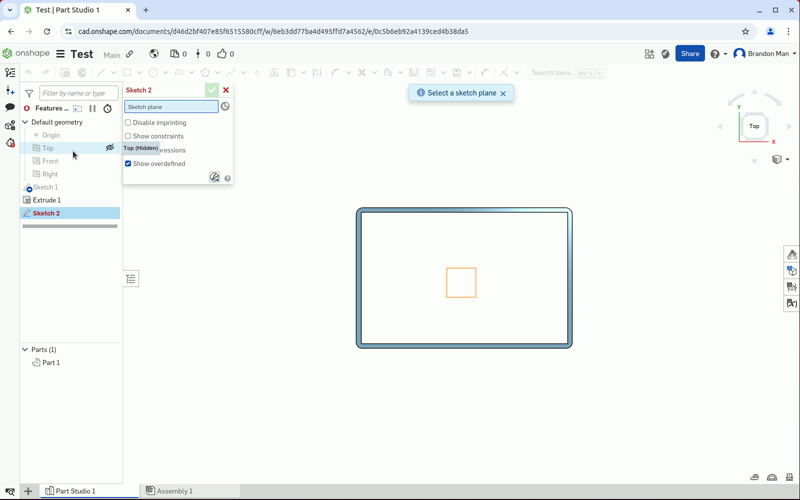
click(73, 150)
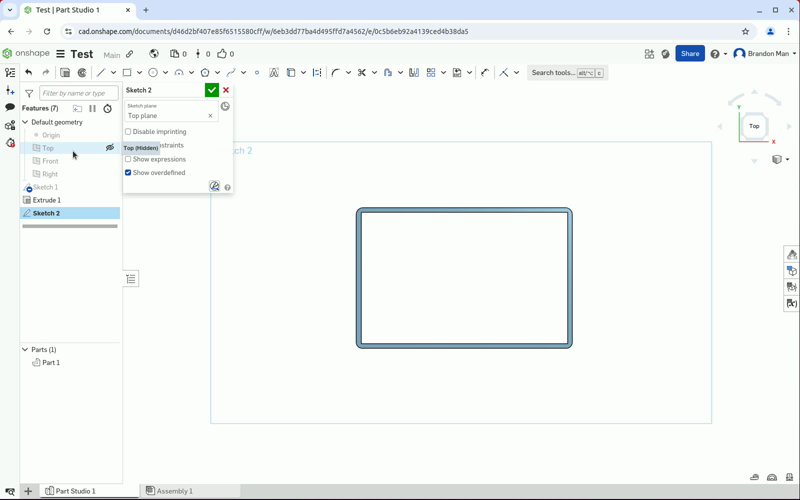
mouse_move(73, 352)
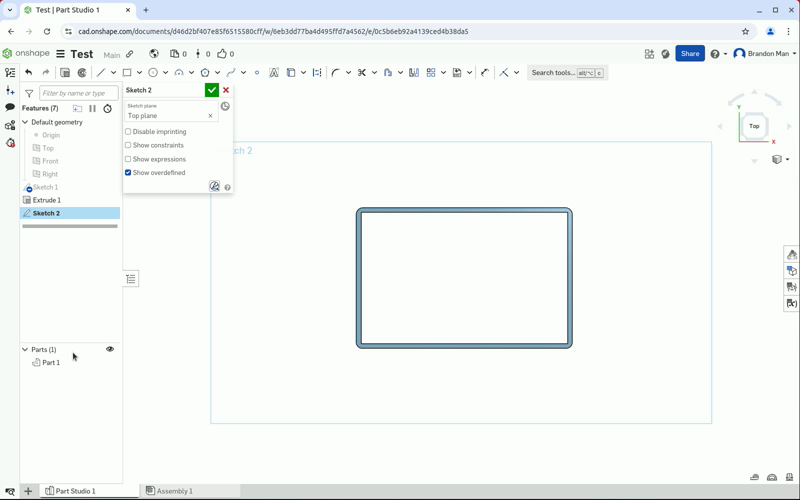
key(y)
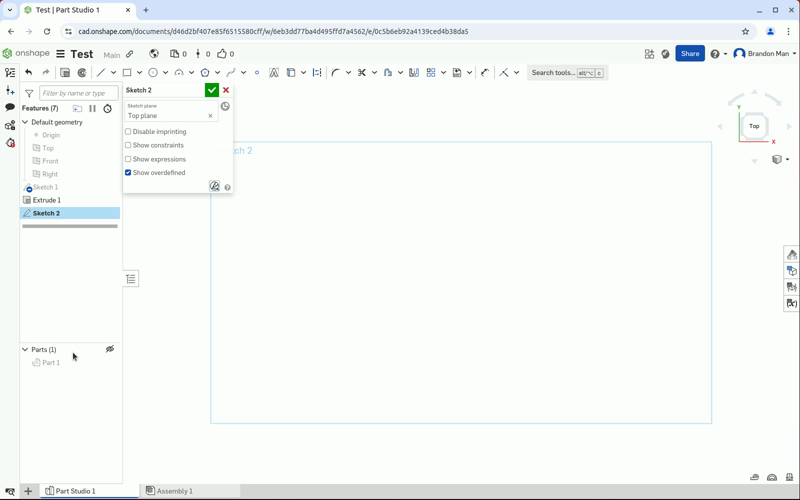
key(l)
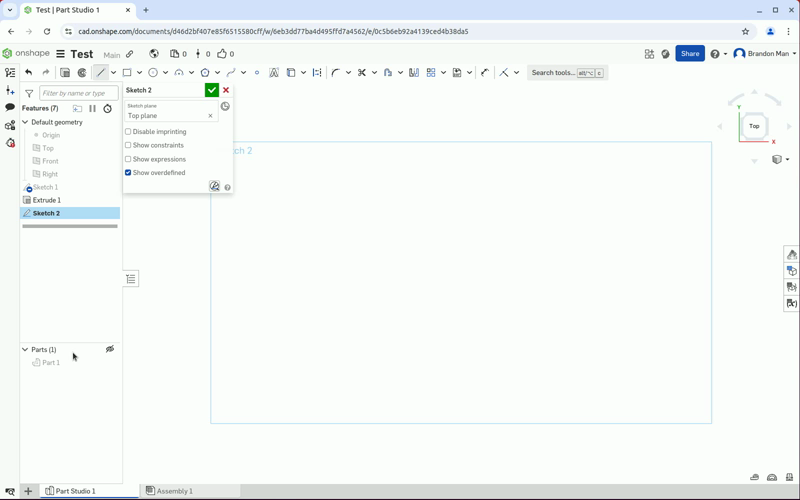
key_down(shift)
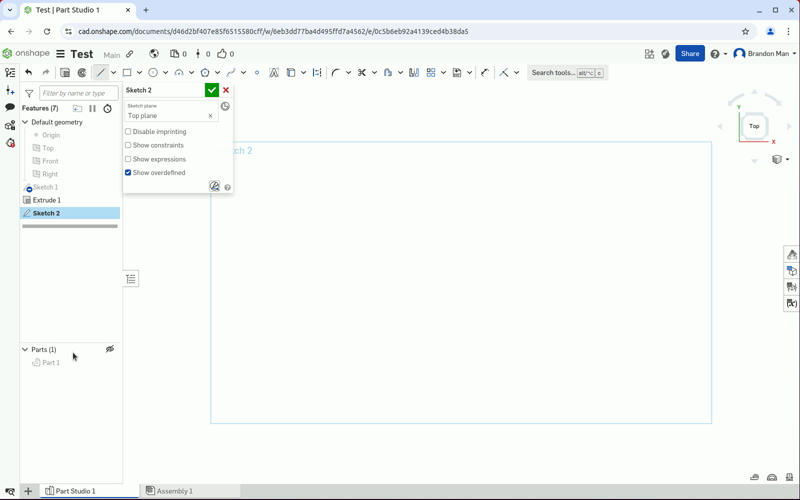
mouse_move(359, 342)
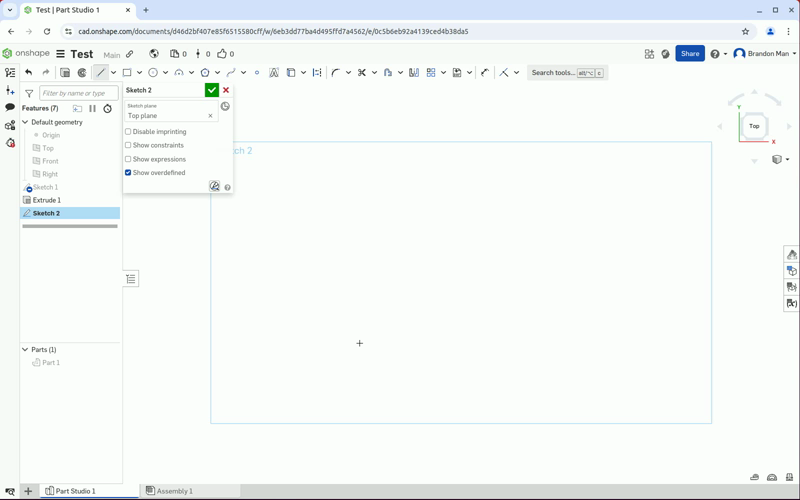
click(359, 342)
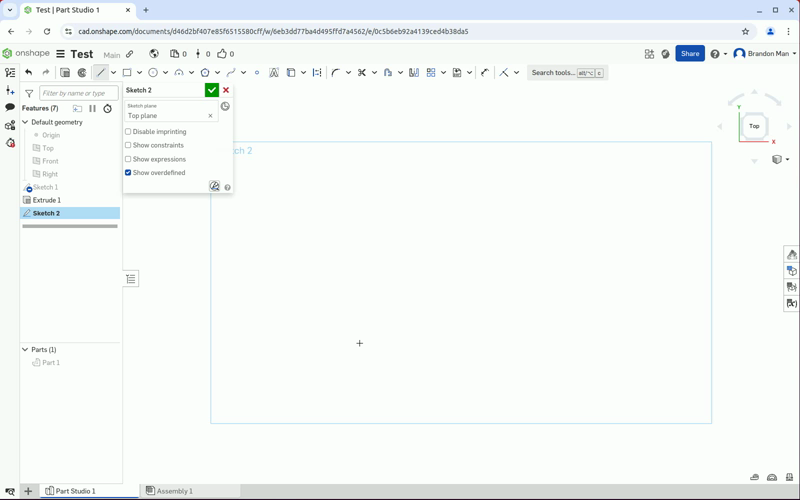
key_up(shift)
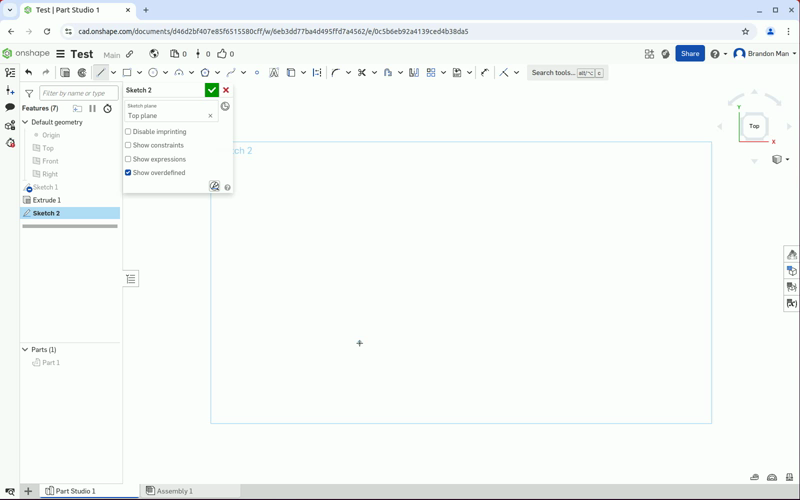
key_down(shift)
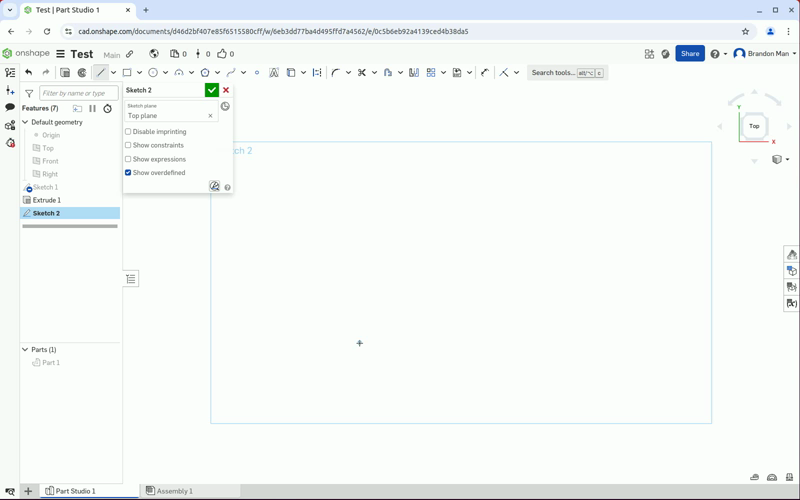
mouse_move(567, 342)
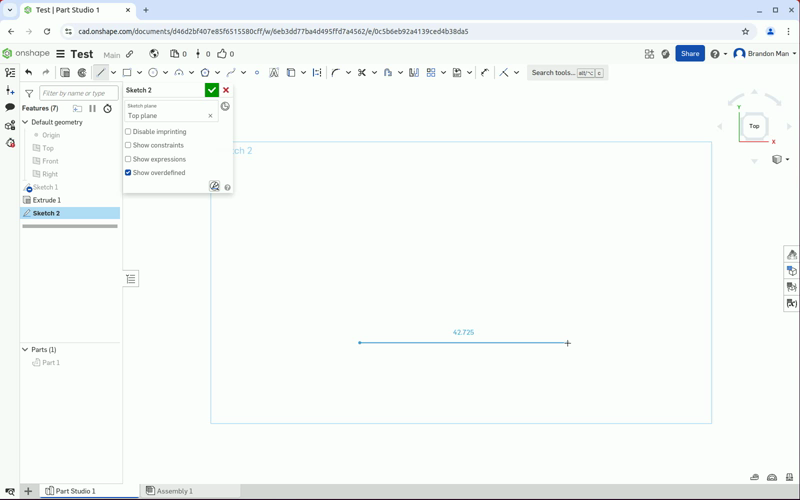
click(567, 342)
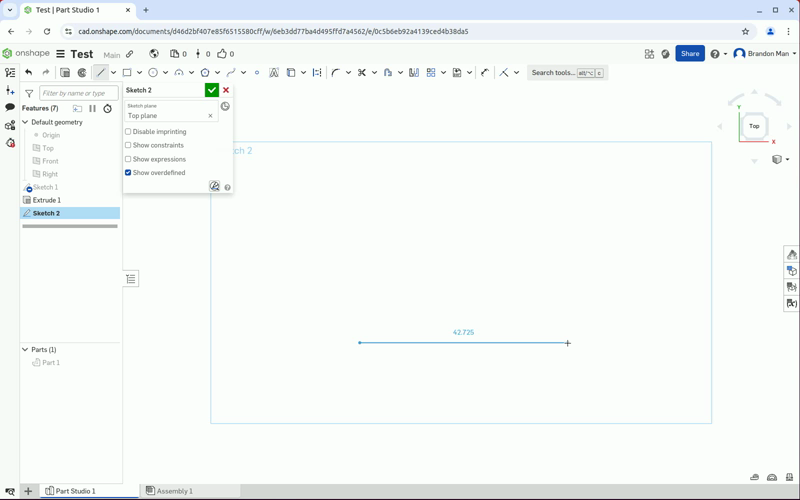
key_up(shift)
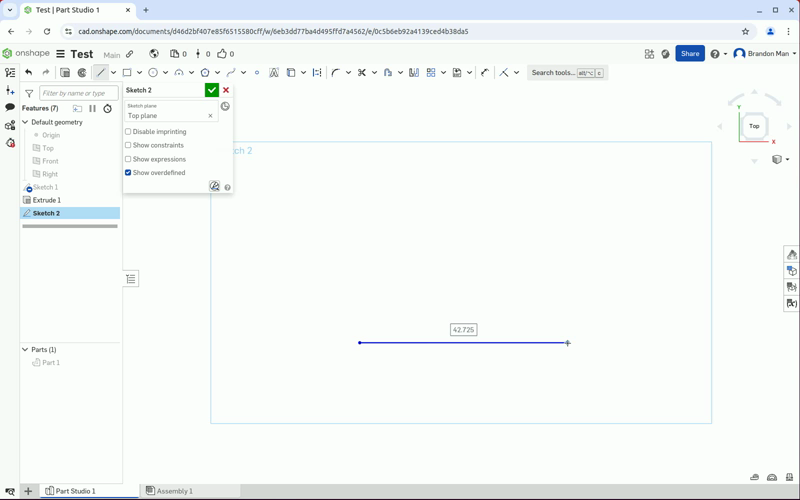
key_down(shift)
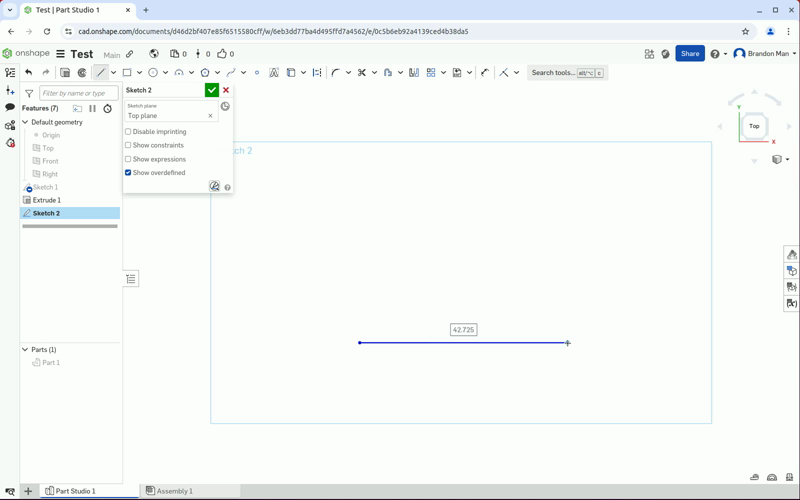
mouse_move(567, 211)
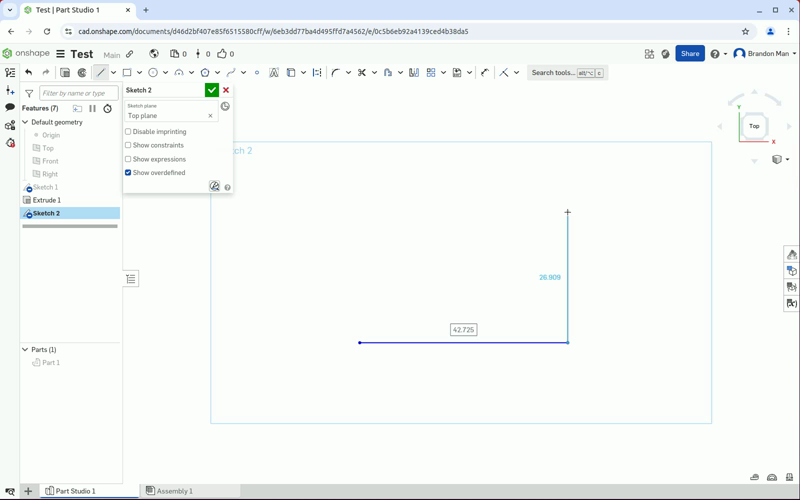
click(567, 211)
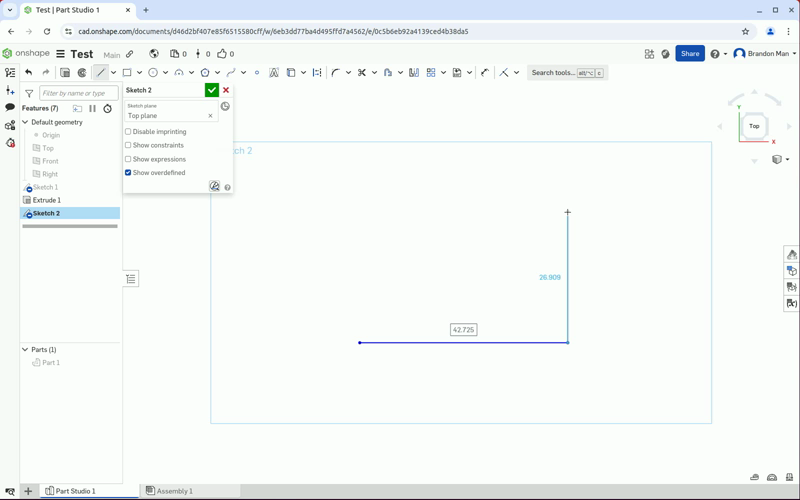
key_up(shift)
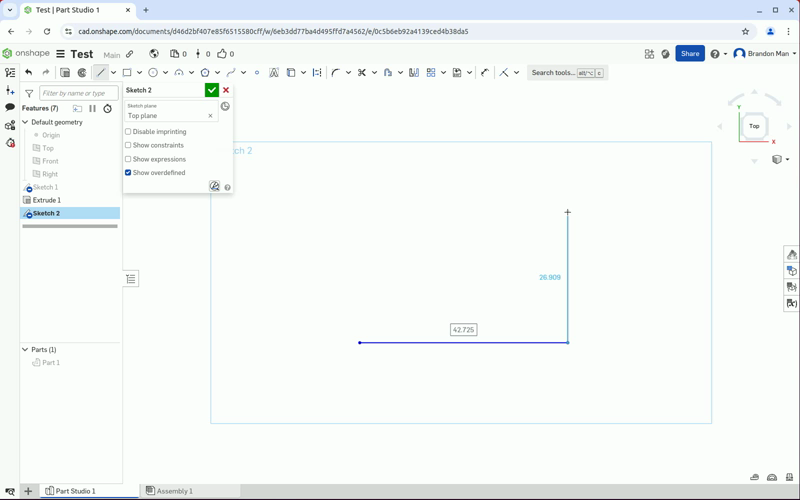
key_down(shift)
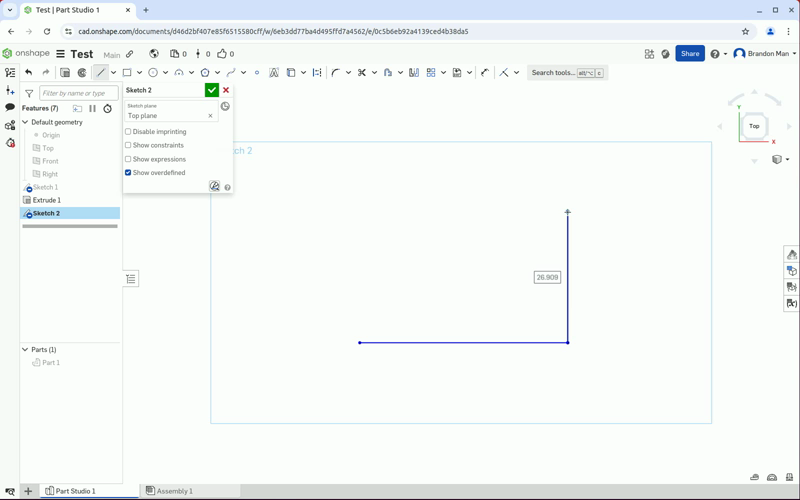
mouse_move(359, 211)
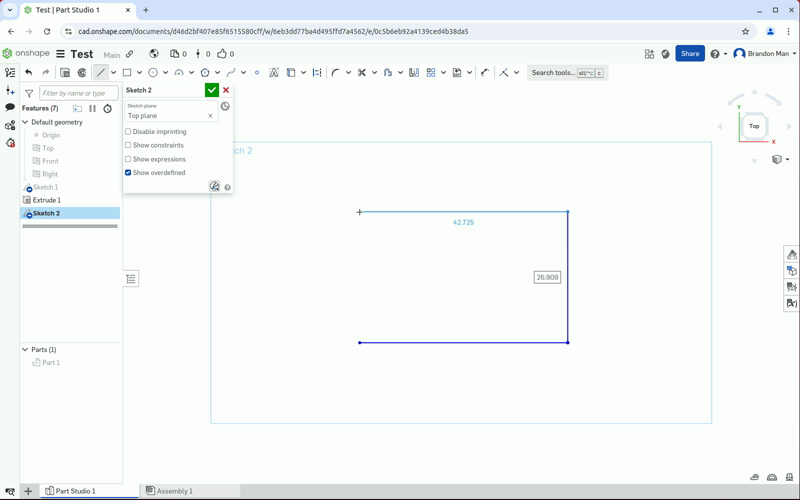
click(359, 211)
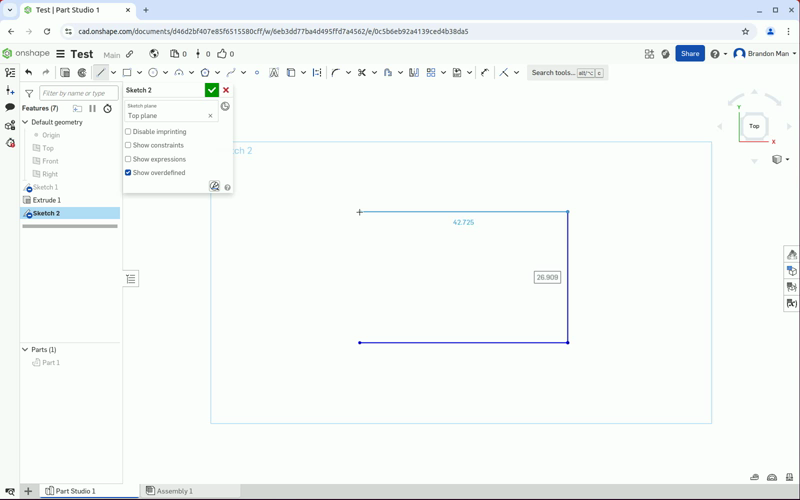
key_up(shift)
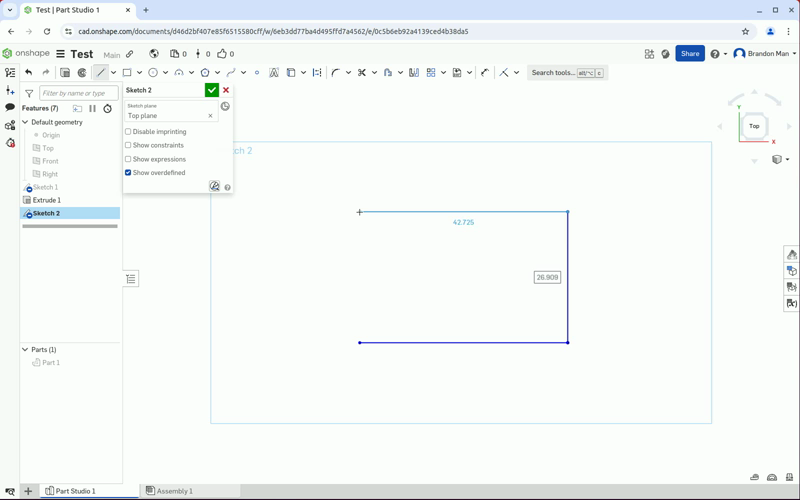
key_down(shift)
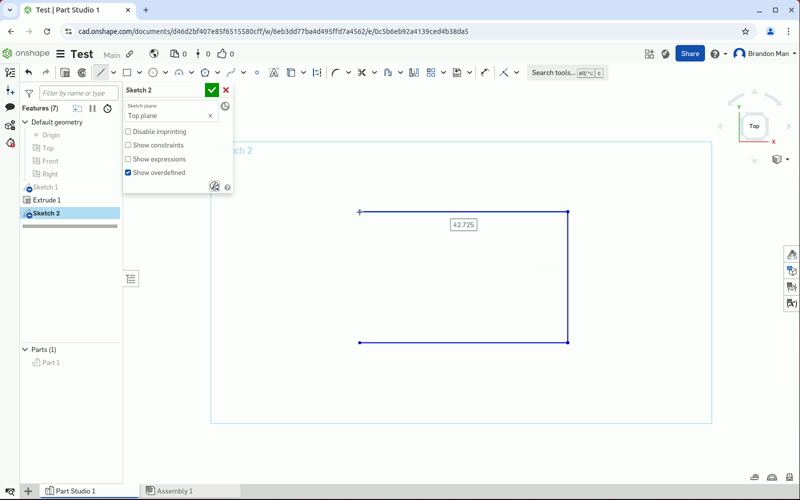
mouse_move(359, 342)
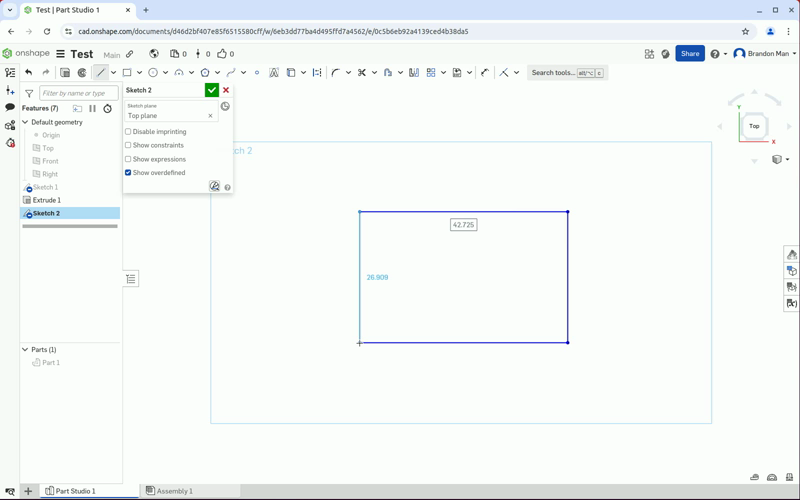
key_up(shift)
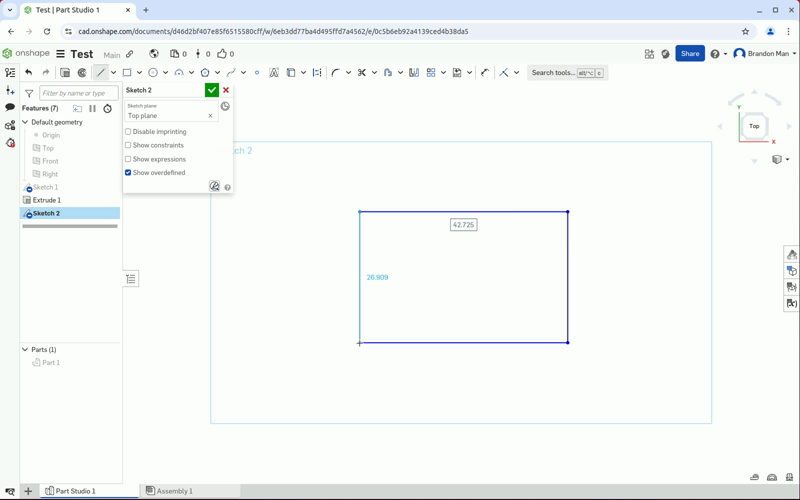
click(359, 342)
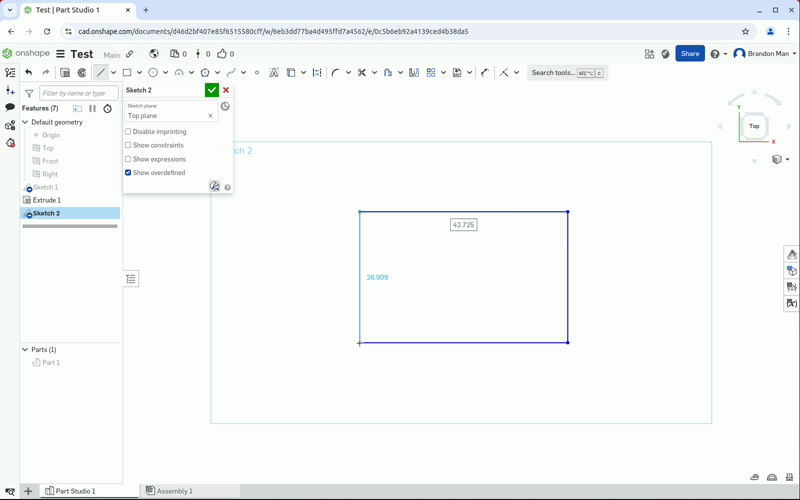
key(esc)
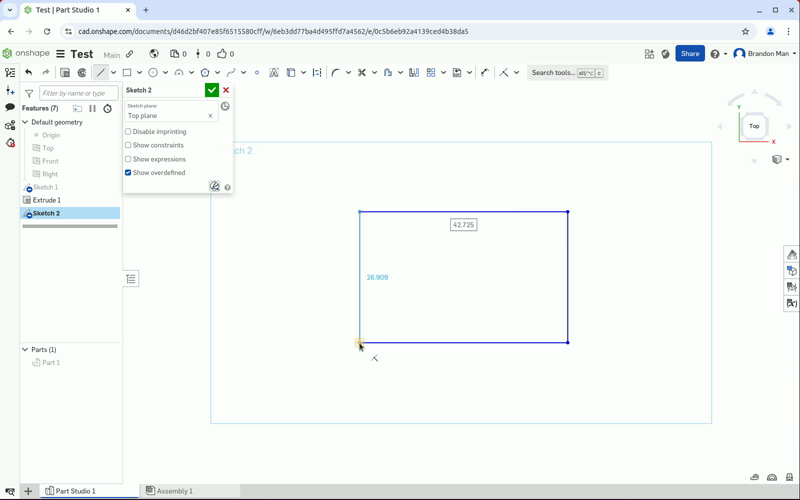
mouse_move(509, 293)
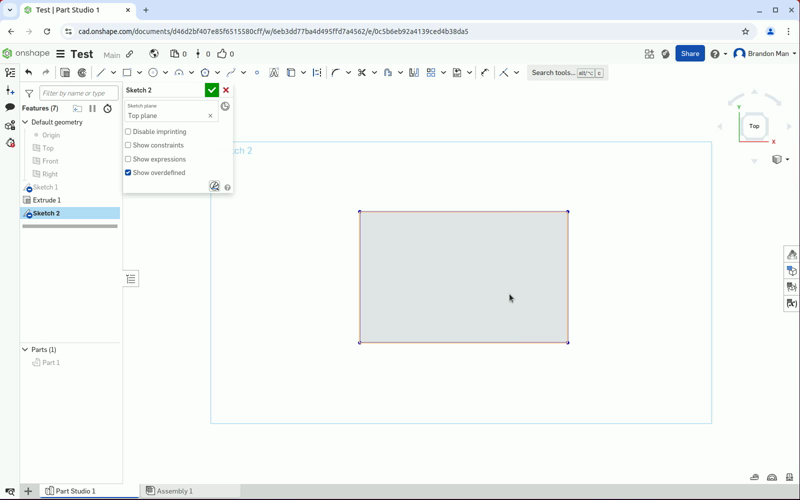
click(509, 293)
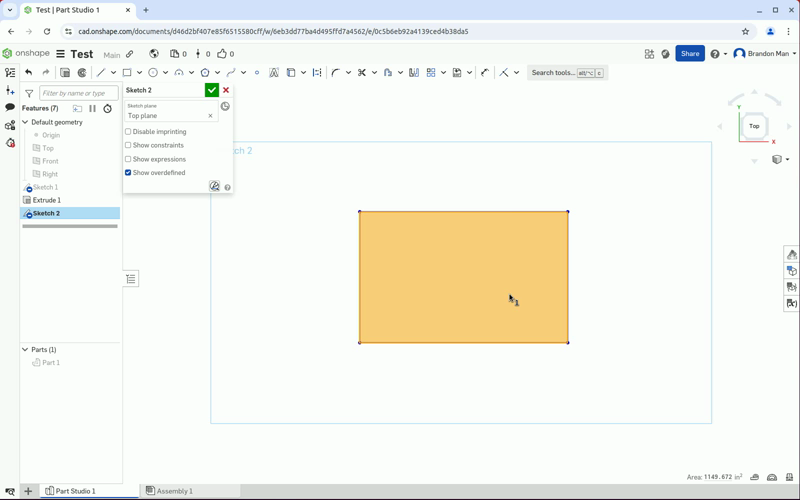
mouse_move(73, 352)
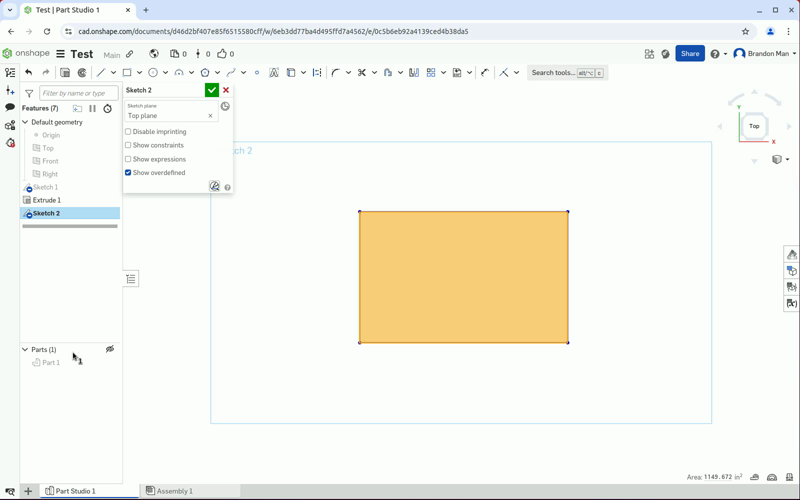
key(shift+y)
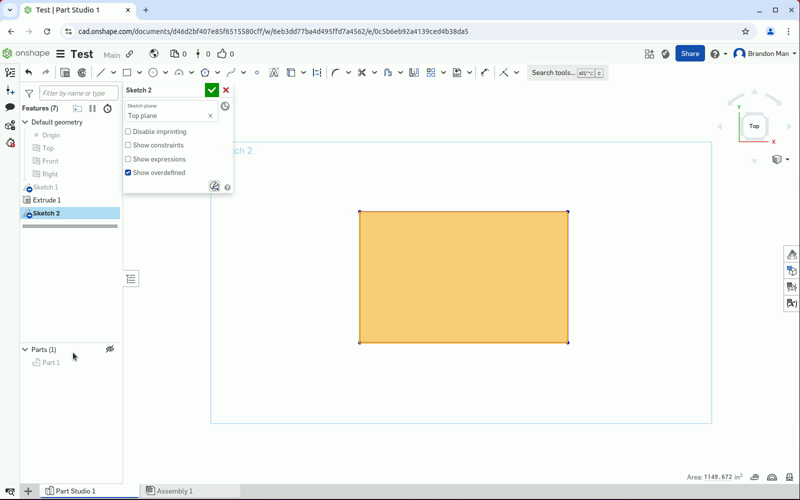
key(shift+e)
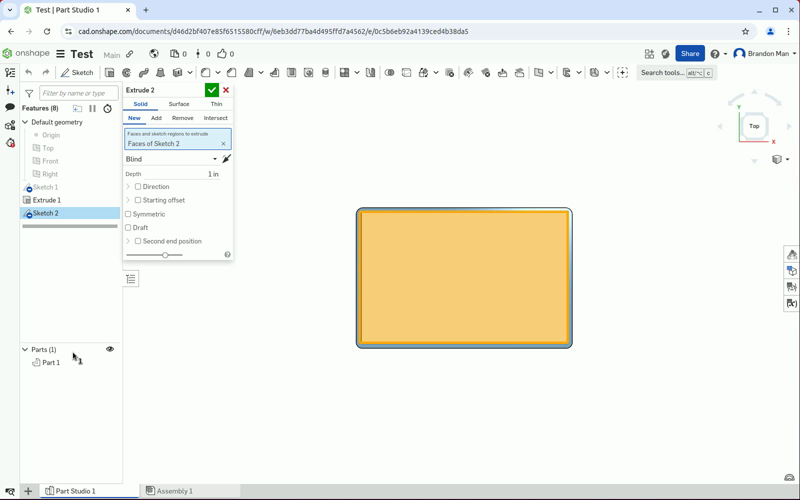
mouse_move(143, 106)
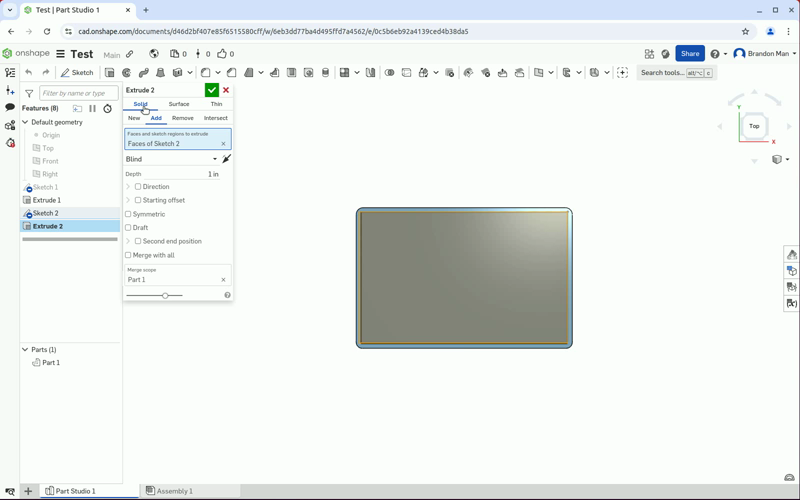
click(143, 106)
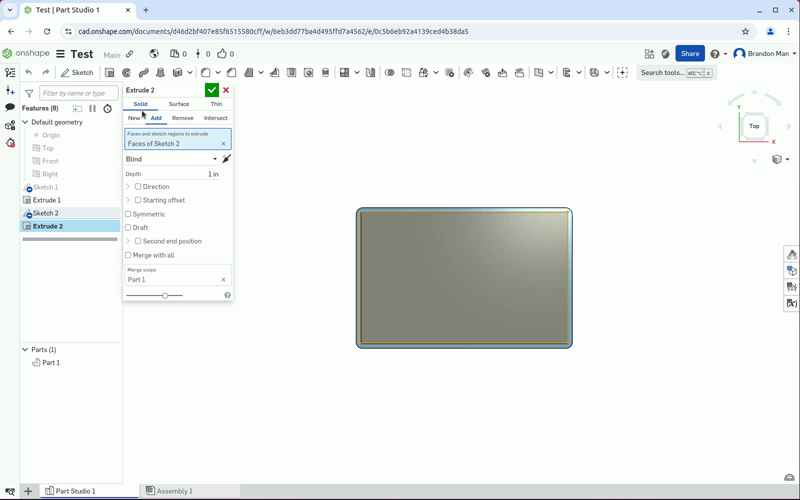
mouse_move(137, 120)
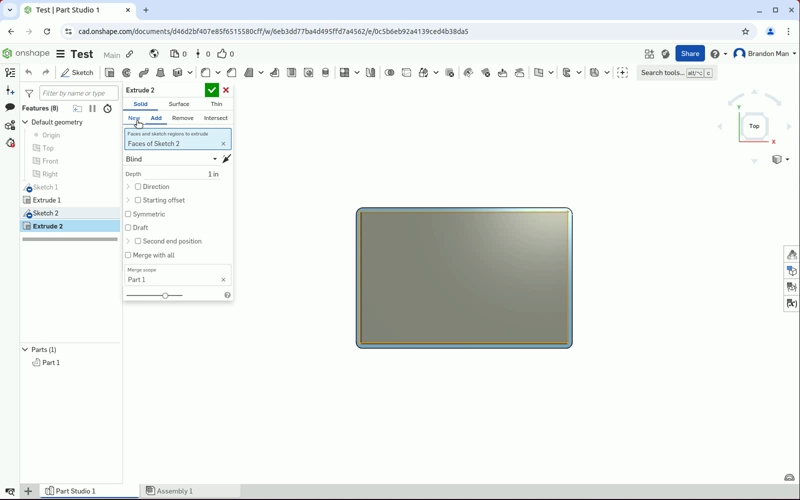
click(137, 120)
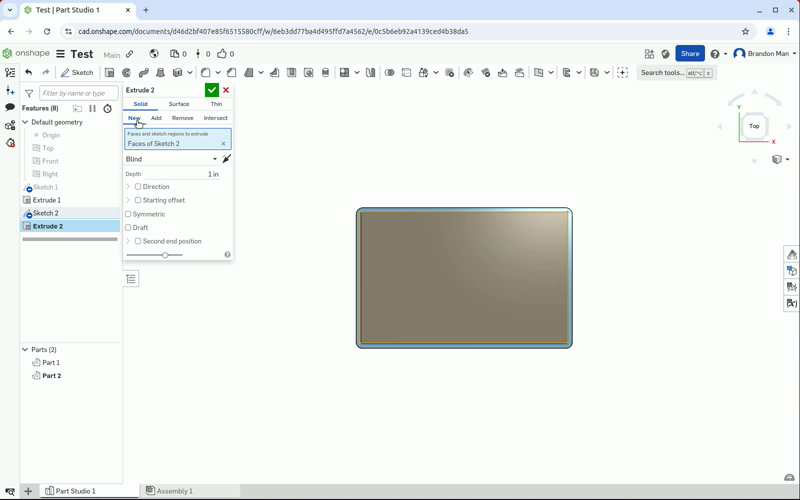
key(tab, 4)
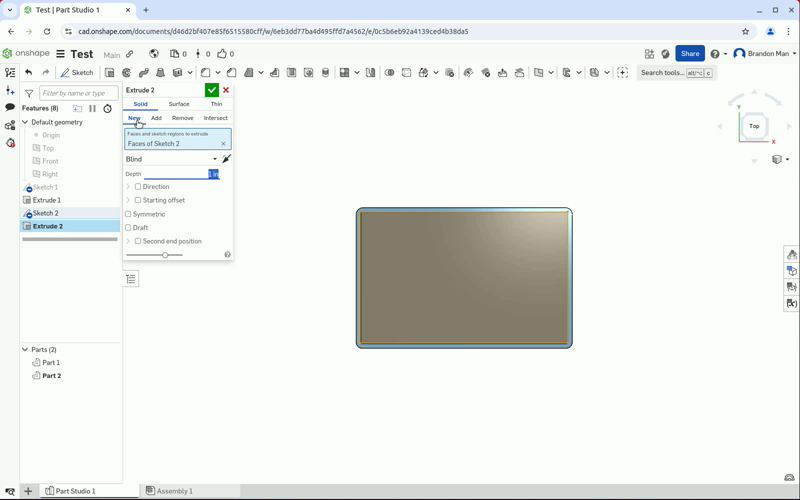
text(0.481)
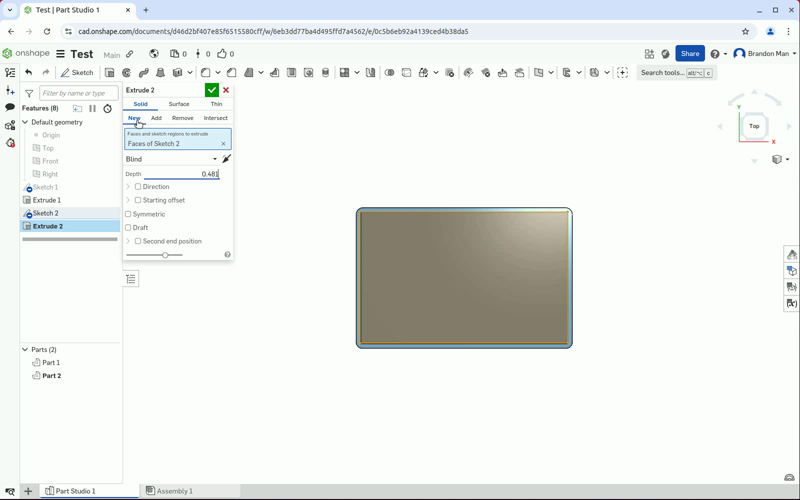
key(enter)
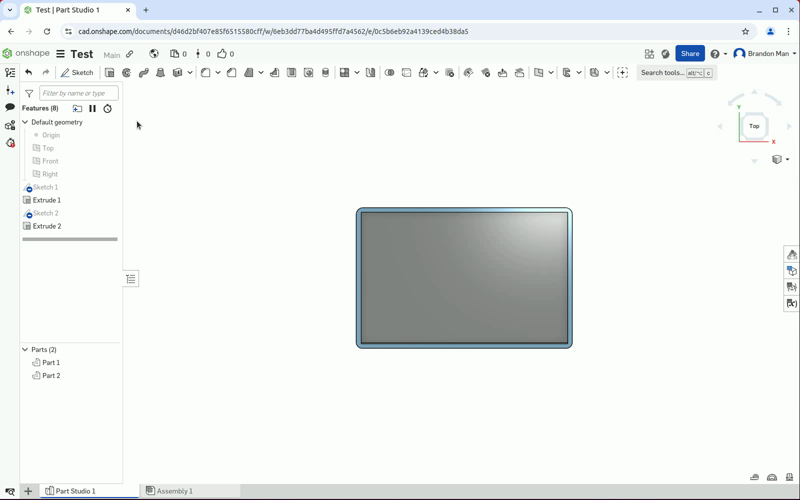
key(shift+h)
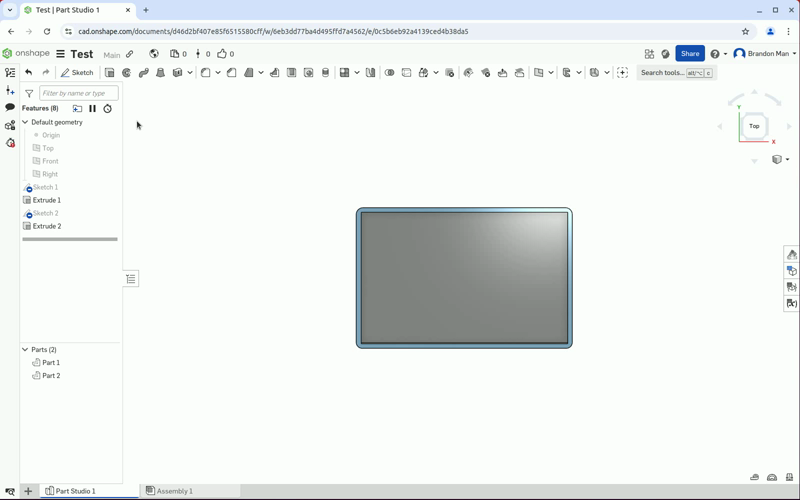
key(shift+h)
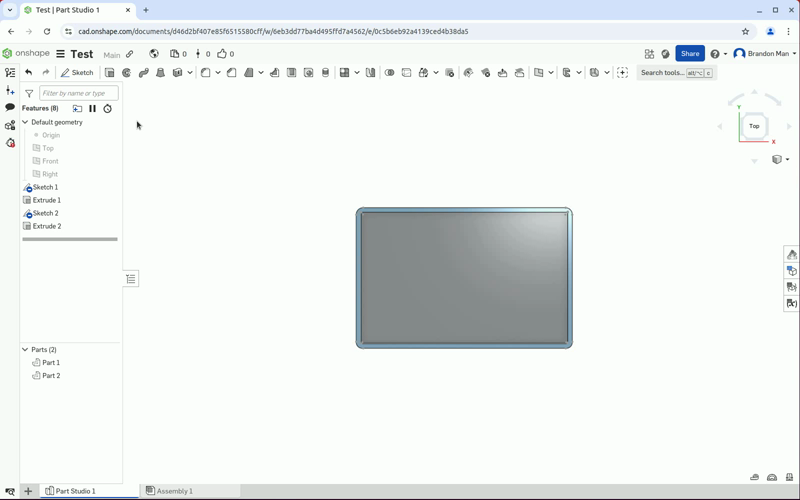
key(shift+7)
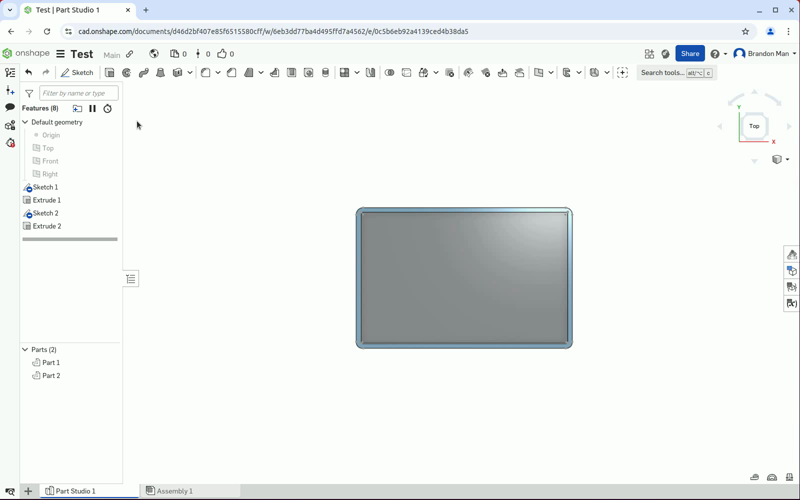
key(up, 3)
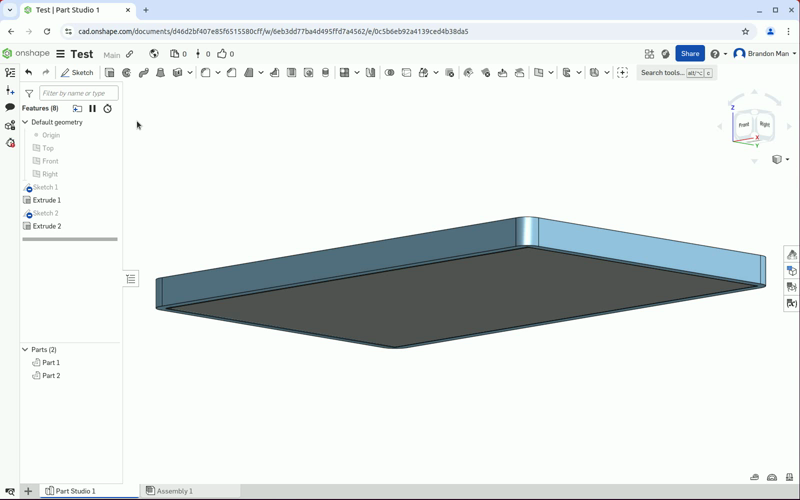
key(left, 3)
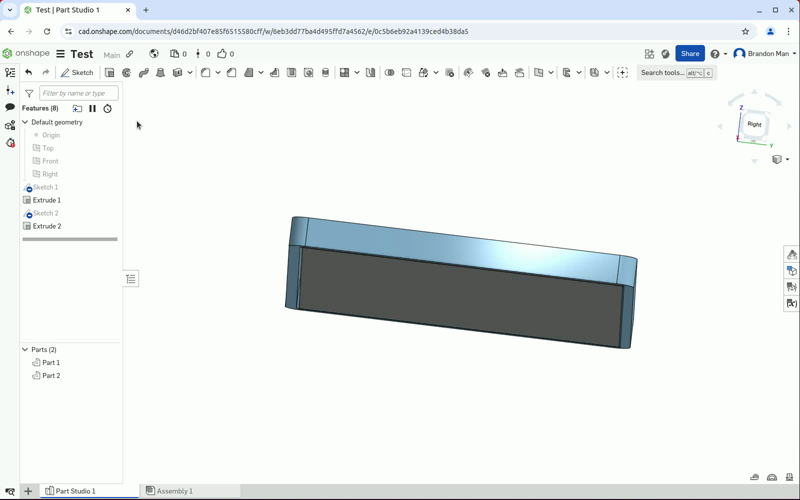
key(right, 3)
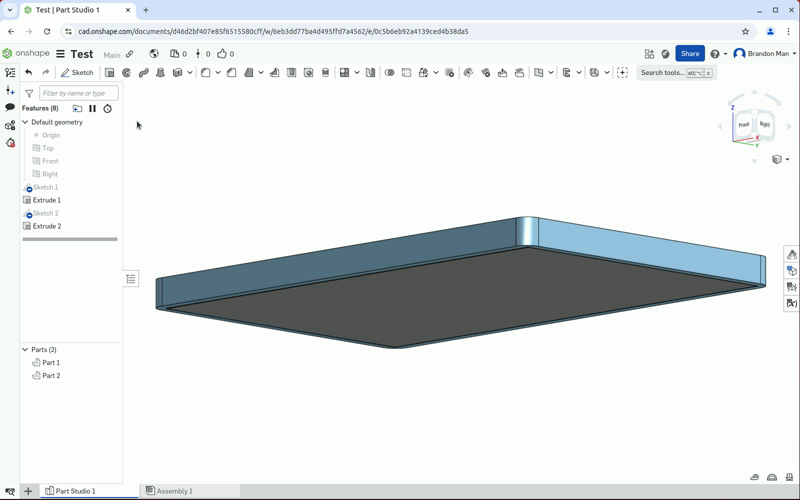
key(down, 3)
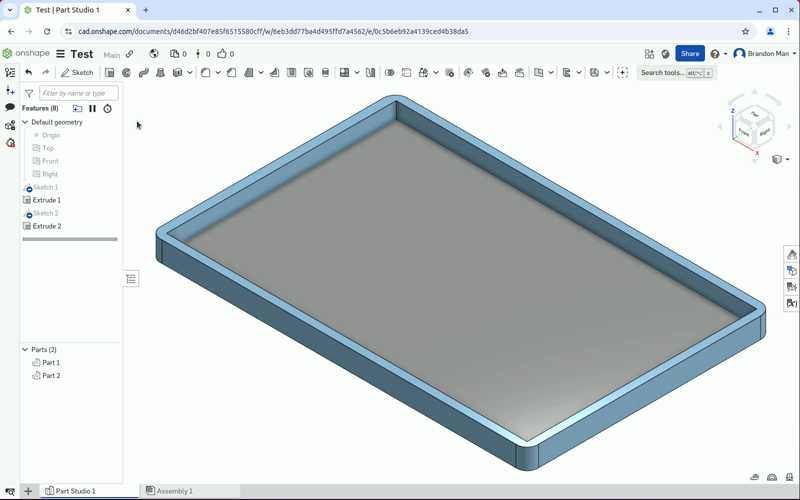
mouse_move(73, 189)
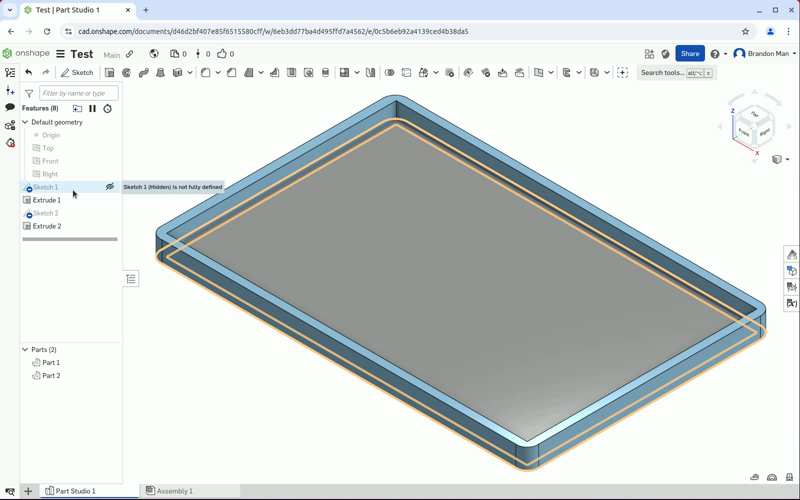
click(73, 189)